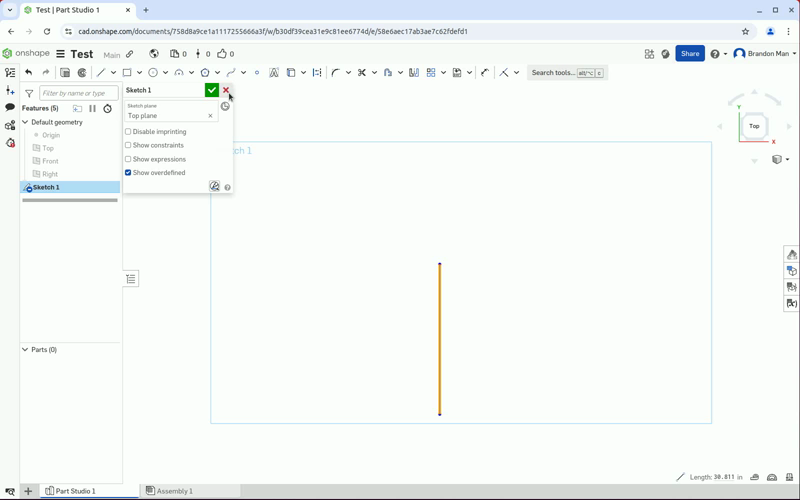
key(shift+h)
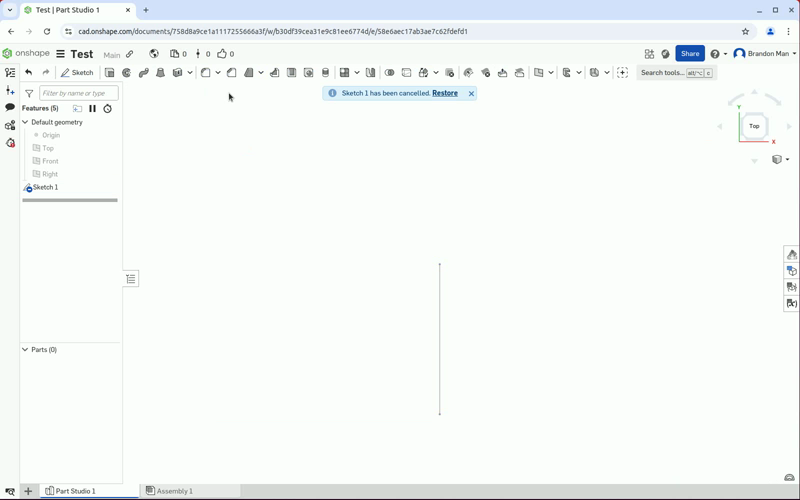
key(shift+s)
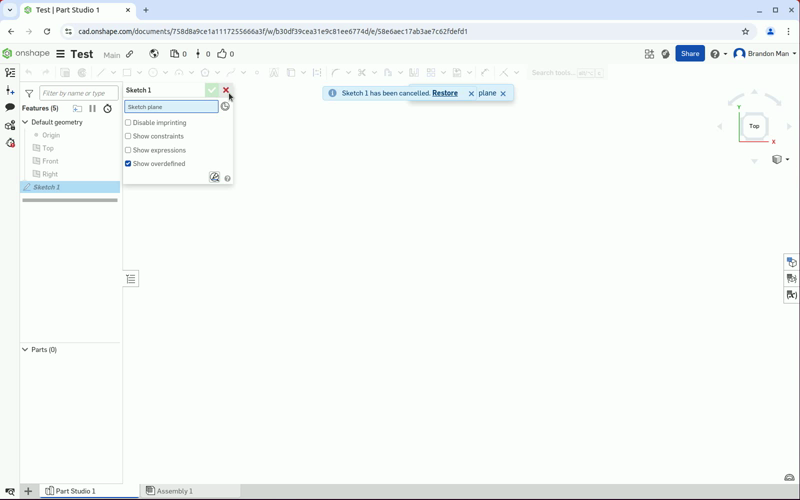
mouse_move(73, 150)
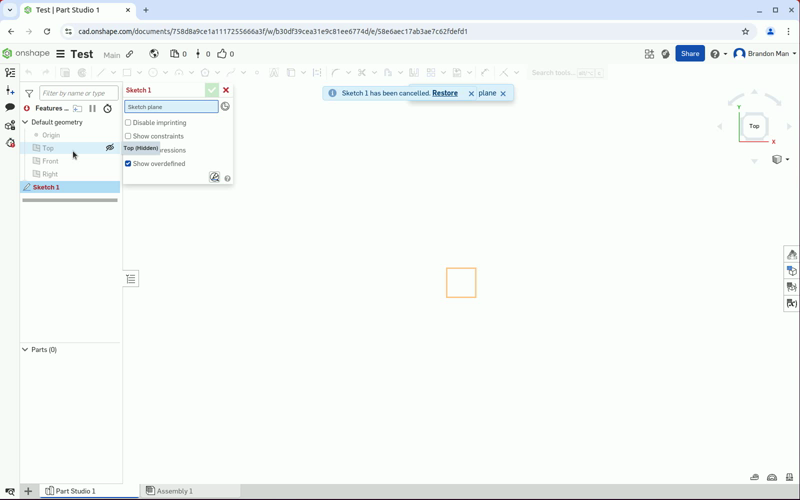
click(73, 150)
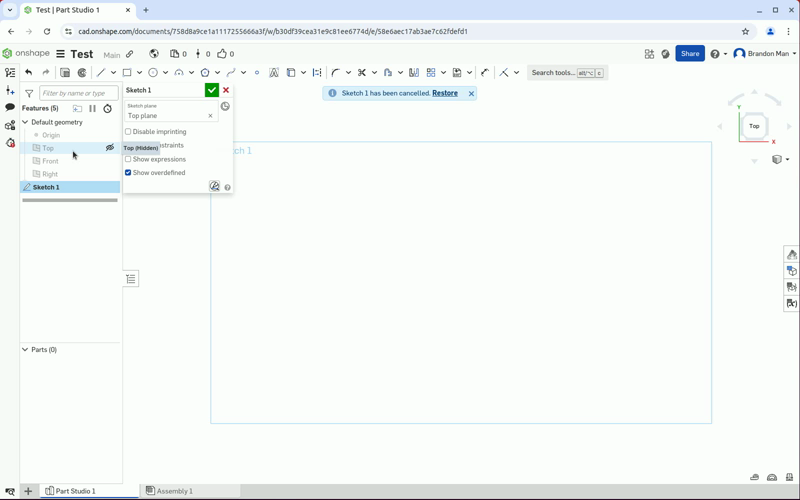
mouse_move(73, 352)
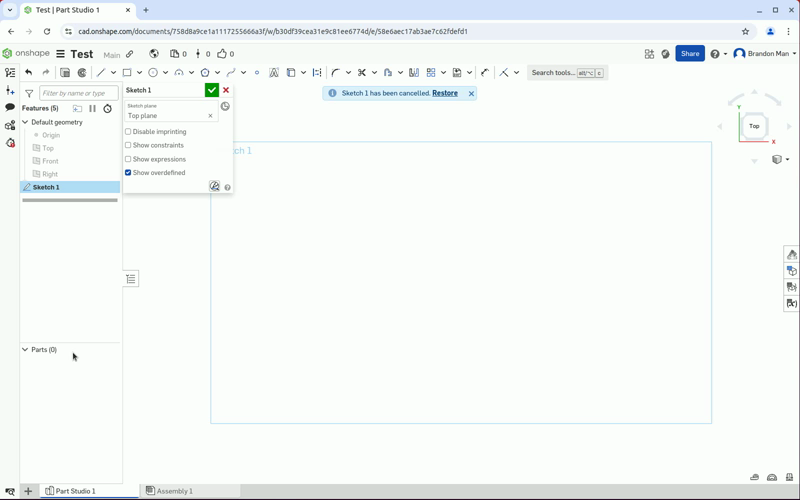
key(y)
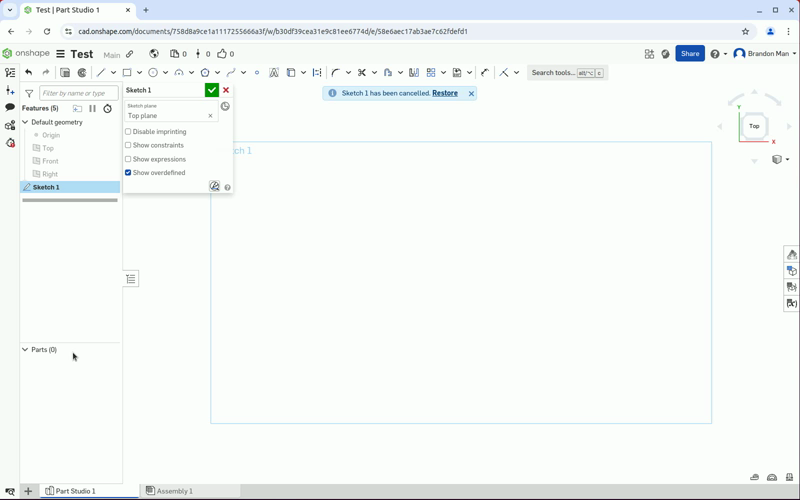
key(l)
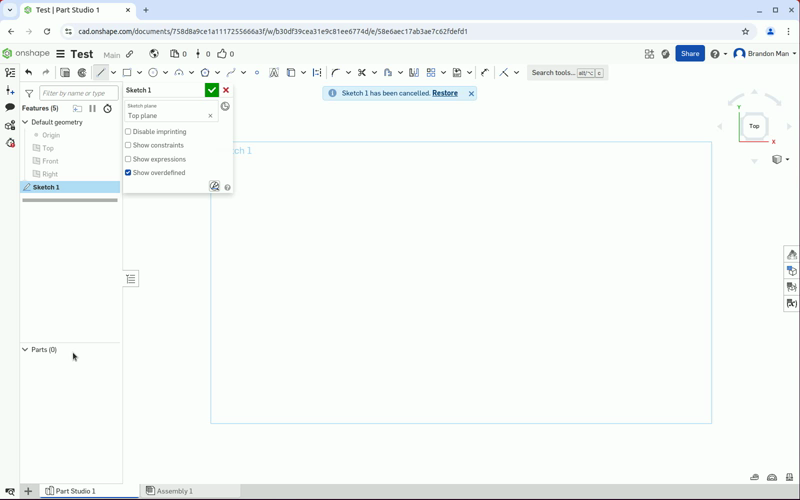
key_down(shift)
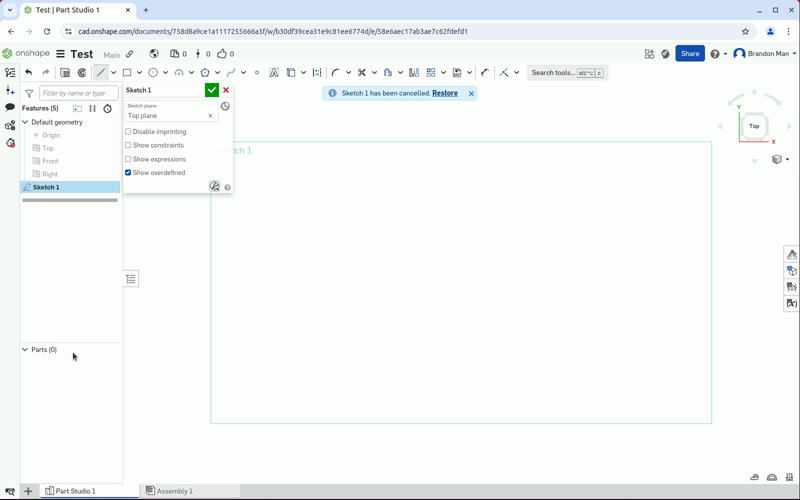
mouse_move(460, 282)
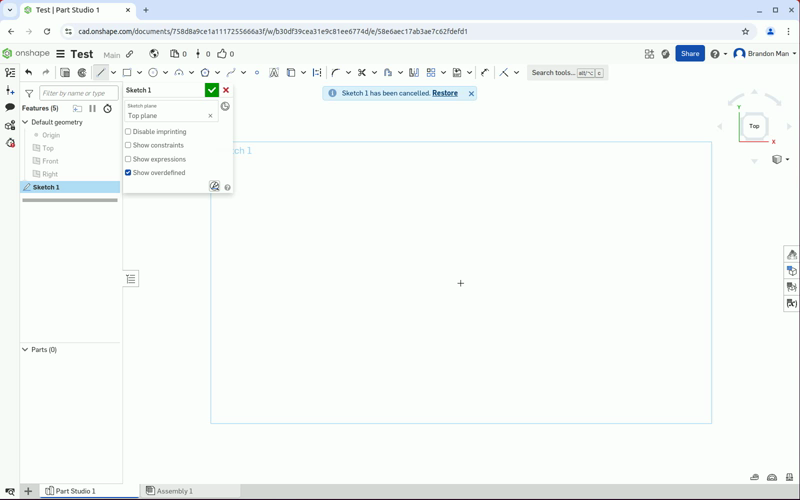
click(460, 282)
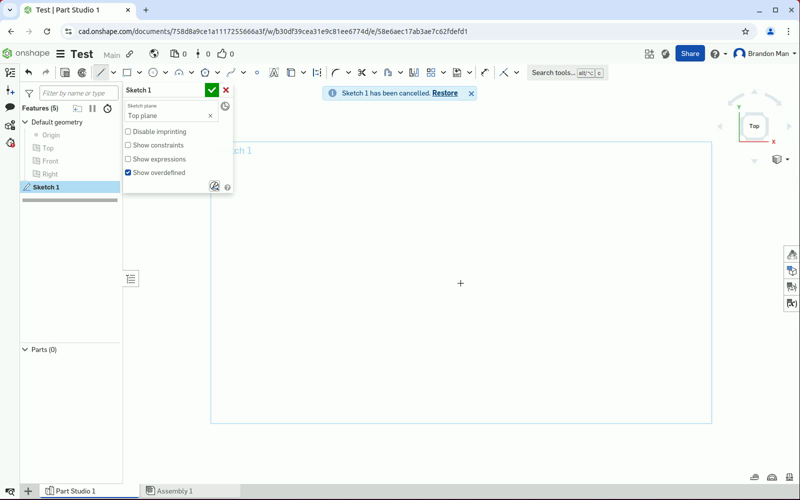
key_up(shift)
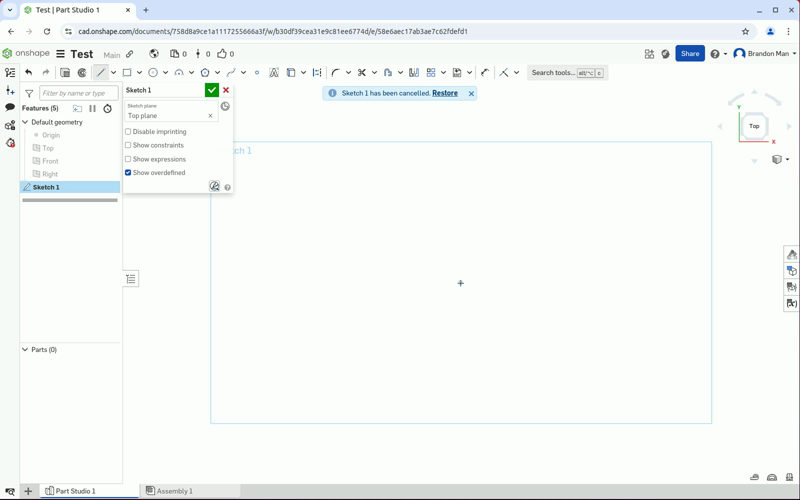
key_down(shift)
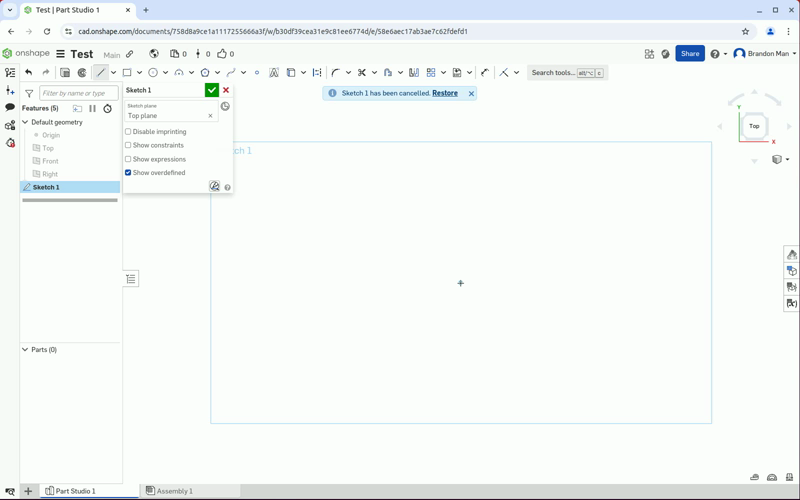
mouse_move(535, 282)
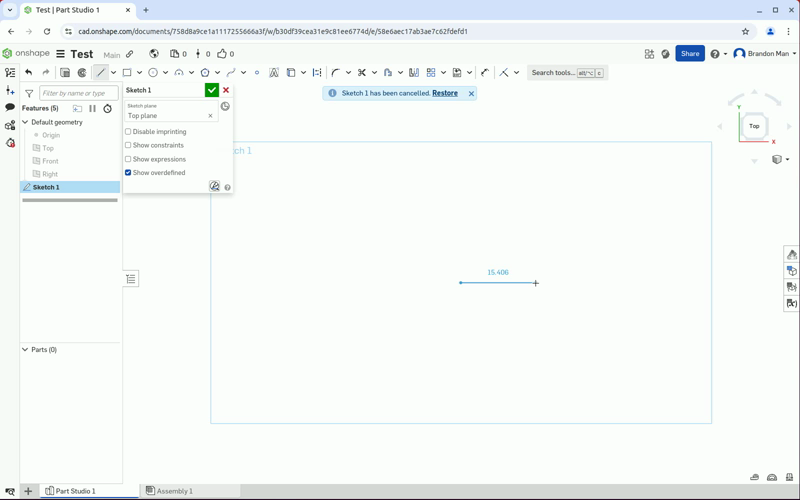
click(535, 282)
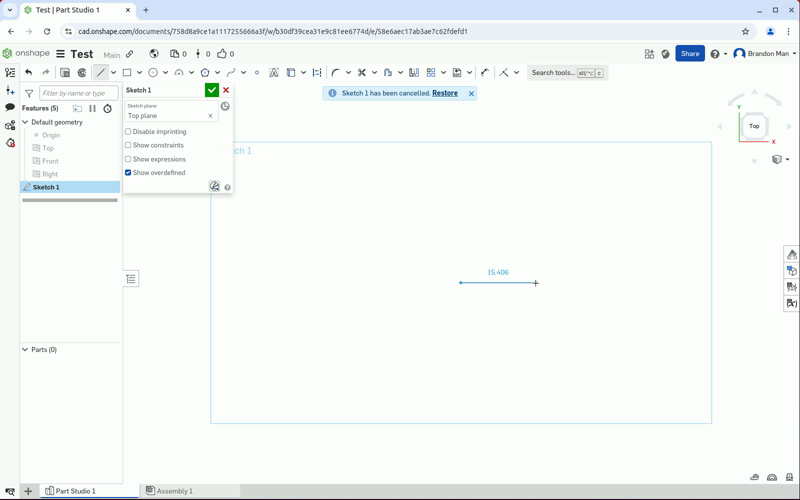
key_up(shift)
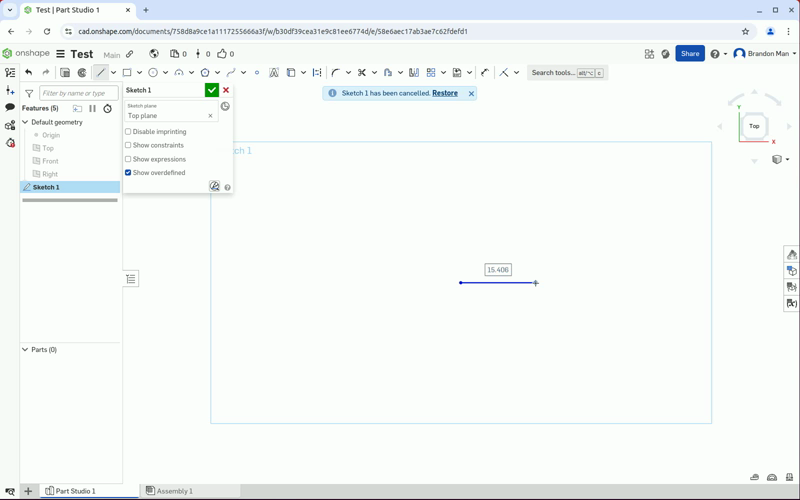
key_down(shift)
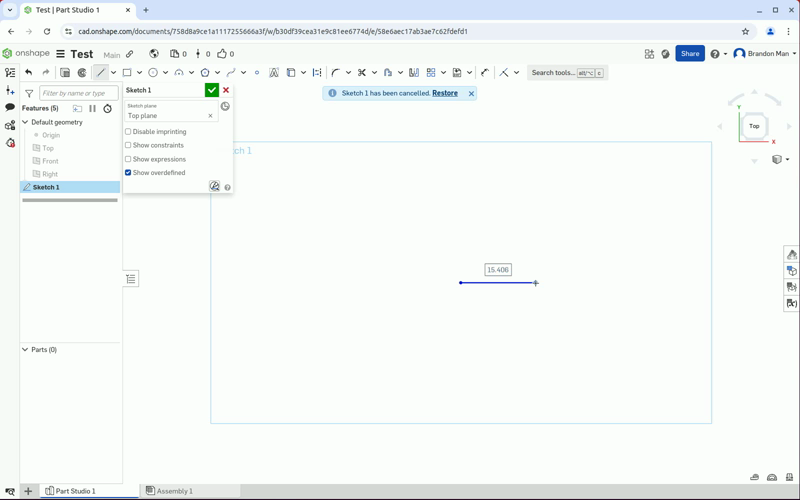
mouse_move(535, 170)
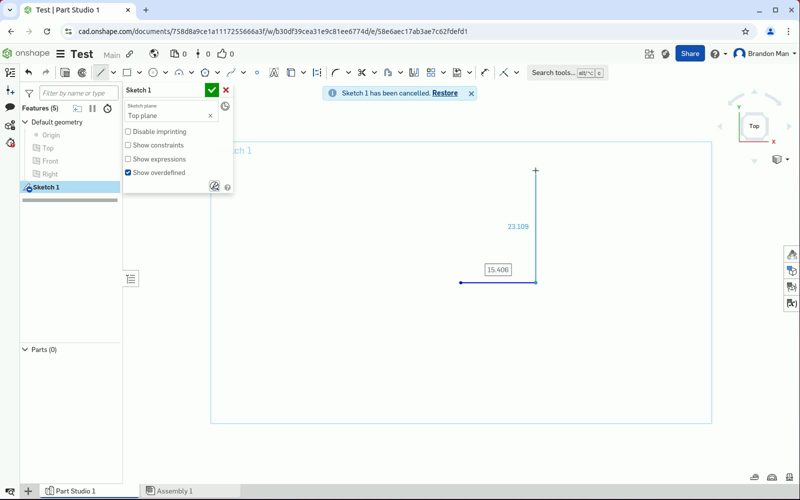
click(535, 170)
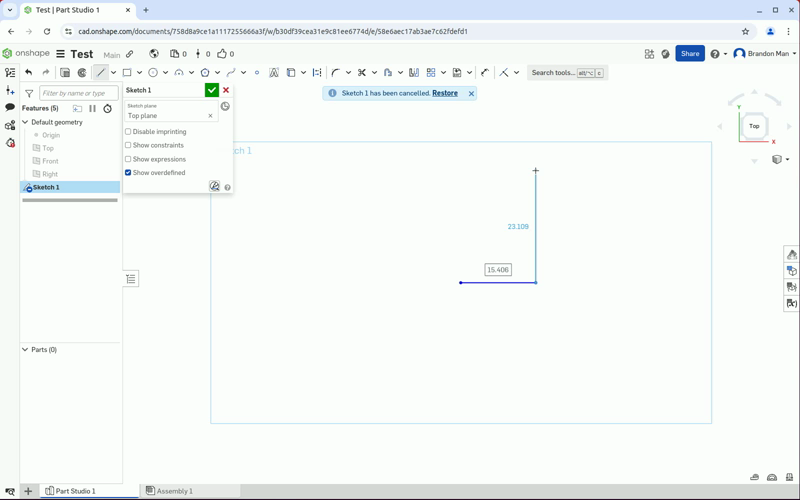
key_up(shift)
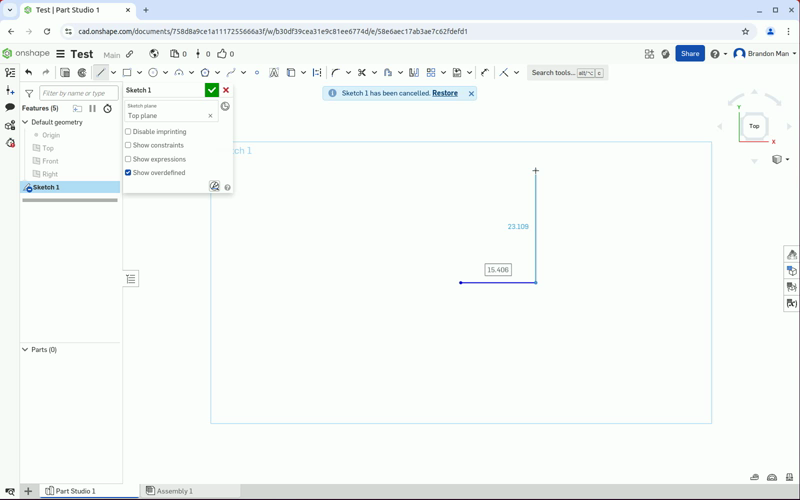
key_down(shift)
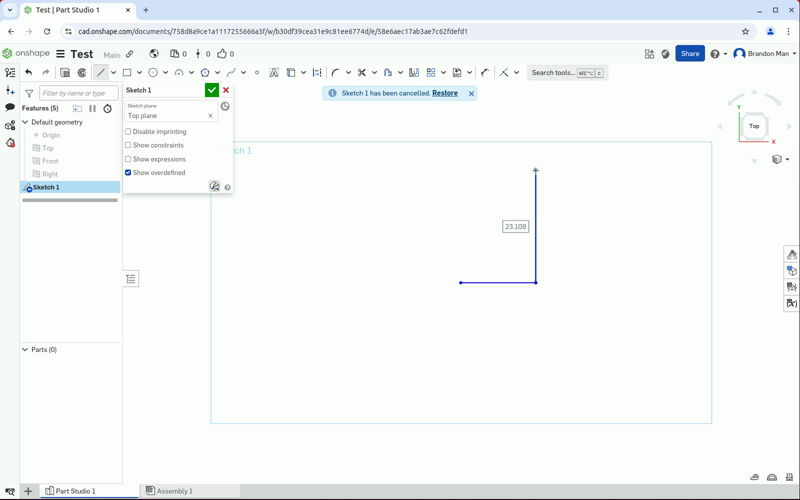
mouse_move(460, 170)
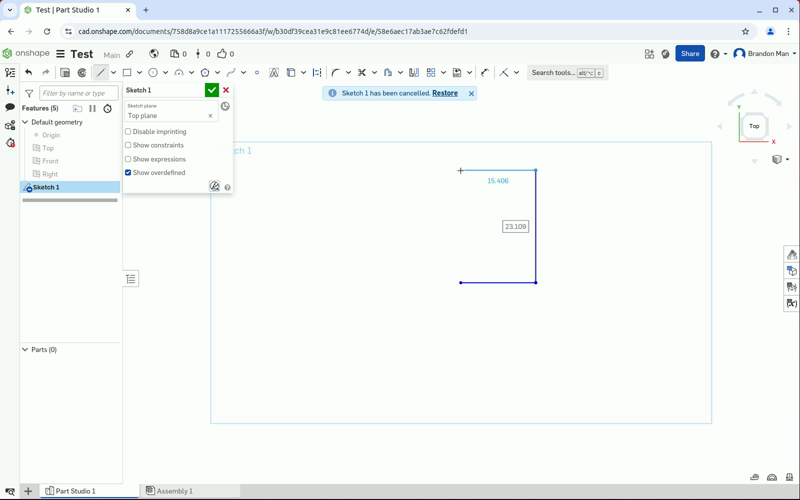
click(460, 170)
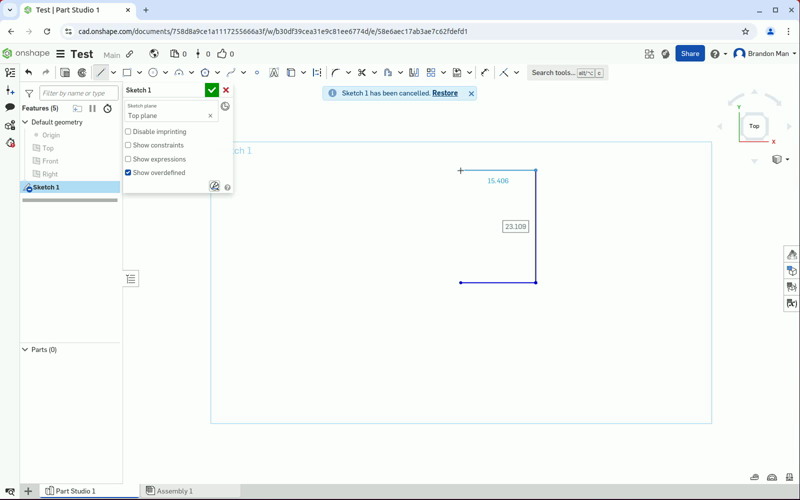
key_up(shift)
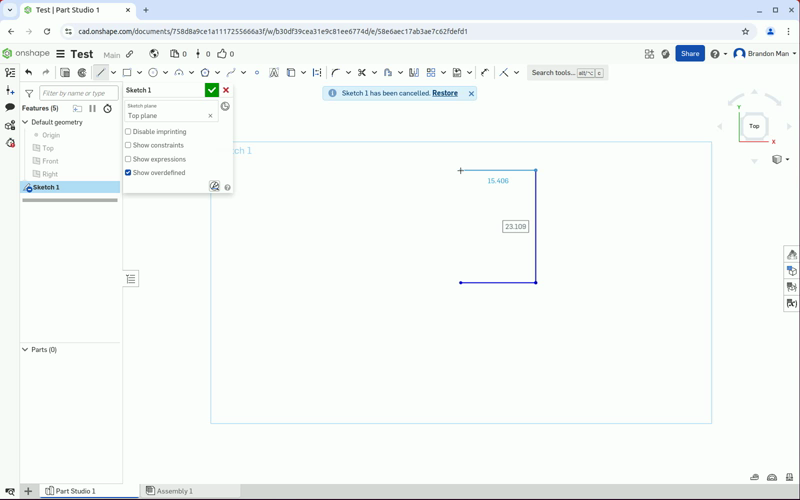
key_down(shift)
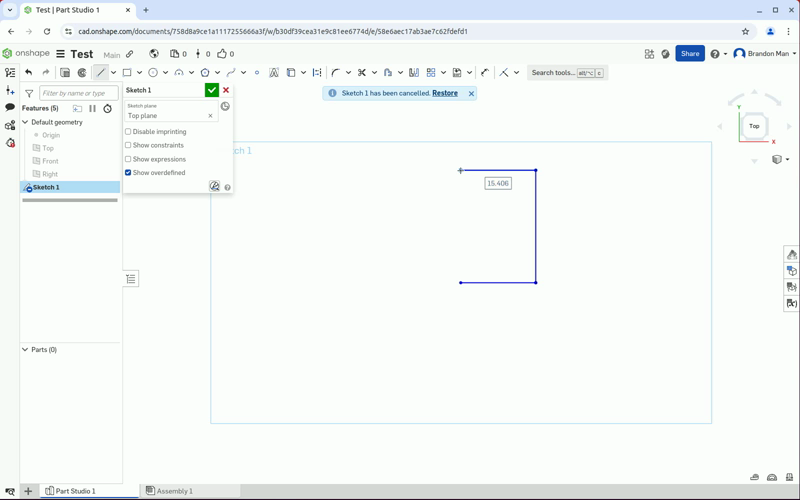
mouse_move(460, 282)
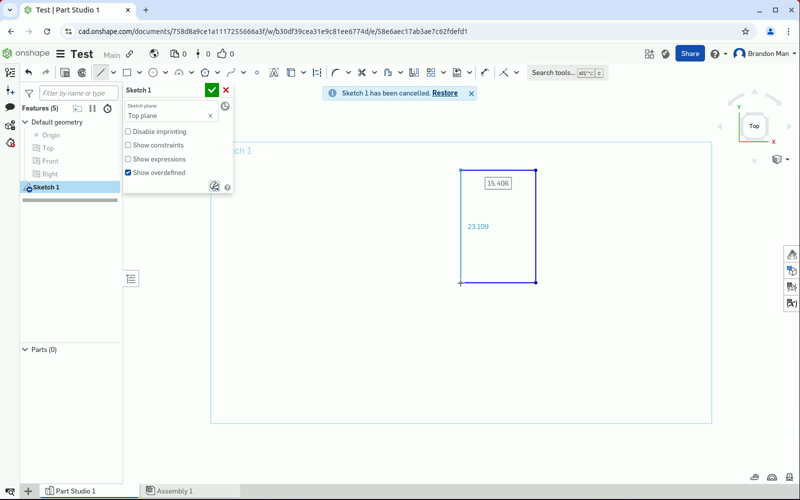
key_up(shift)
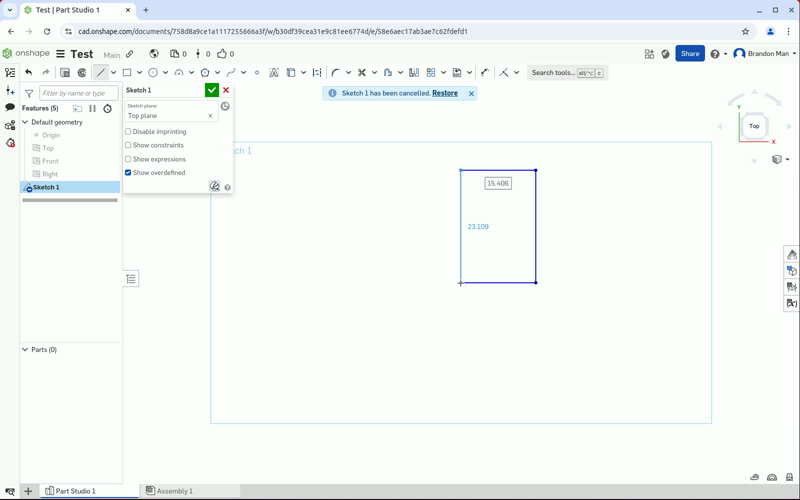
click(460, 282)
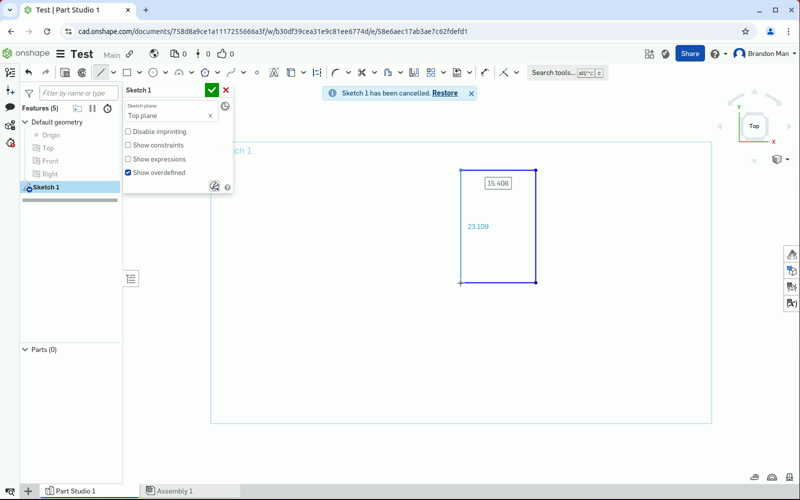
key(esc)
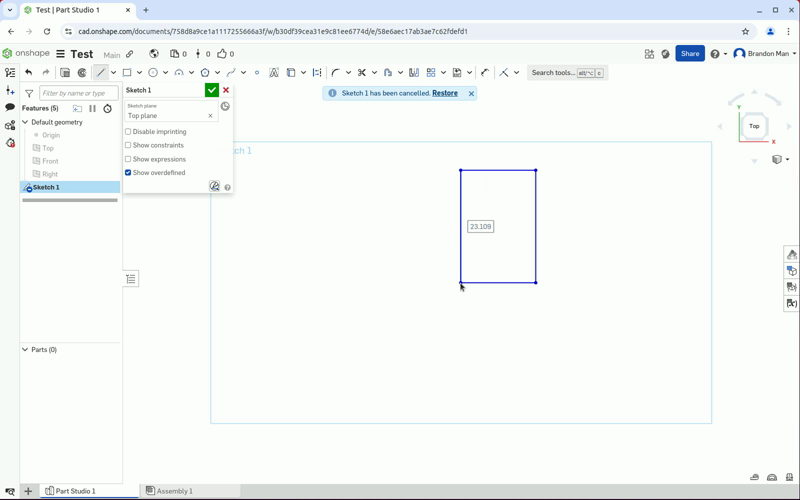
mouse_move(523, 255)
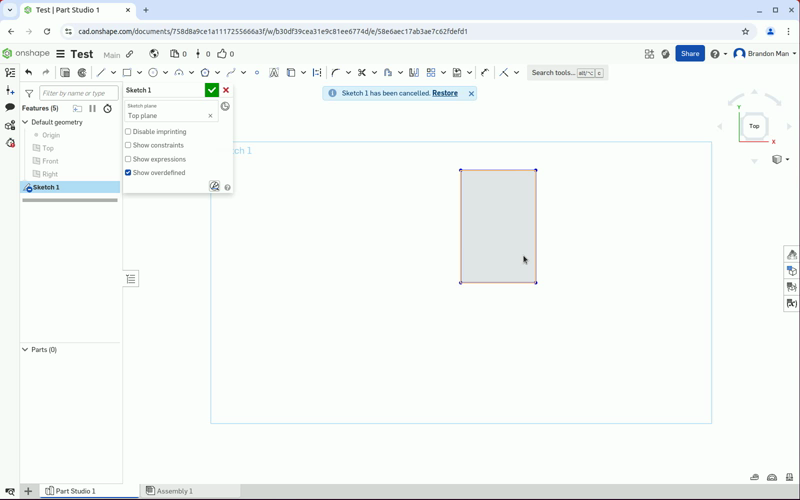
click(523, 255)
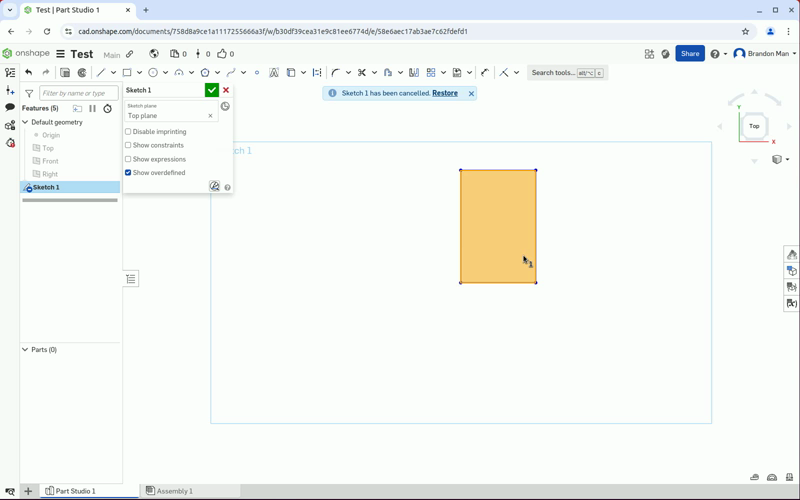
mouse_move(73, 352)
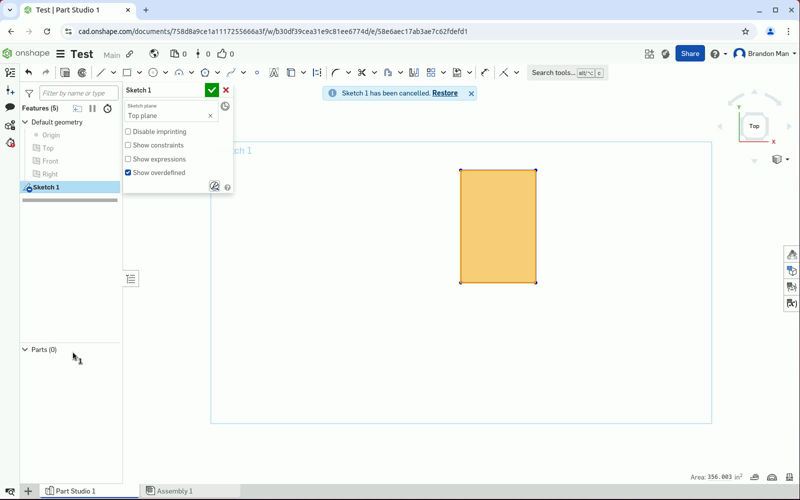
key(shift+y)
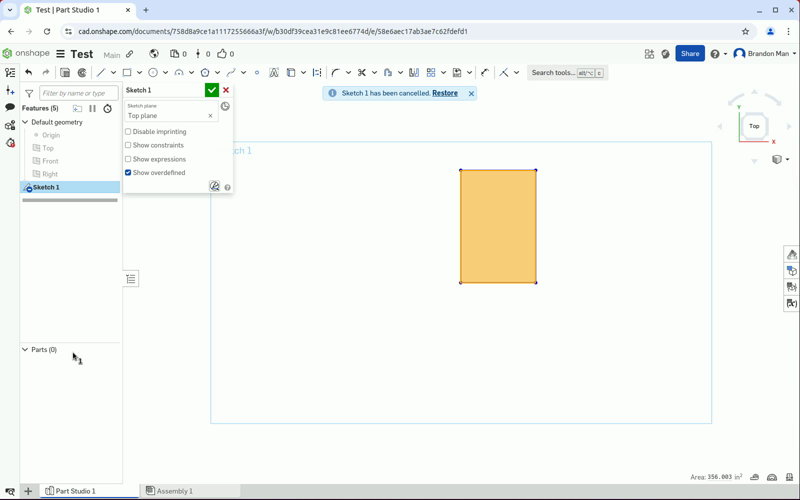
key(shift+e)
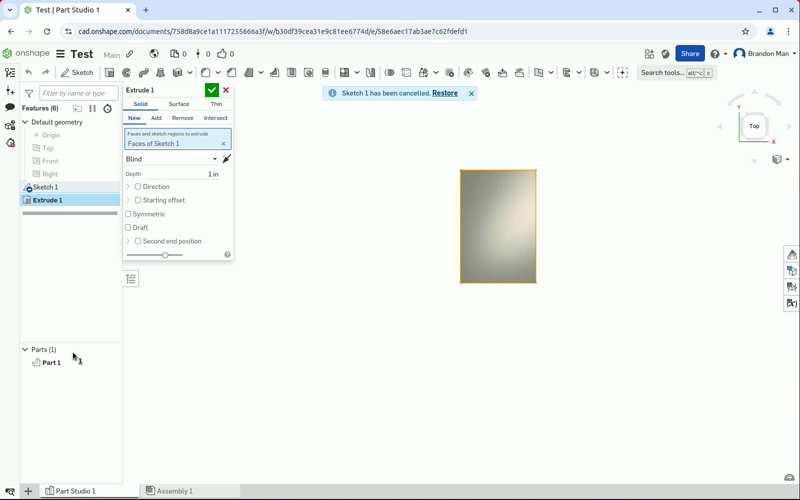
mouse_move(143, 106)
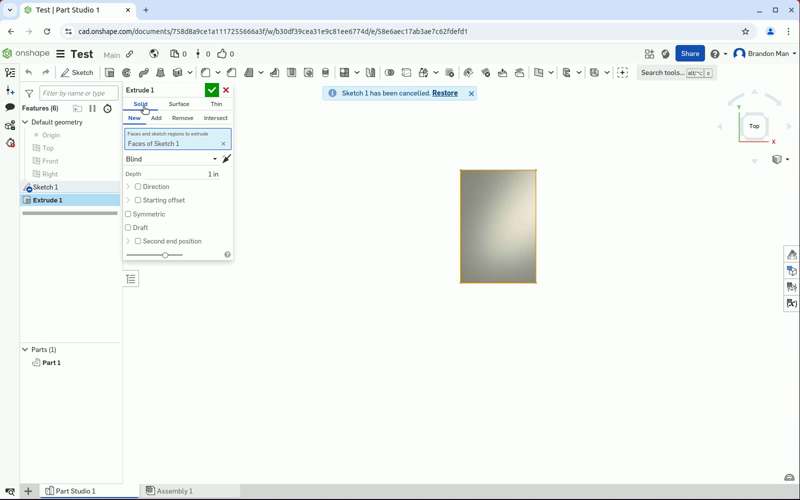
click(143, 106)
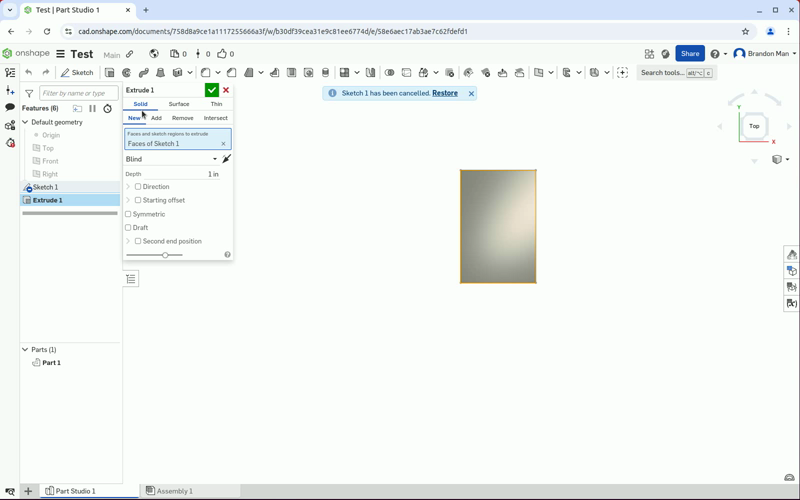
mouse_move(137, 120)
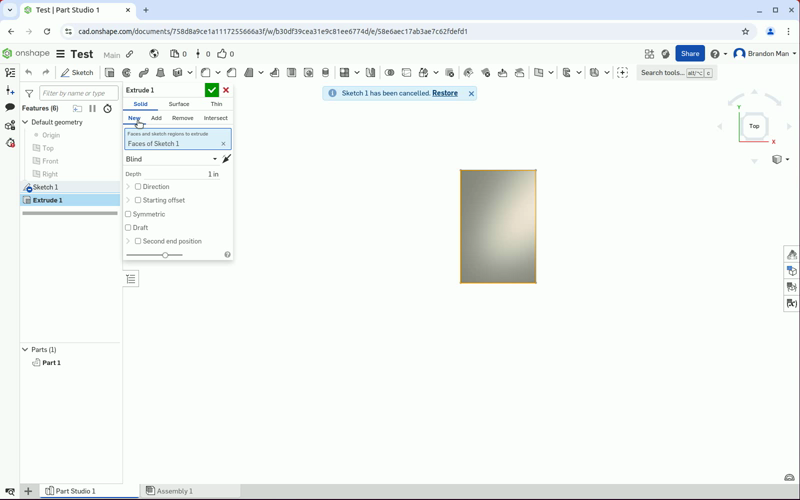
click(137, 120)
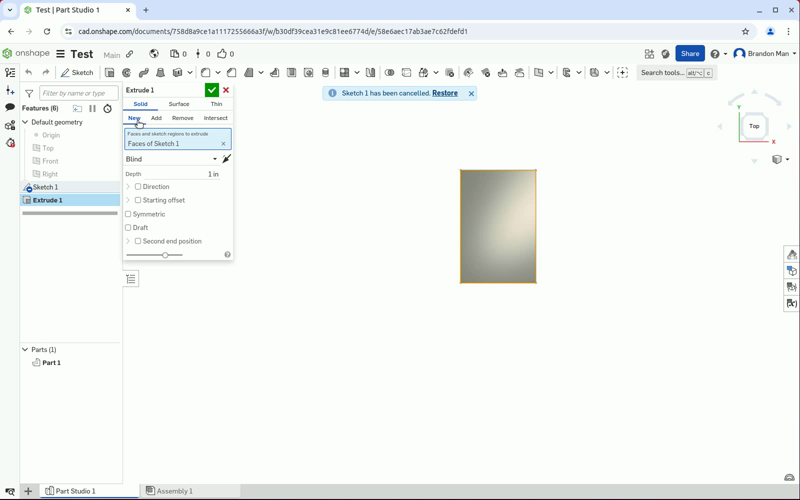
key(tab, 4)
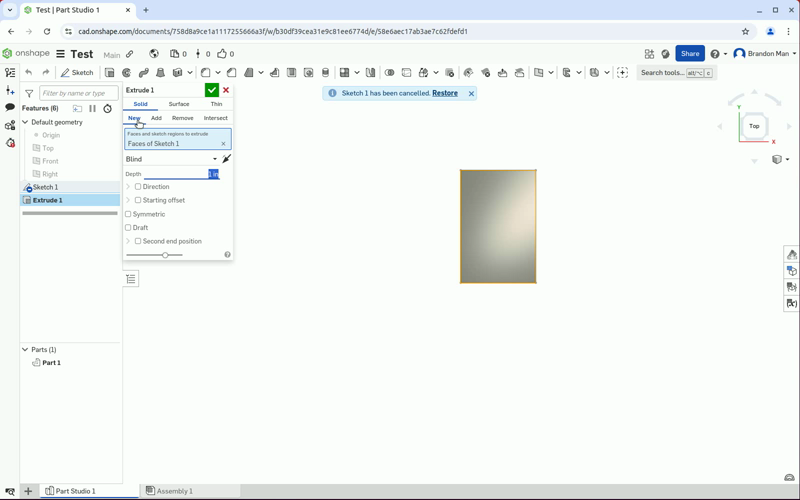
text(6.258)
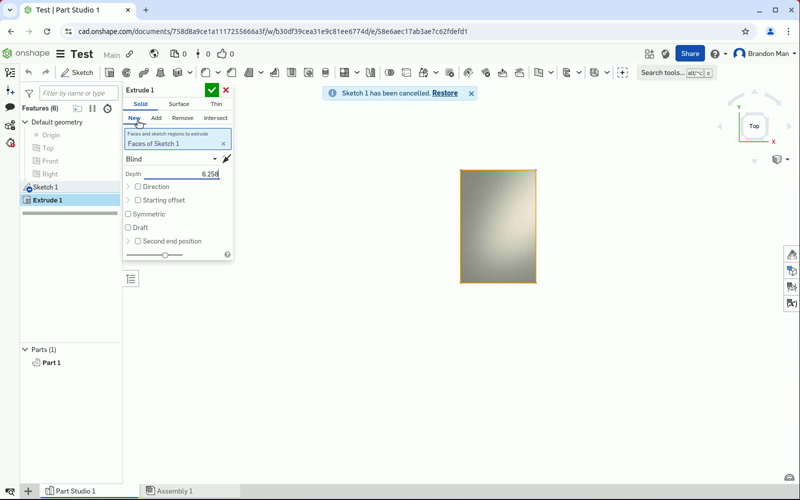
key(enter)
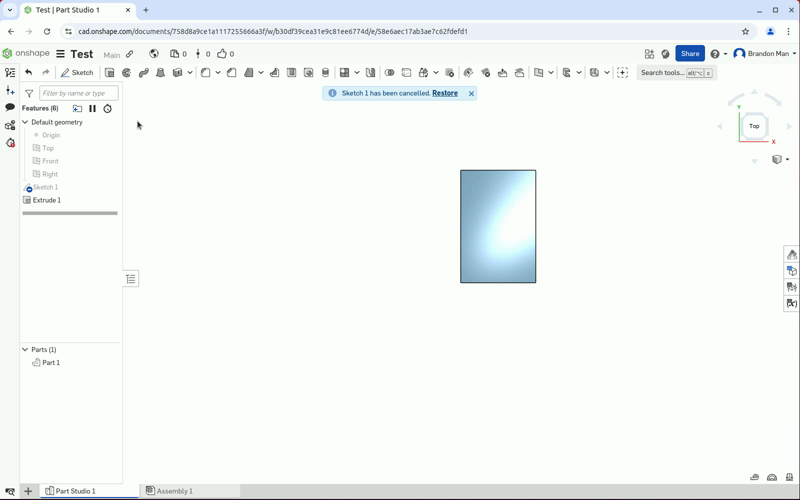
key(shift+h)
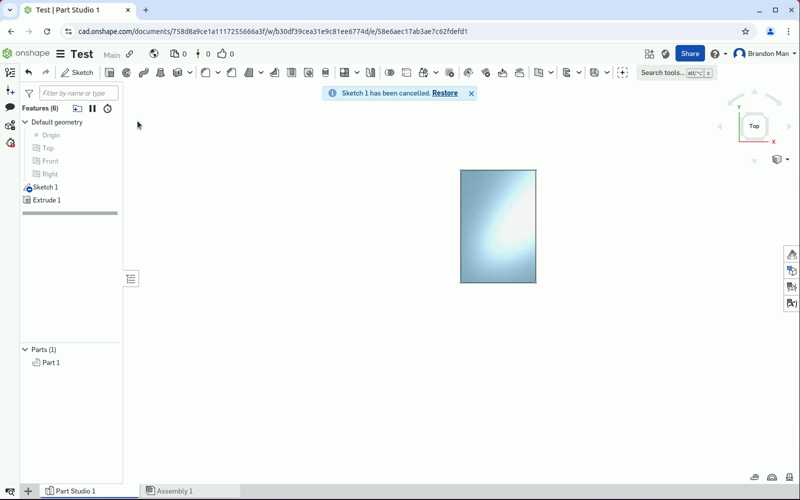
key(shift+h)
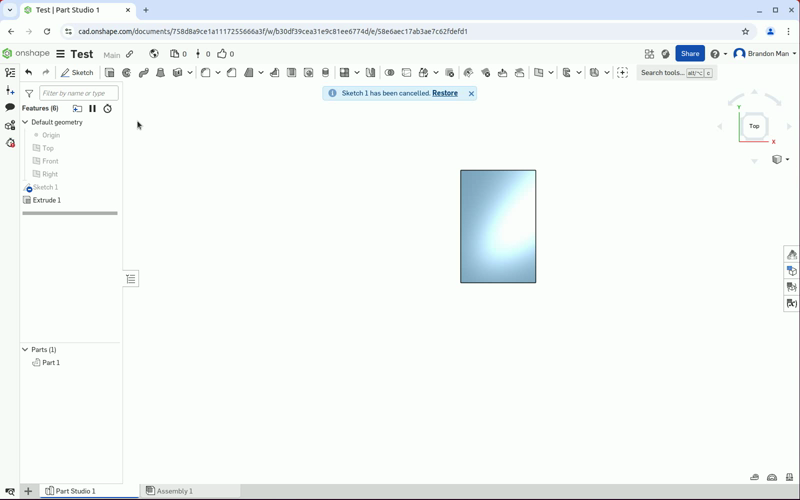
mouse_move(73, 189)
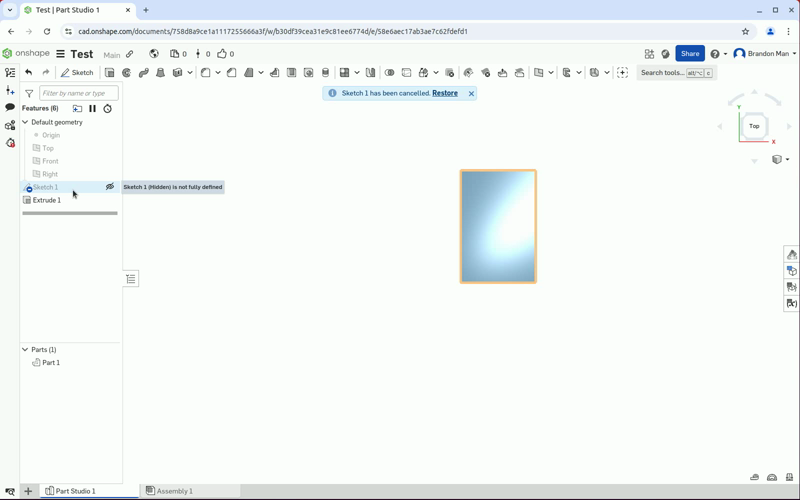
click(73, 189)
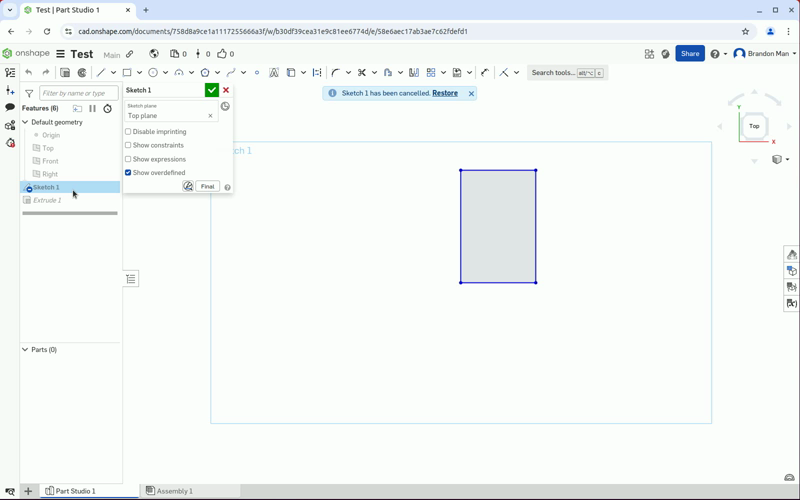
mouse_move(229, 92)
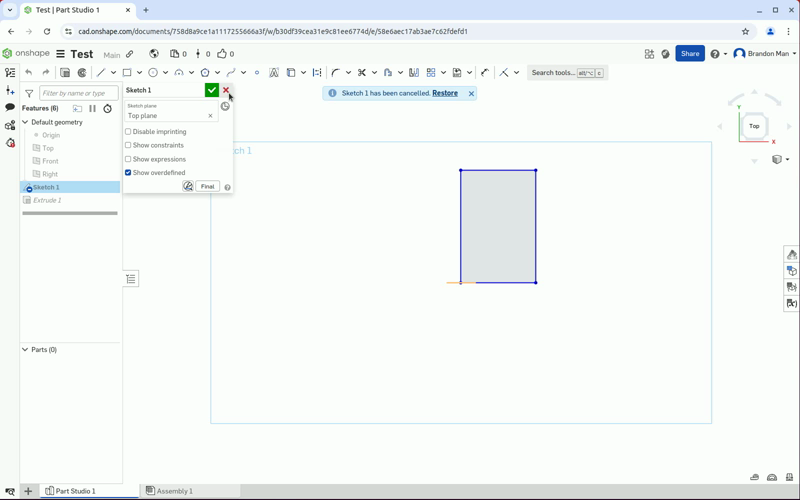
click(229, 92)
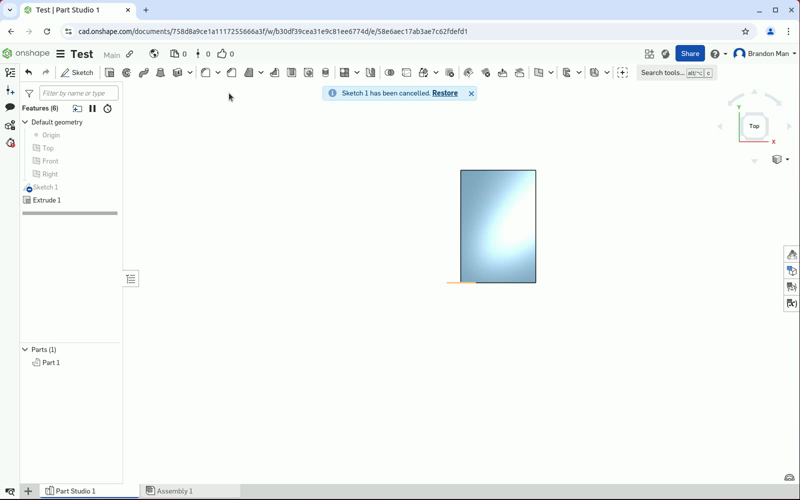
mouse_move(541, 75)
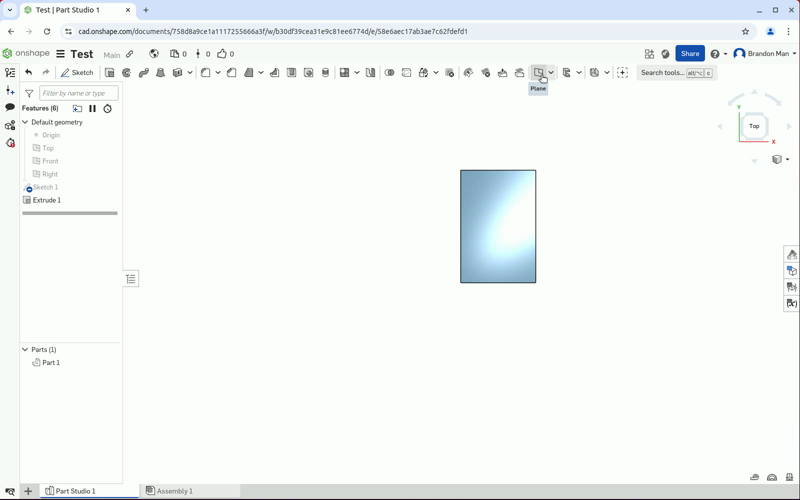
click(541, 75)
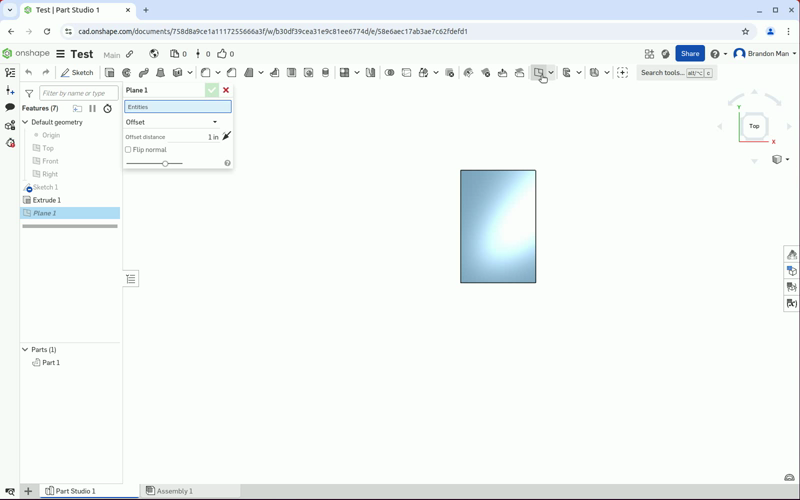
mouse_move(73, 150)
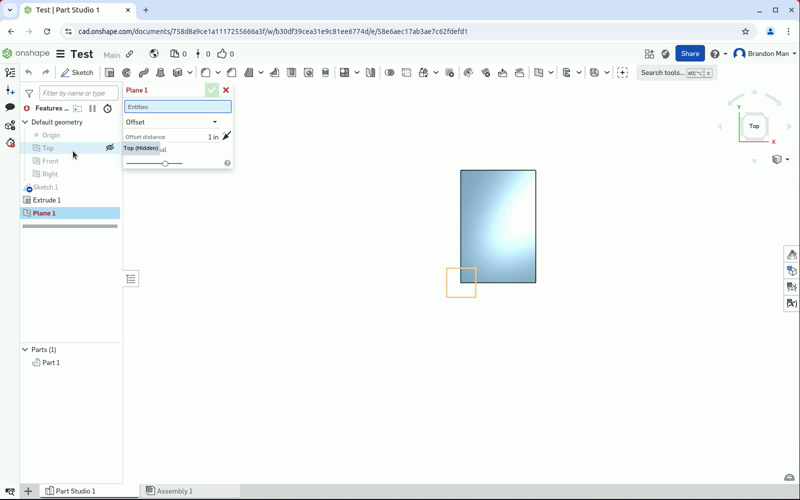
click(73, 150)
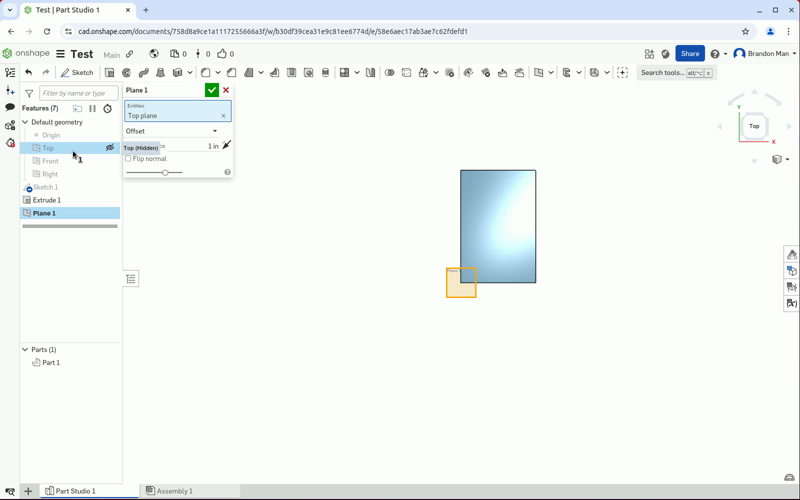
key(tab, 2)
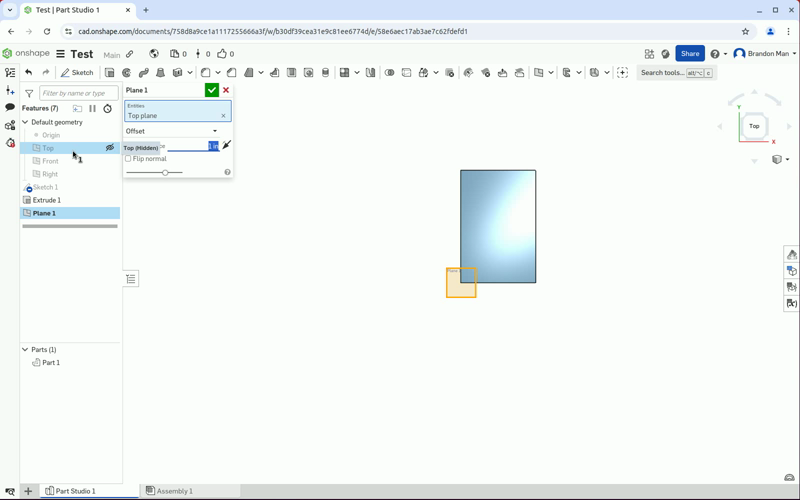
text(6.255)
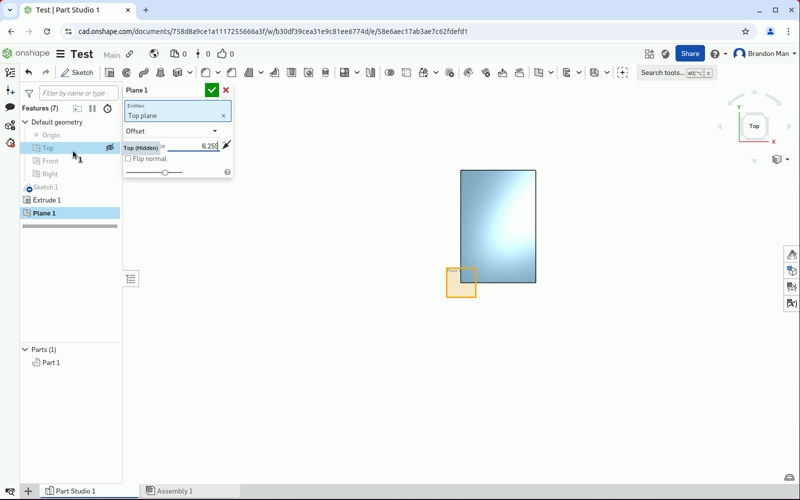
key(enter, 2)
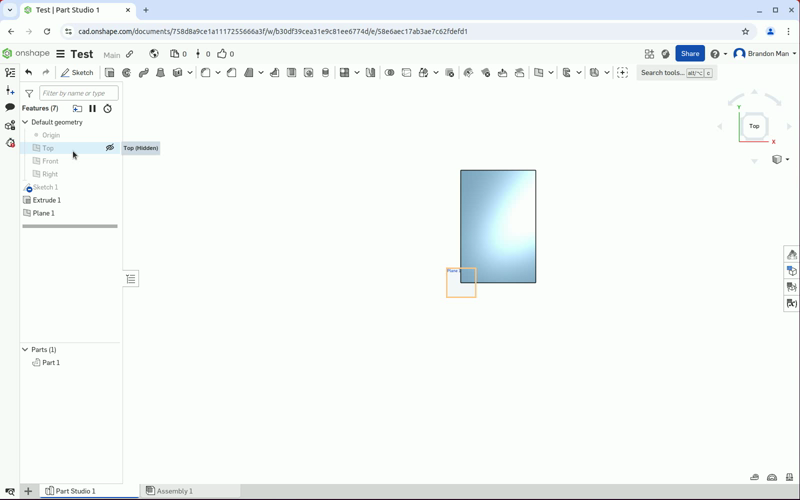
key(shift+s)
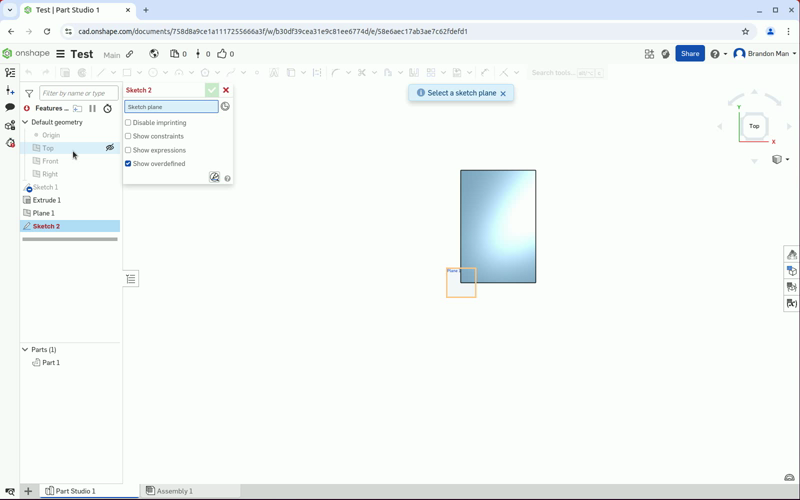
mouse_move(73, 215)
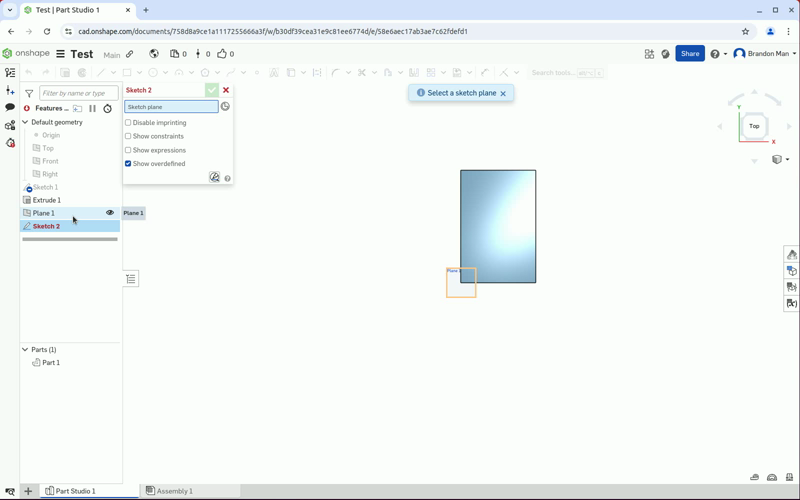
click(73, 215)
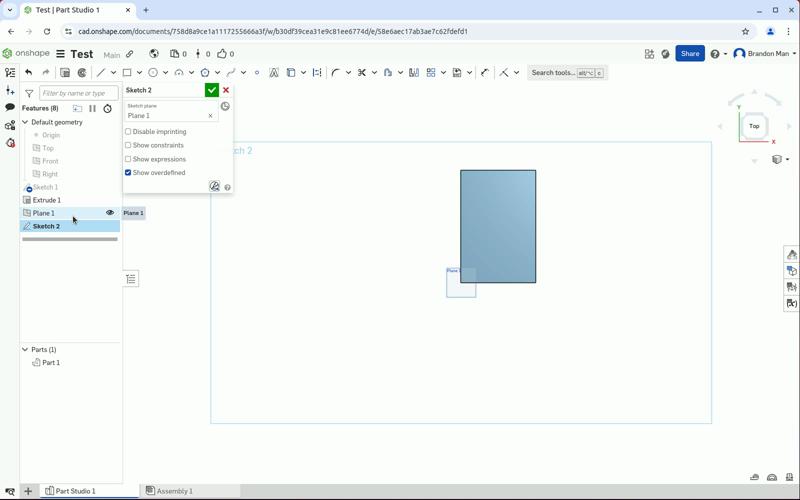
mouse_move(73, 352)
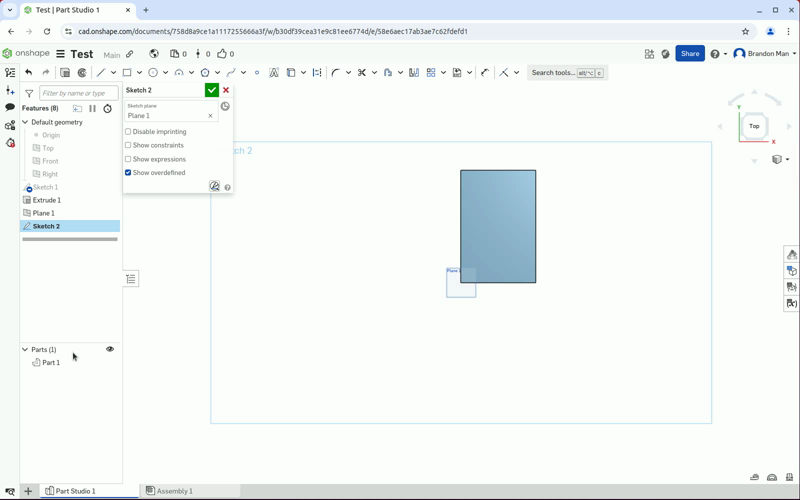
key(y)
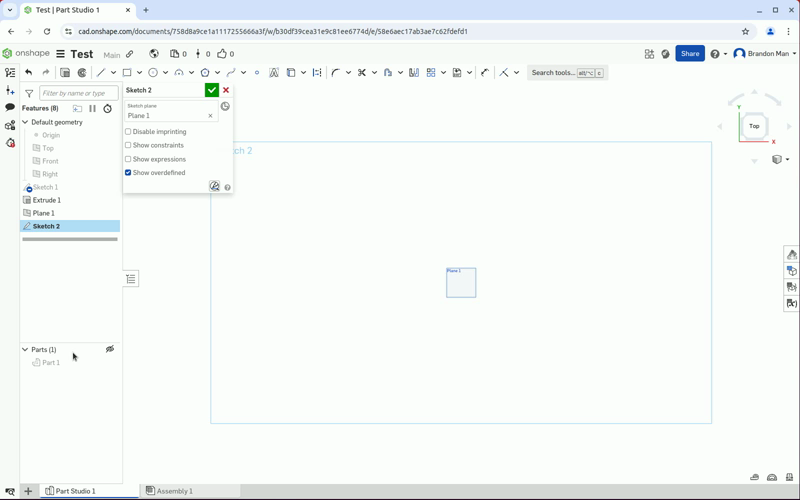
key(l)
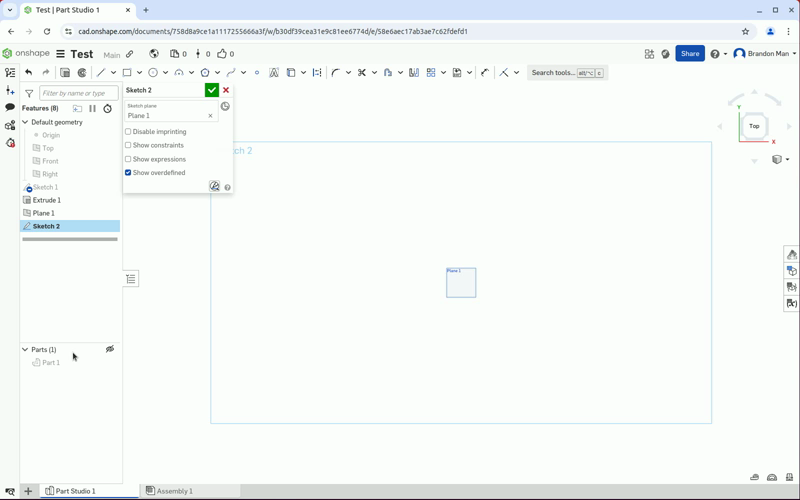
key_down(shift)
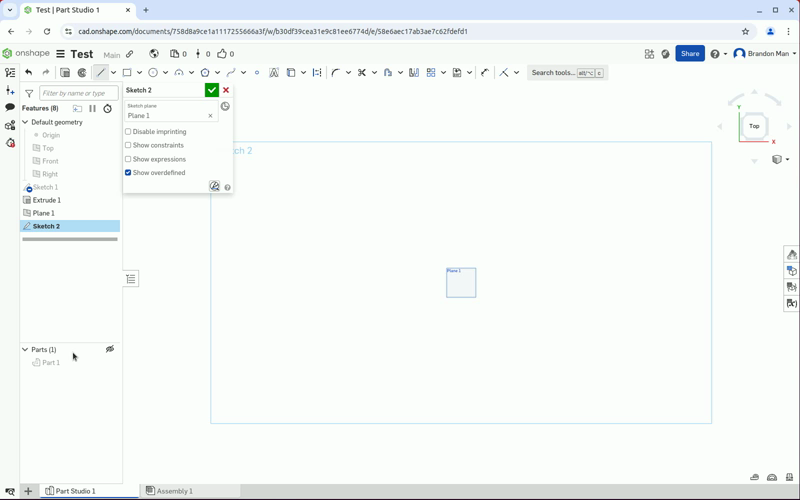
mouse_move(465, 278)
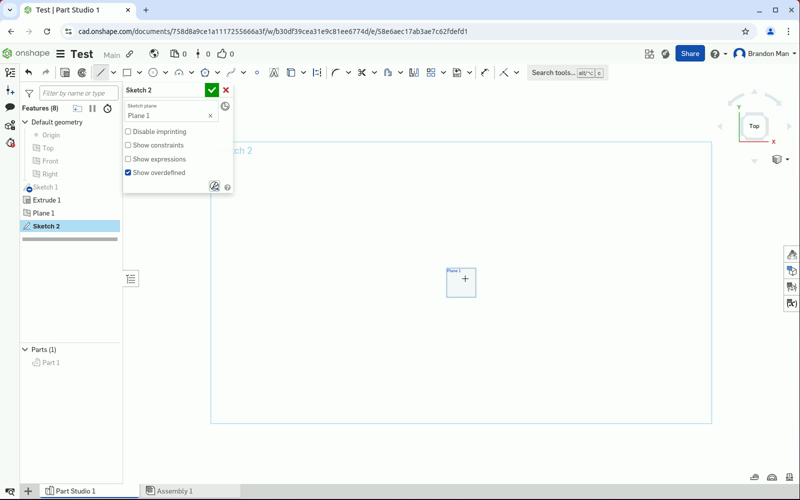
click(465, 278)
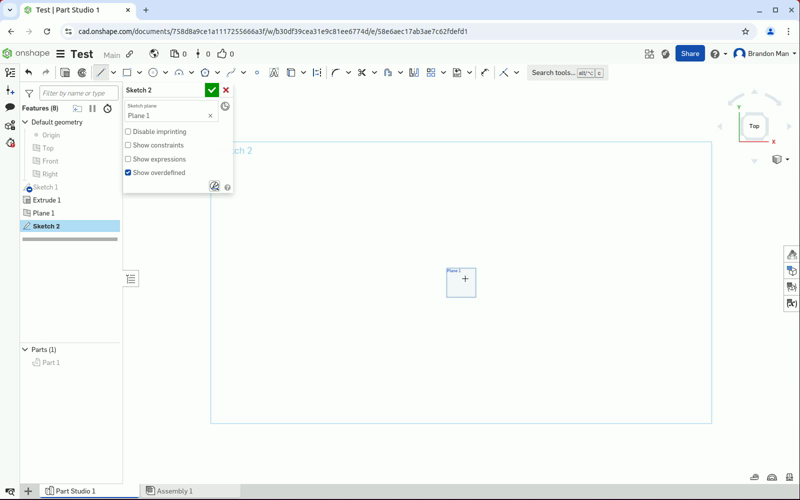
key_up(shift)
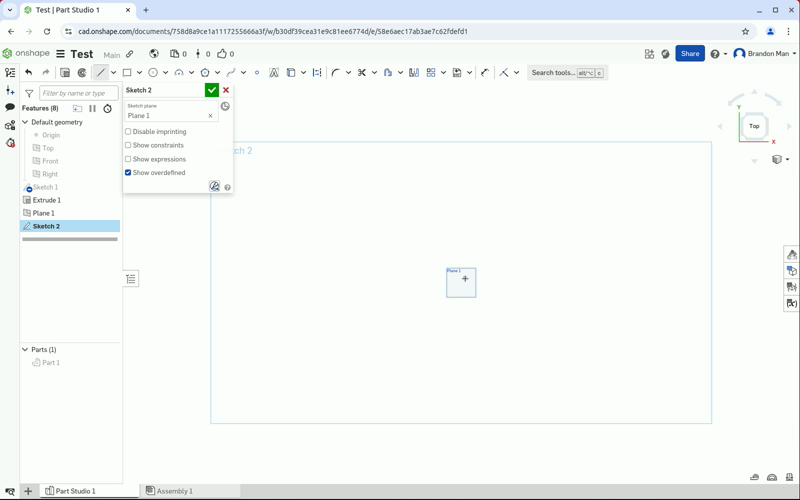
key_down(shift)
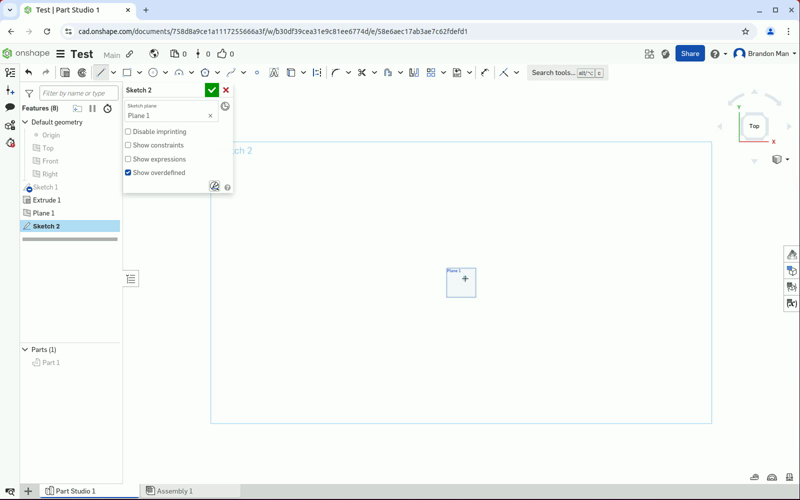
mouse_move(531, 278)
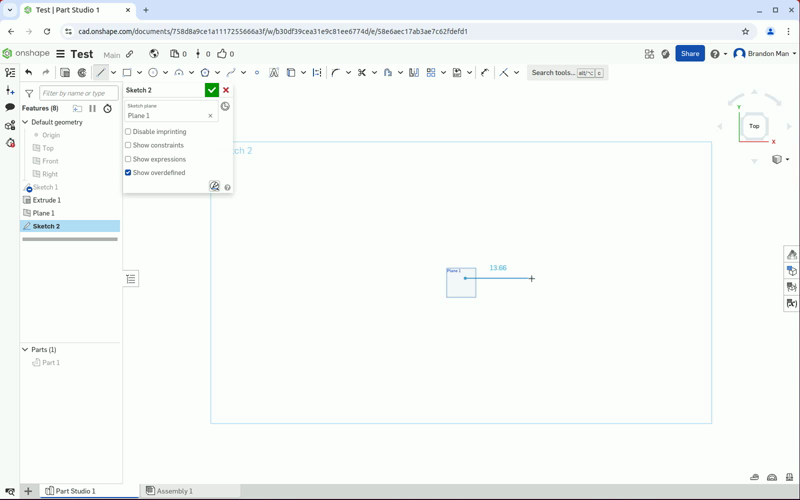
click(531, 278)
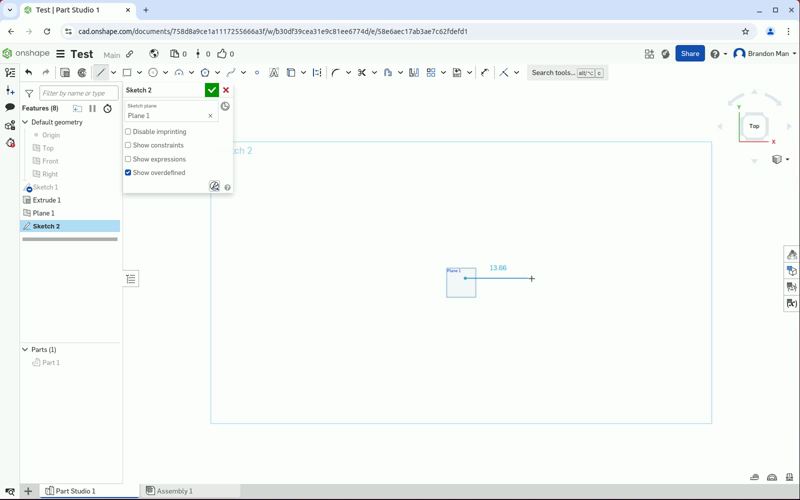
key_up(shift)
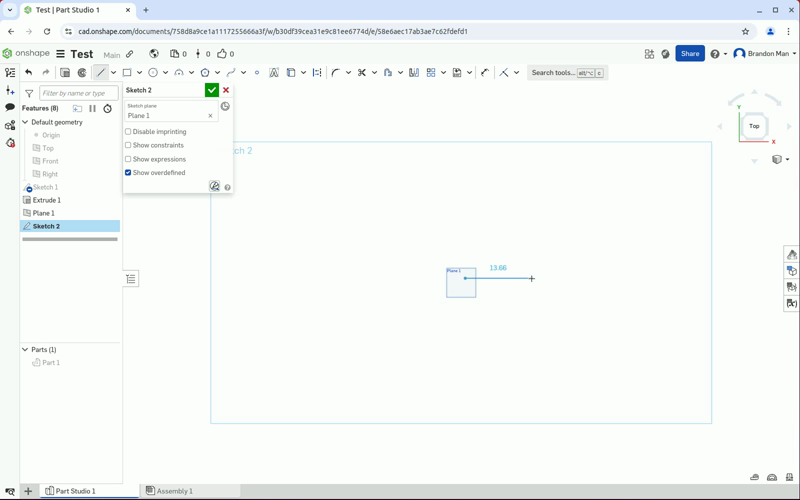
key_down(shift)
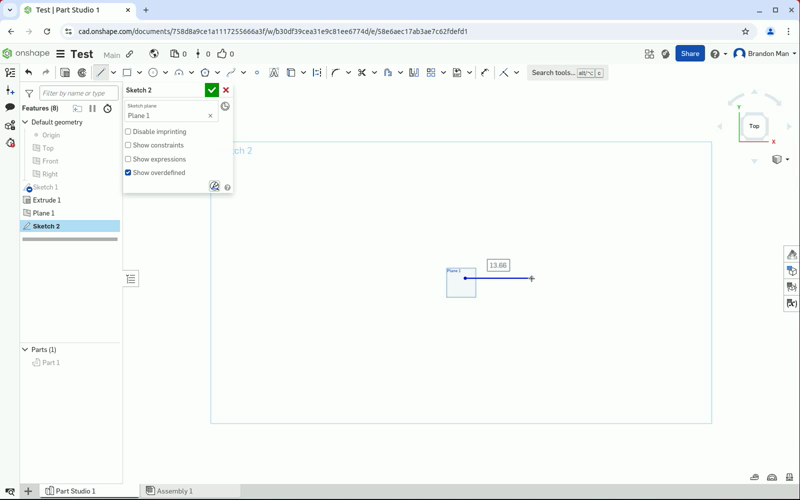
mouse_move(531, 174)
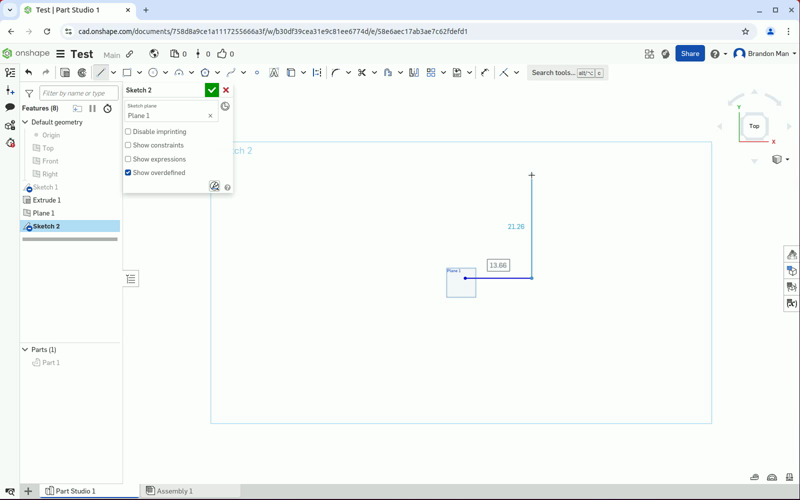
click(531, 174)
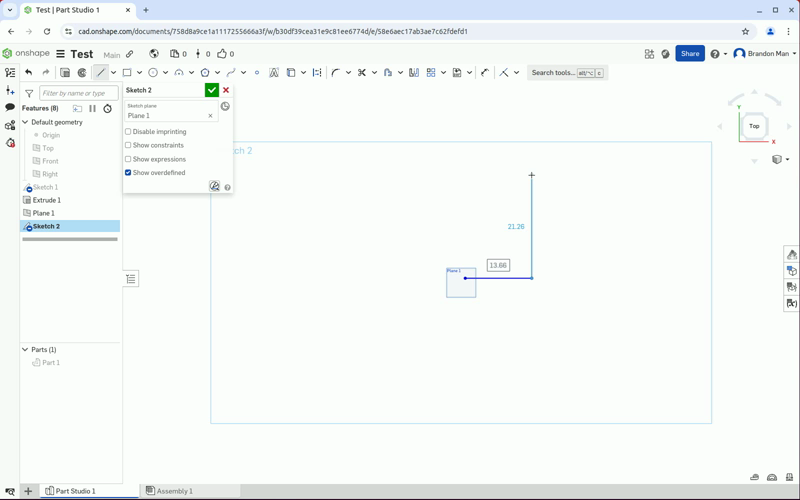
key_up(shift)
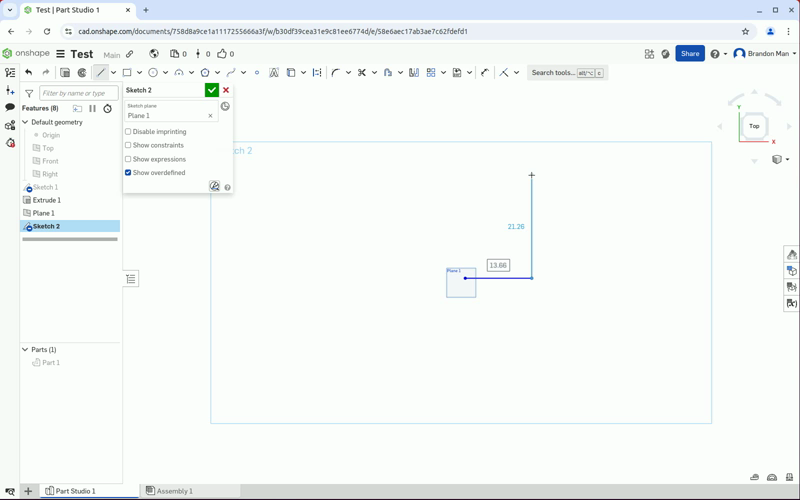
key_down(shift)
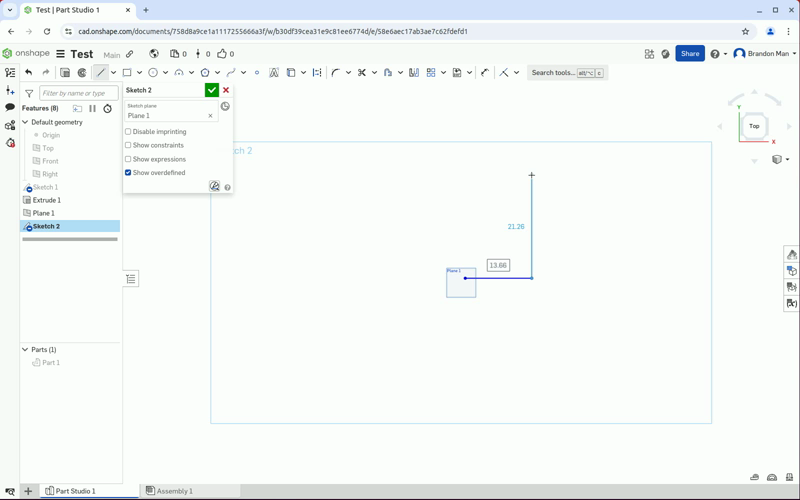
mouse_move(465, 174)
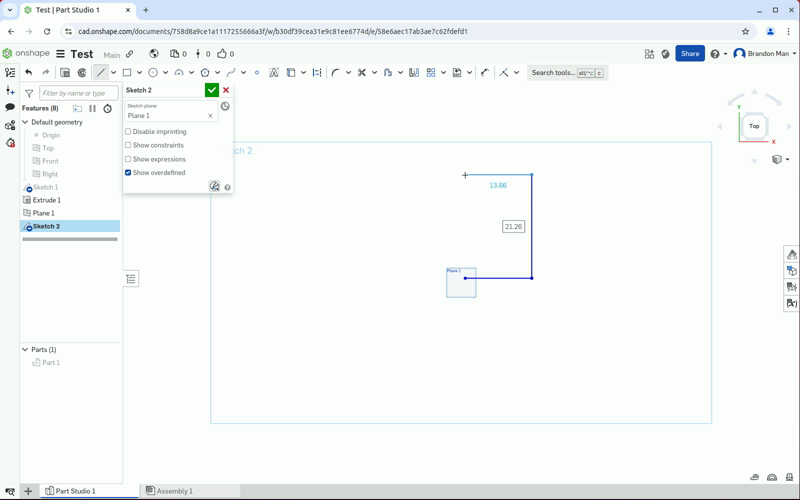
click(465, 174)
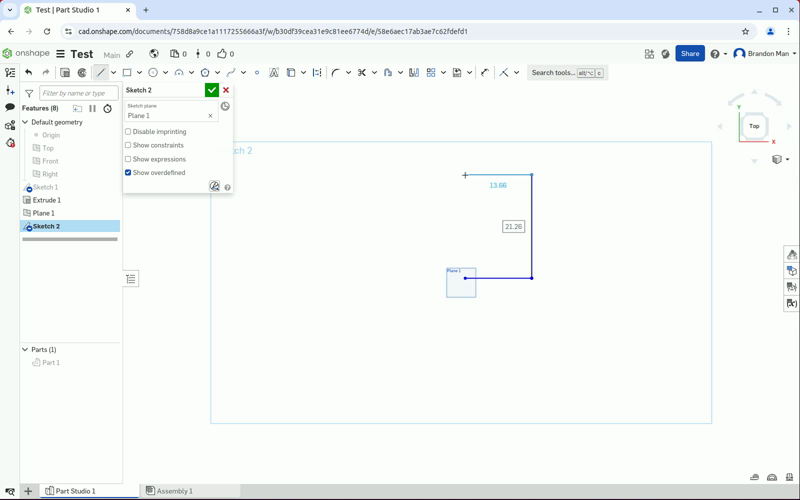
key_up(shift)
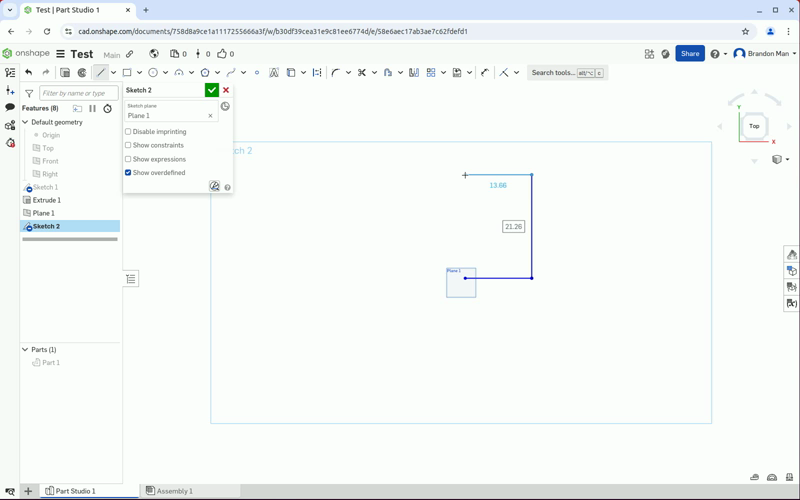
key_down(shift)
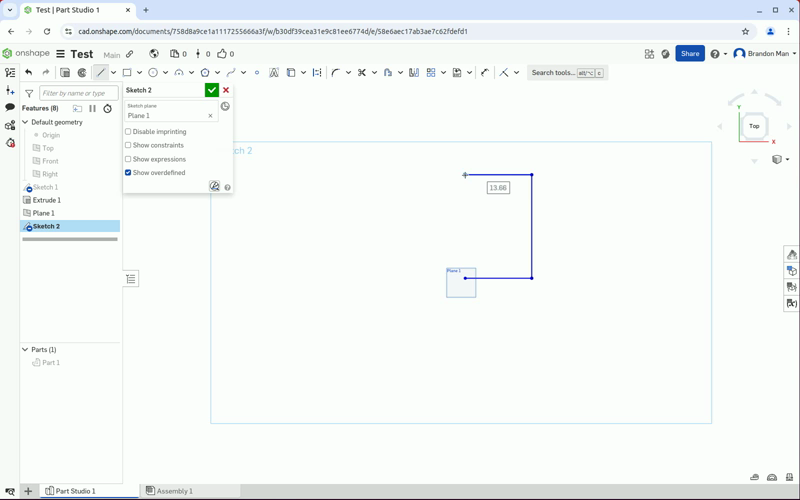
mouse_move(465, 278)
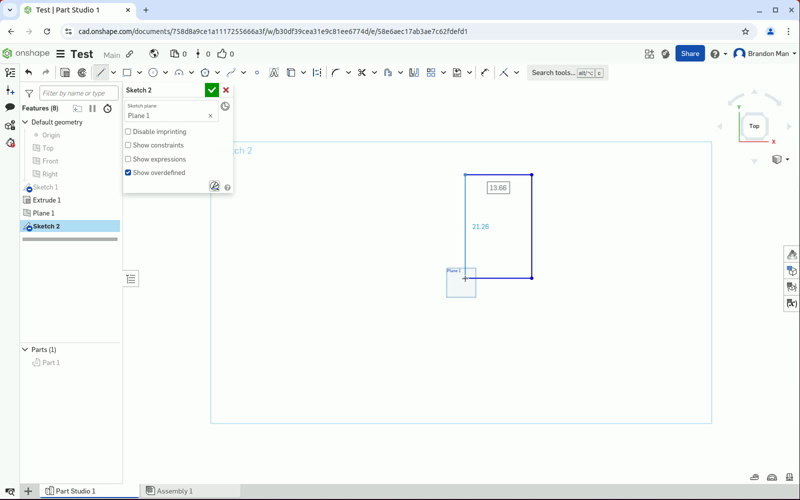
key_up(shift)
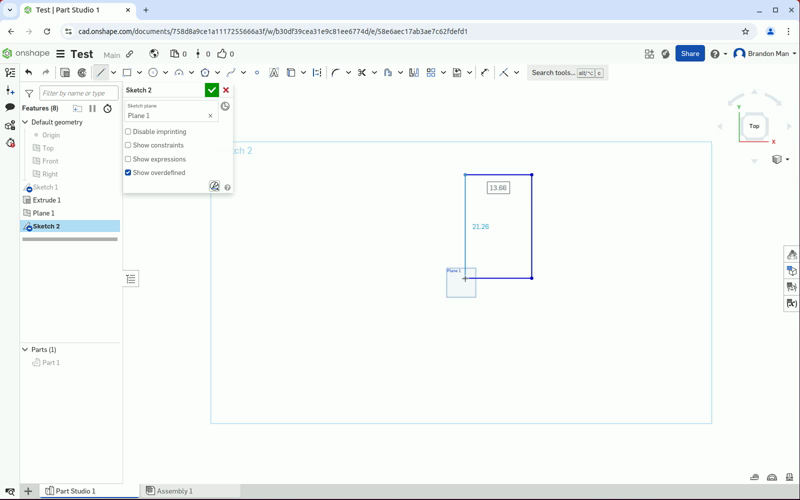
click(465, 278)
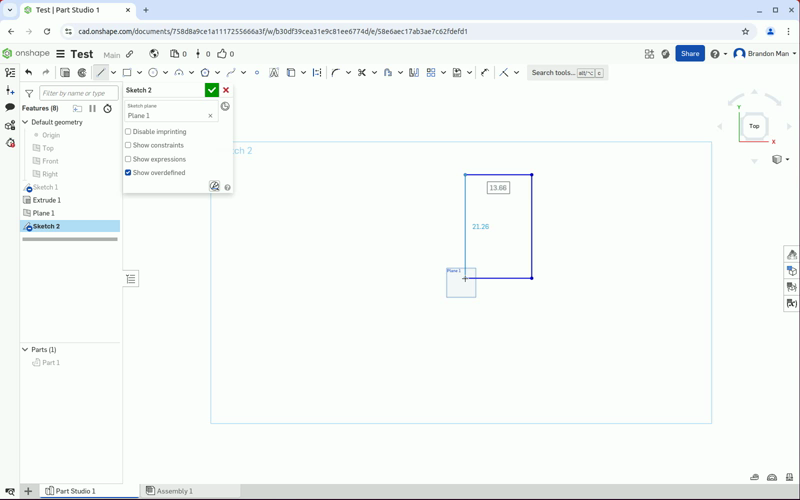
key(esc)
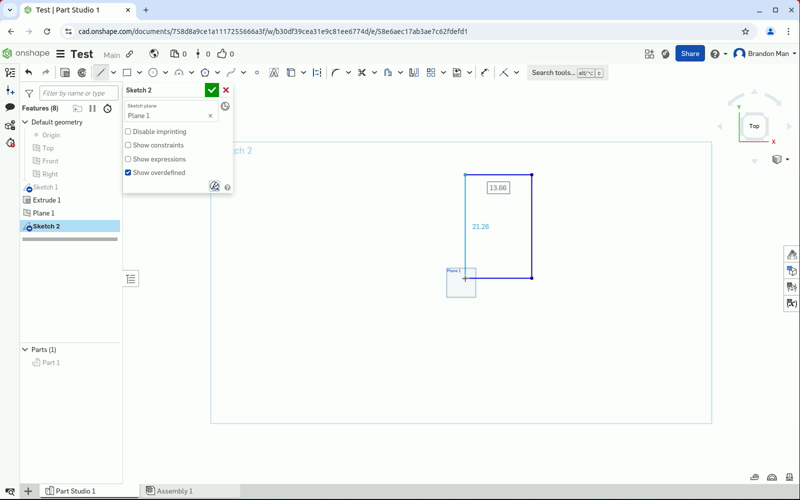
mouse_move(497, 185)
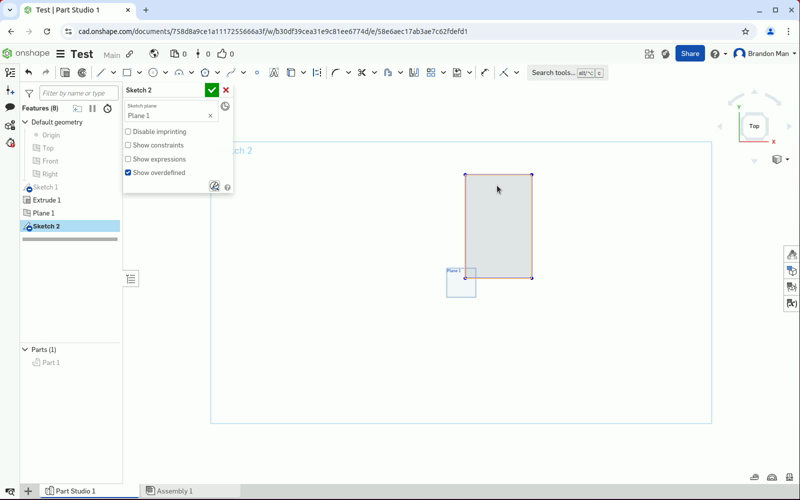
click(497, 185)
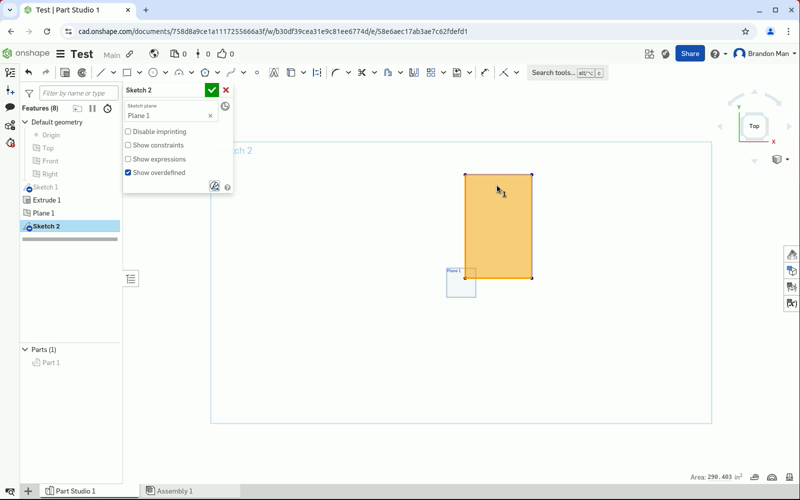
mouse_move(73, 352)
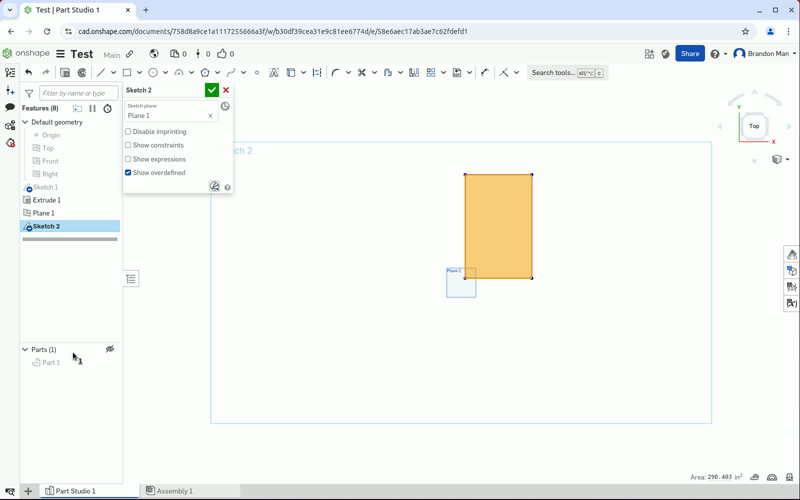
key(shift+y)
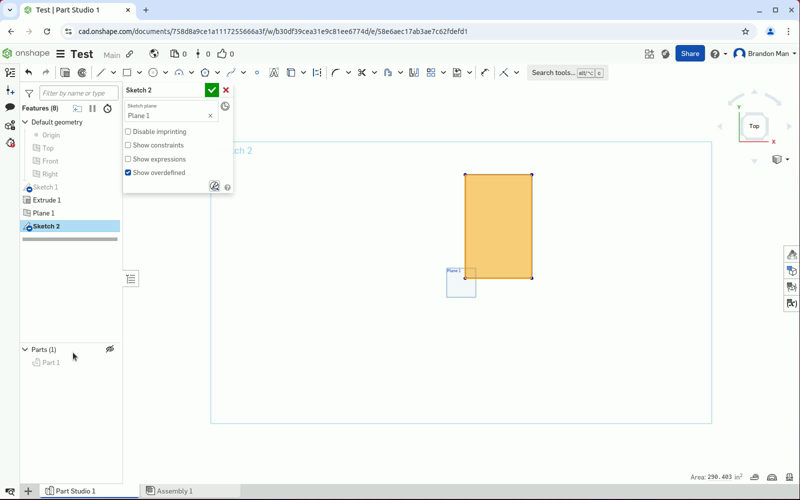
key(shift+e)
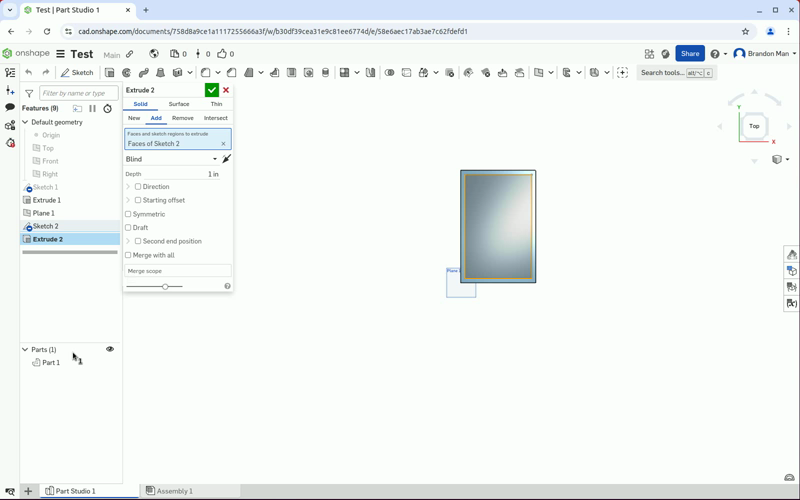
mouse_move(143, 106)
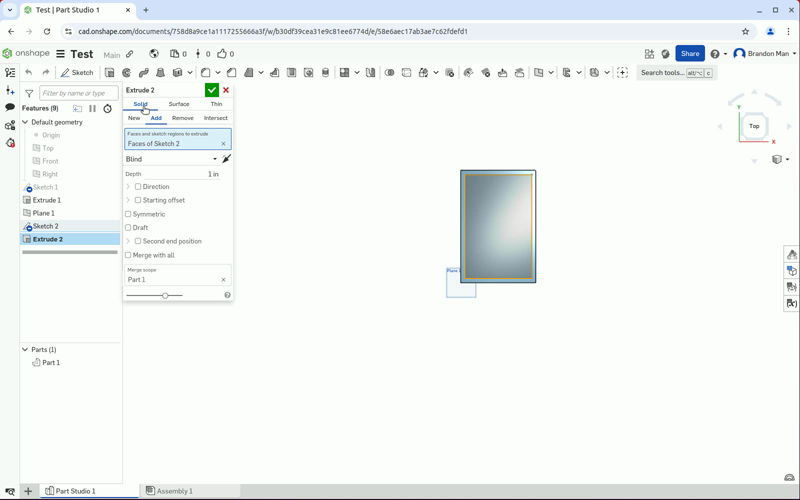
click(143, 106)
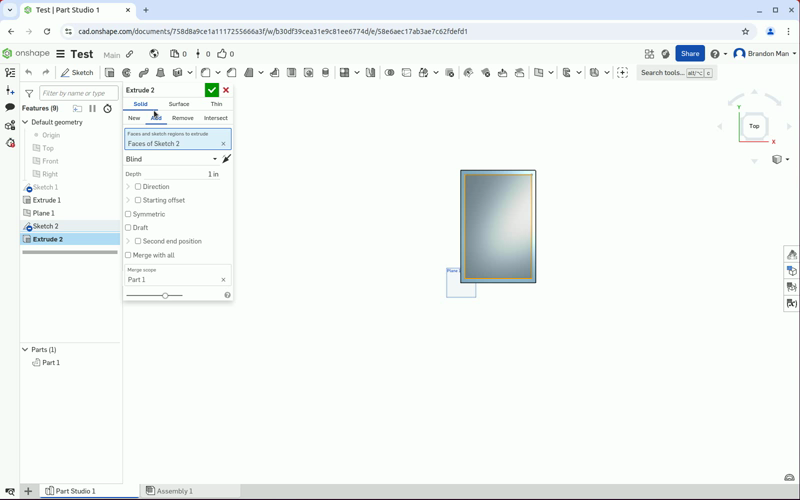
mouse_move(186, 120)
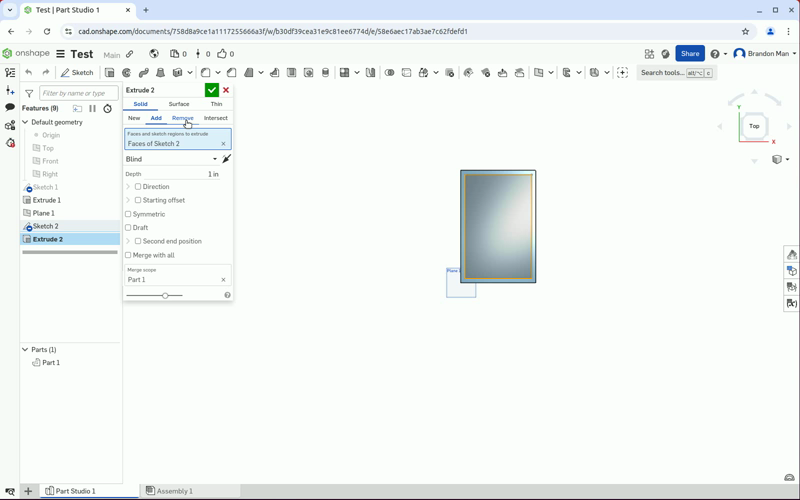
click(186, 120)
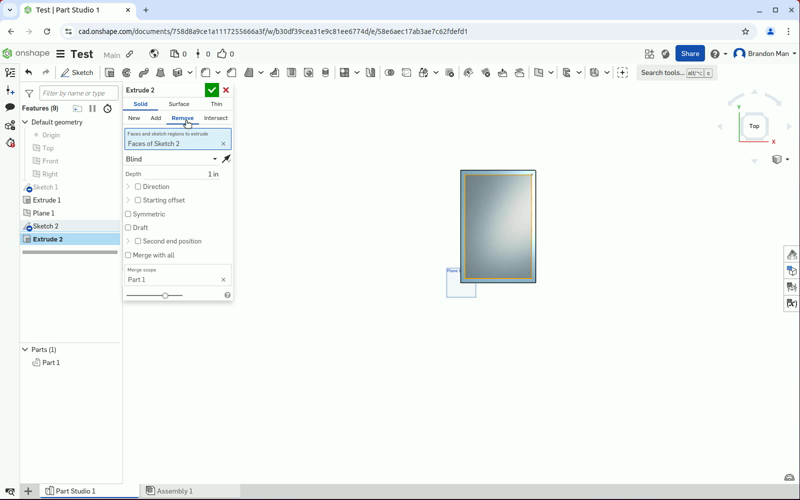
key(tab, 4)
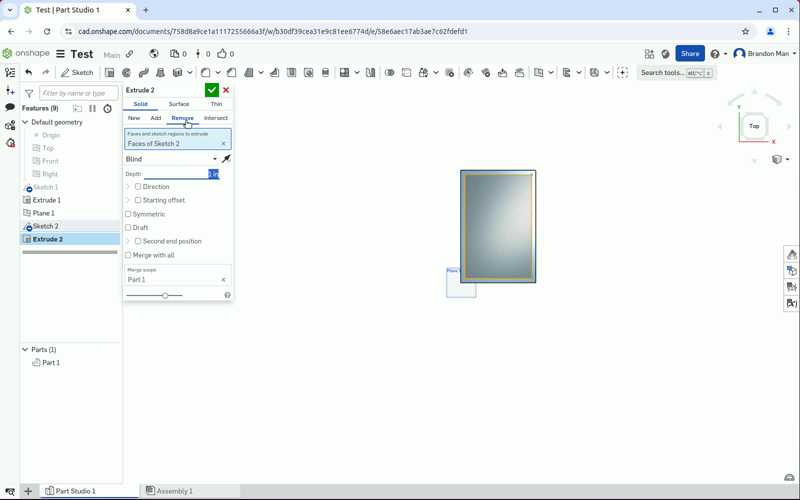
text(5.296)
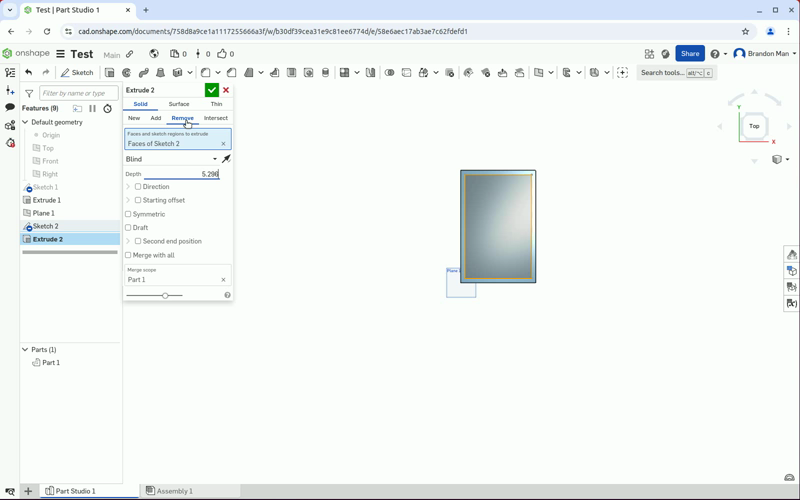
key(tab, 6)
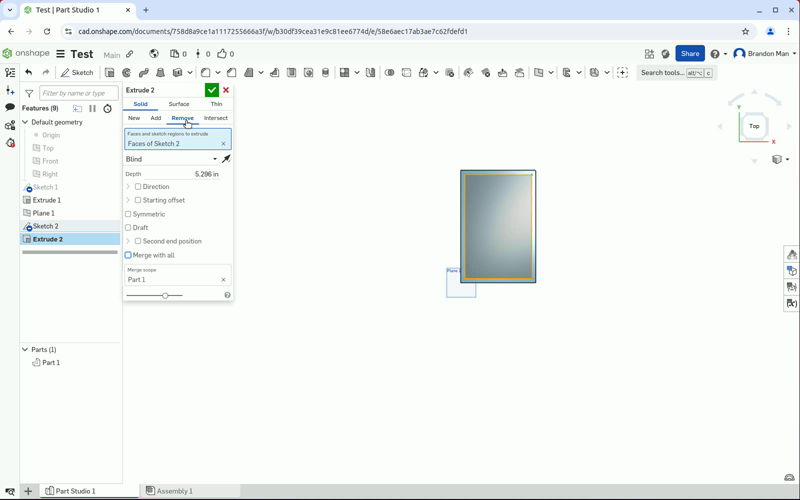
key(space)
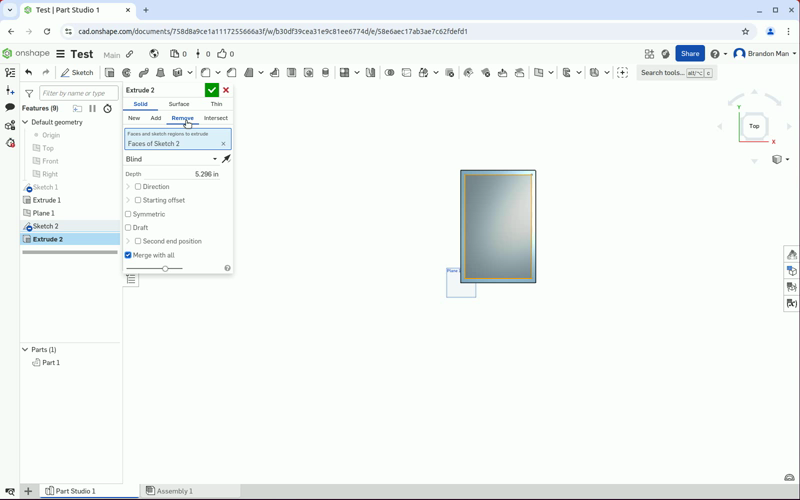
key(enter)
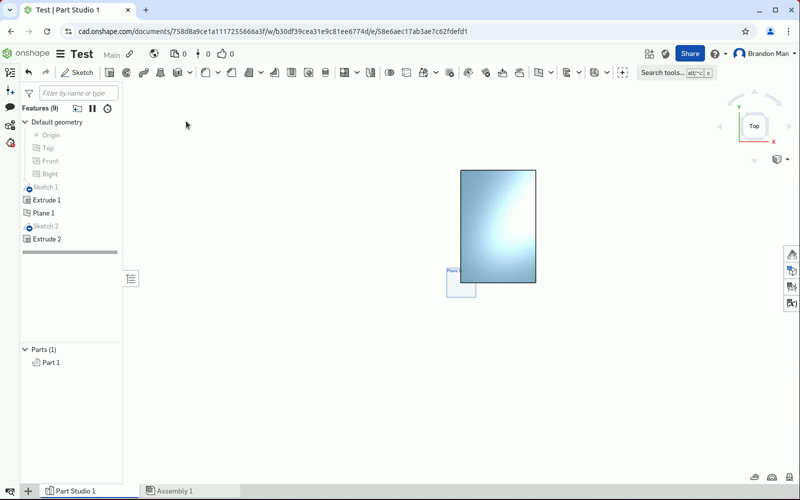
key(shift+h)
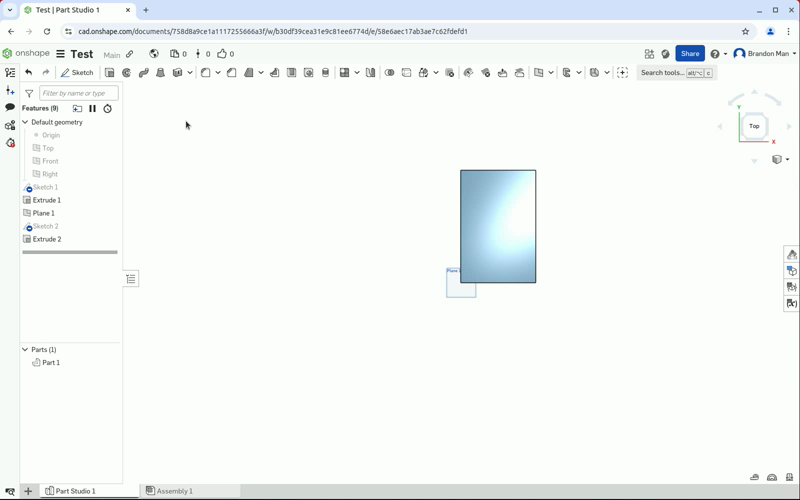
key(shift+h)
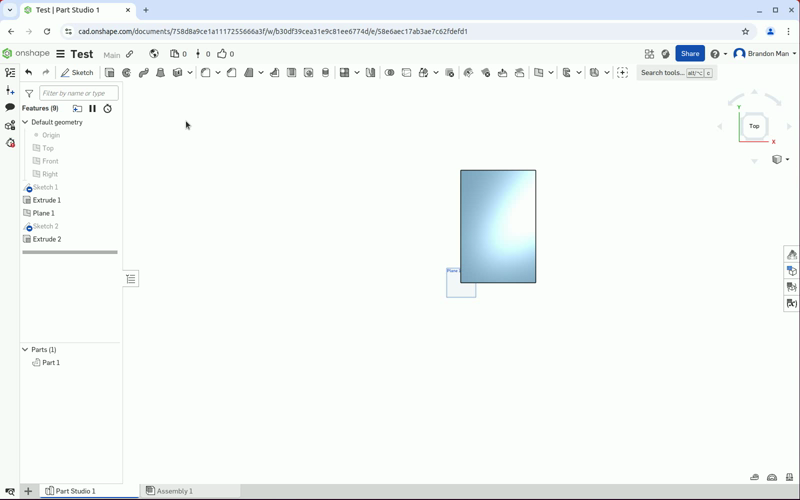
mouse_move(73, 189)
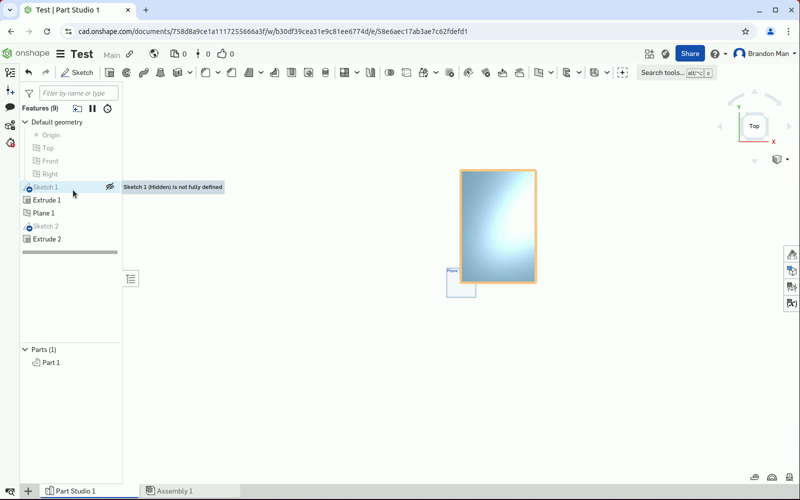
click(73, 189)
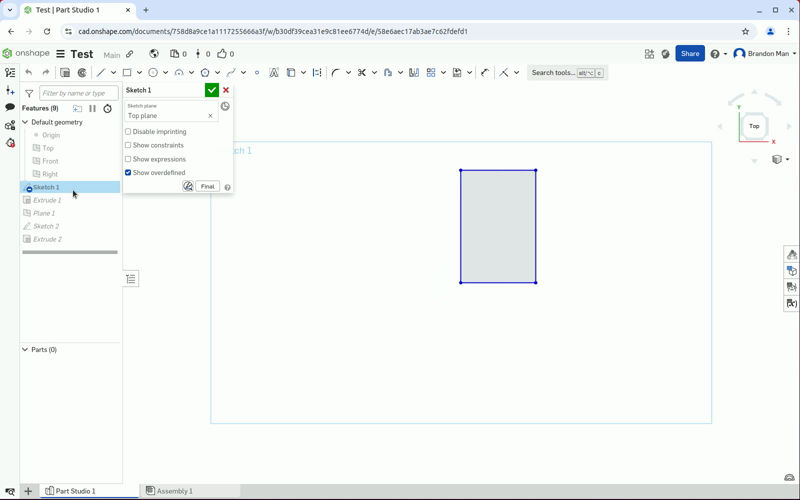
mouse_move(229, 92)
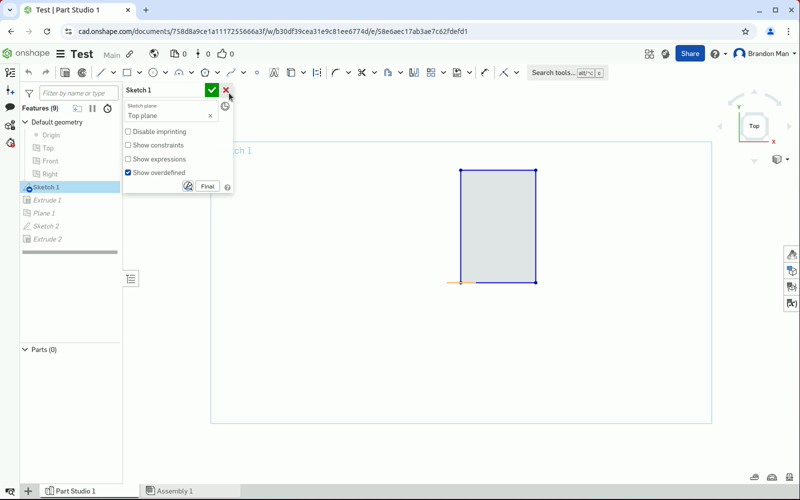
click(229, 92)
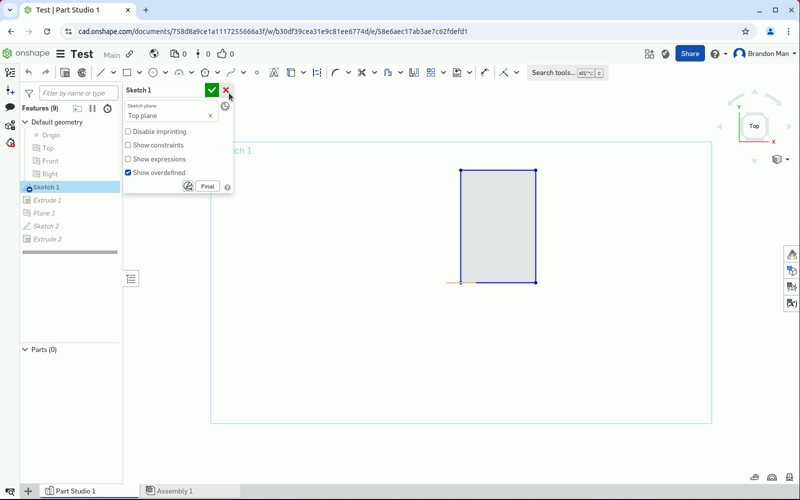
key(shift+s)
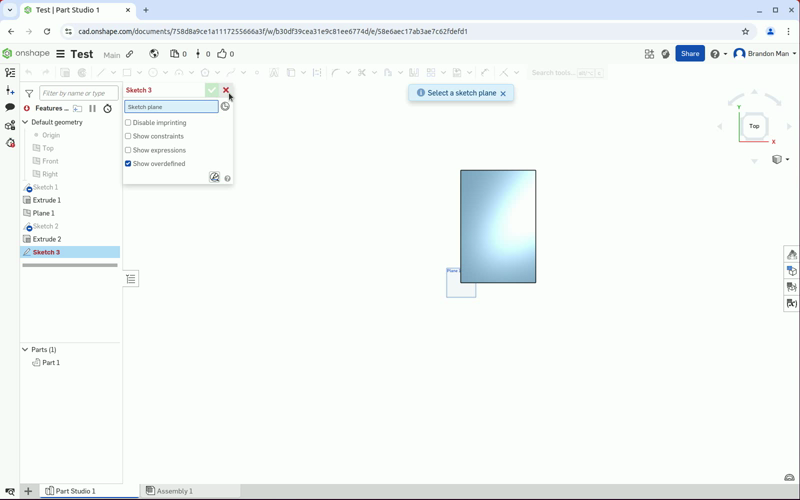
mouse_move(73, 150)
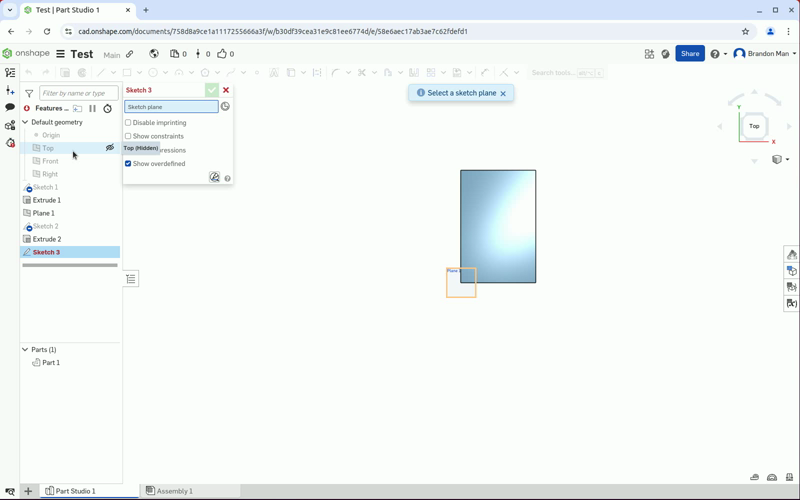
click(73, 150)
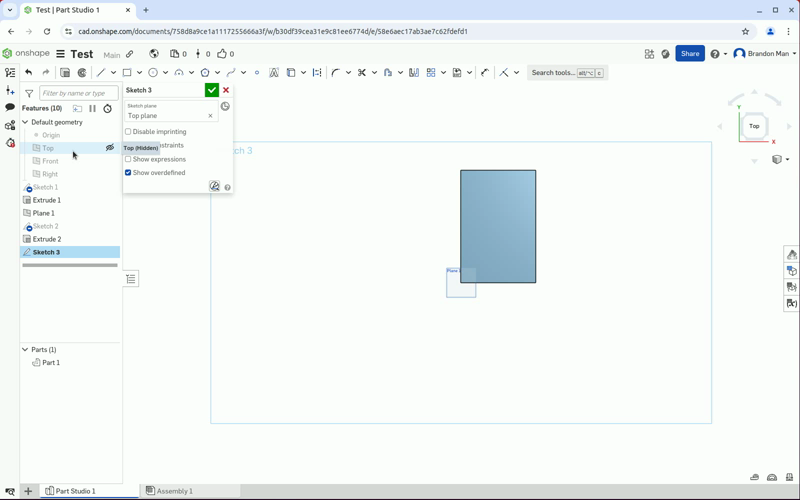
mouse_move(73, 352)
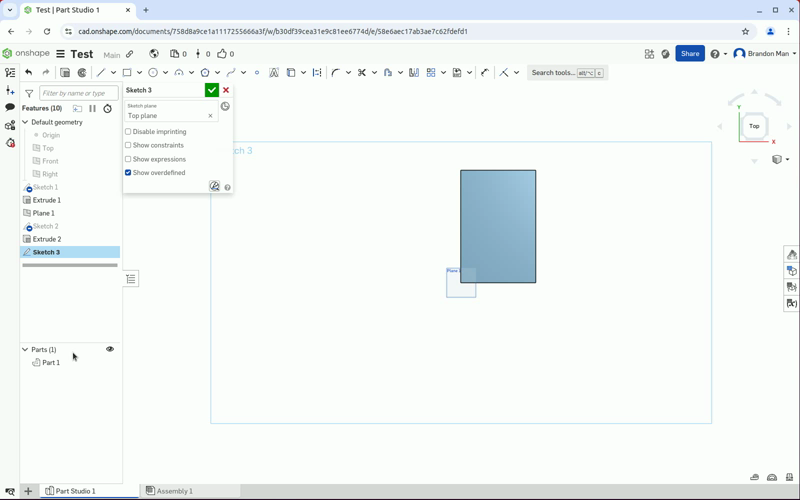
key(y)
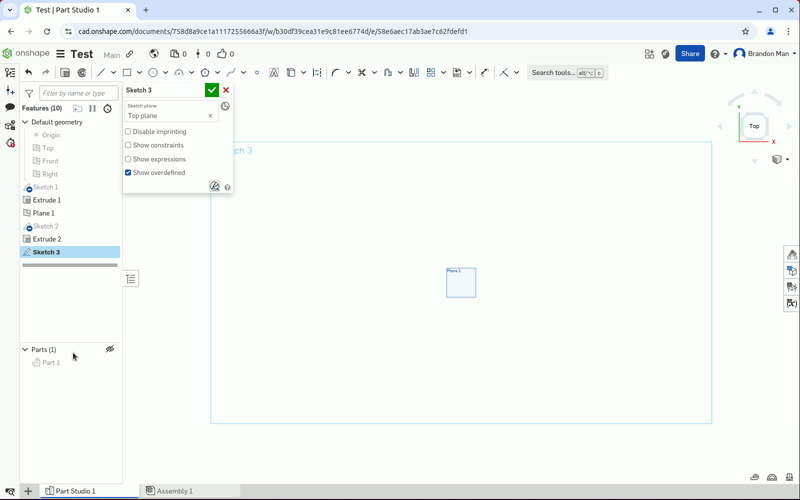
key(l)
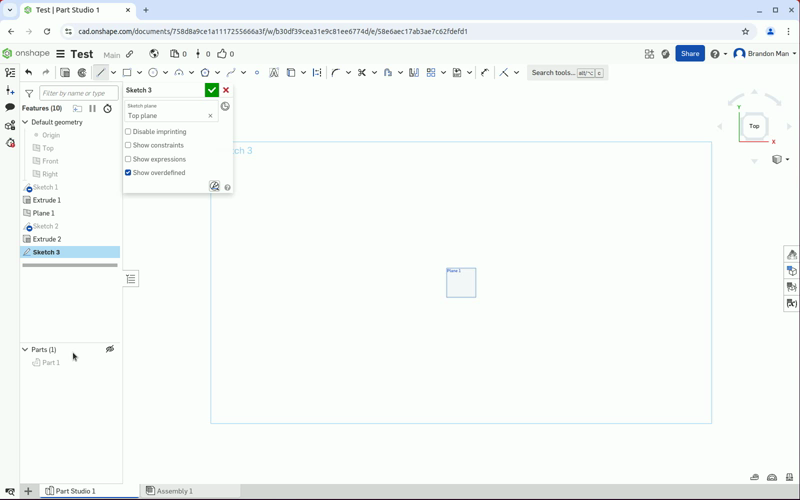
key_down(shift)
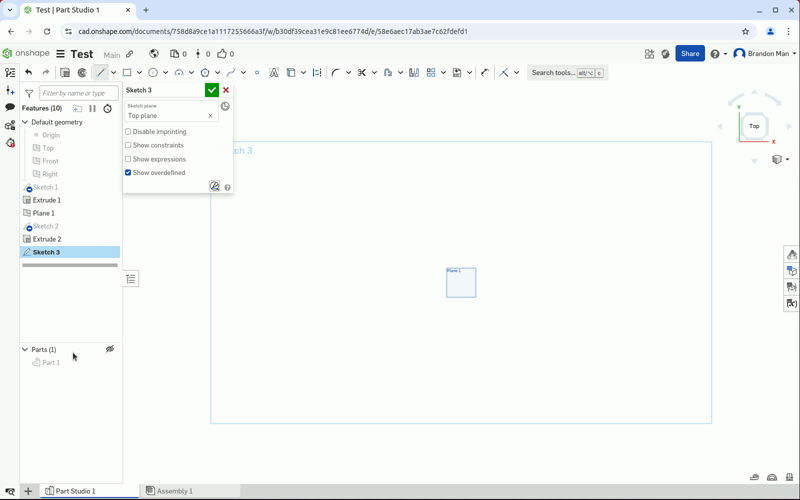
mouse_move(384, 282)
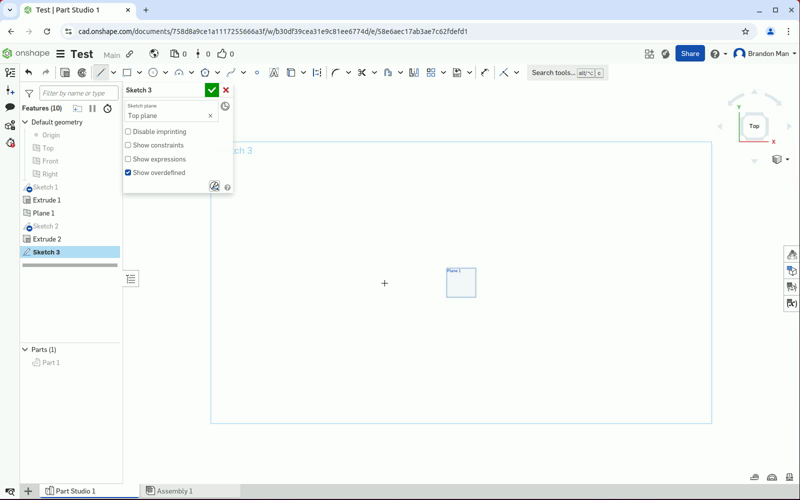
click(384, 282)
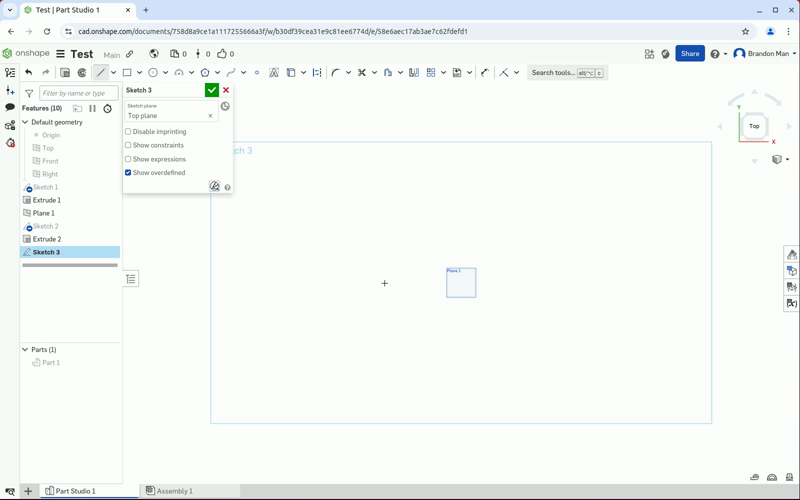
key_up(shift)
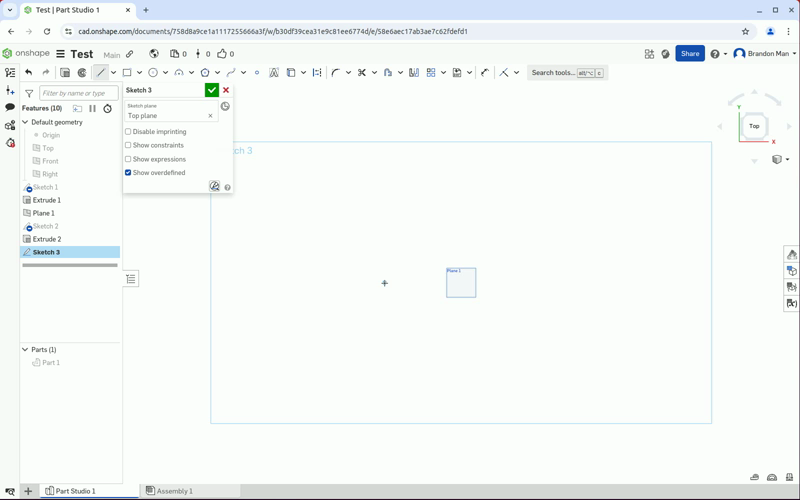
key_down(shift)
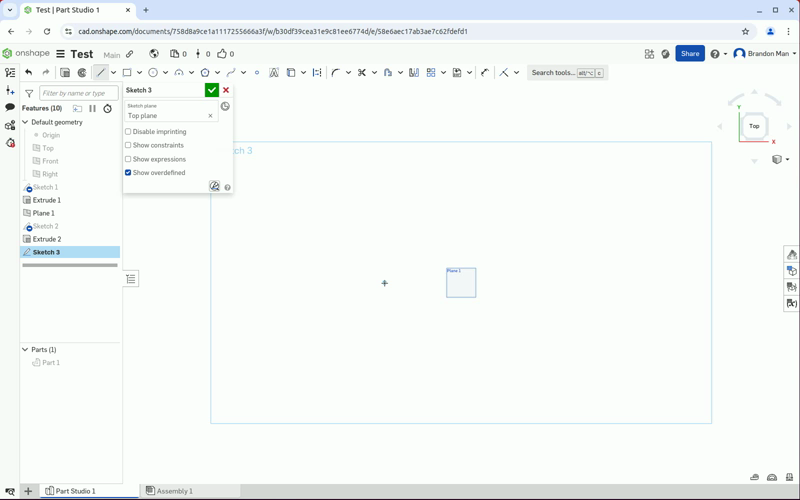
mouse_move(459, 282)
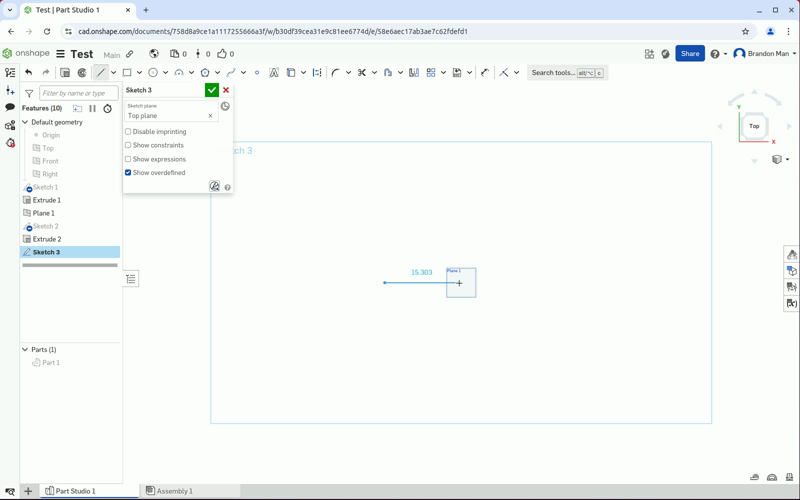
click(459, 282)
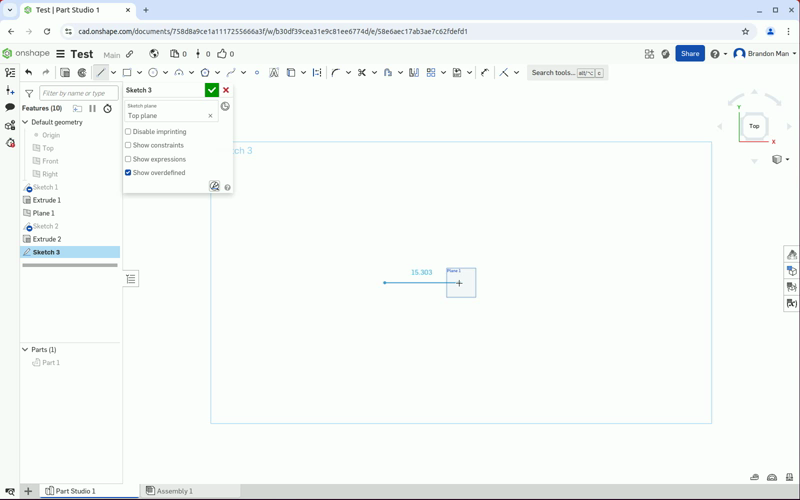
key_up(shift)
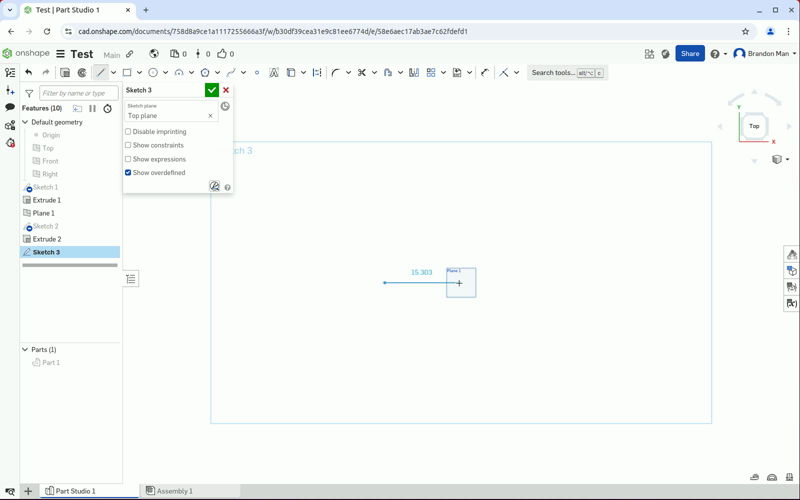
key_down(shift)
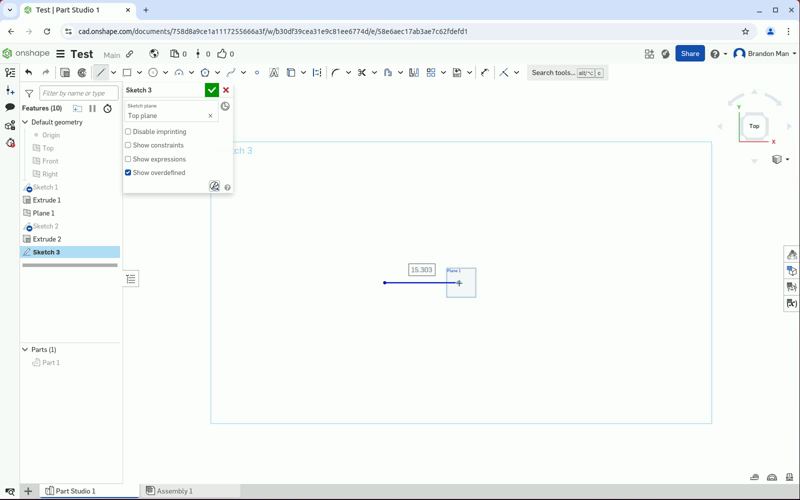
mouse_move(459, 170)
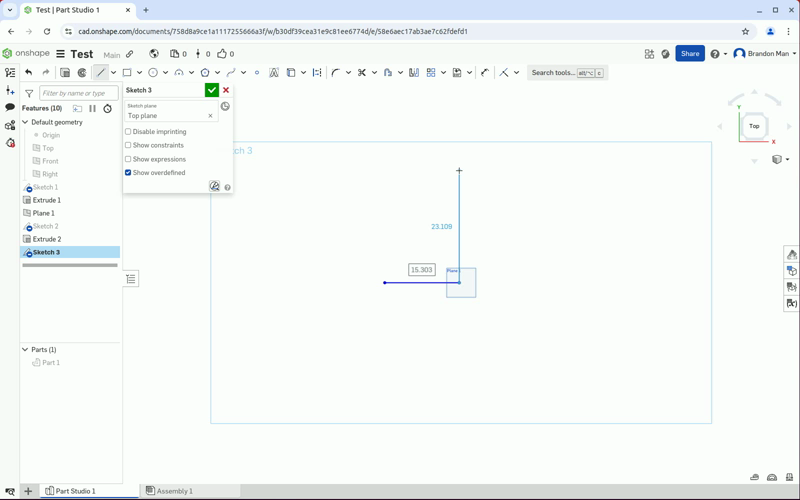
click(459, 170)
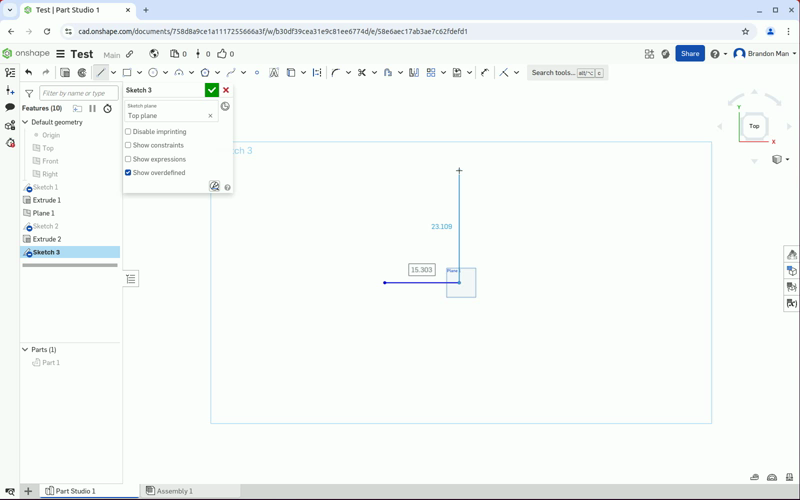
key_up(shift)
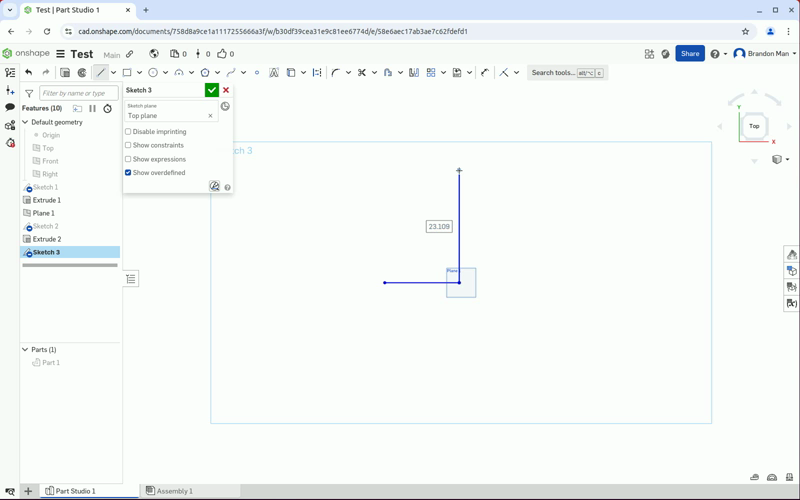
key_down(shift)
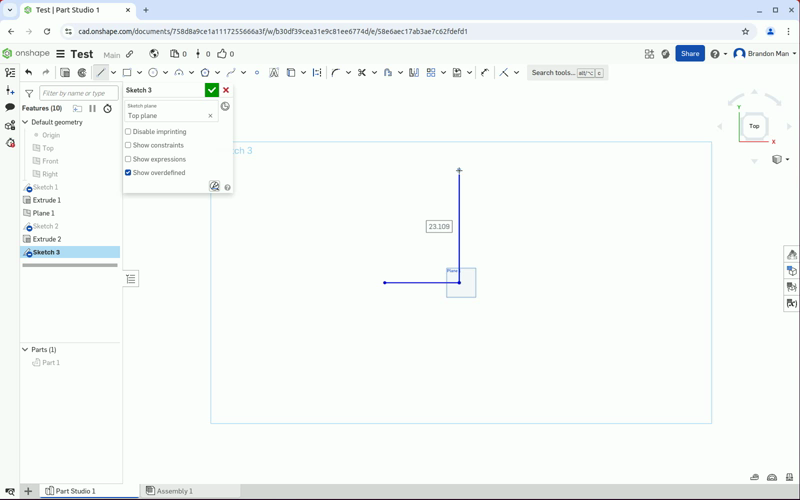
mouse_move(384, 170)
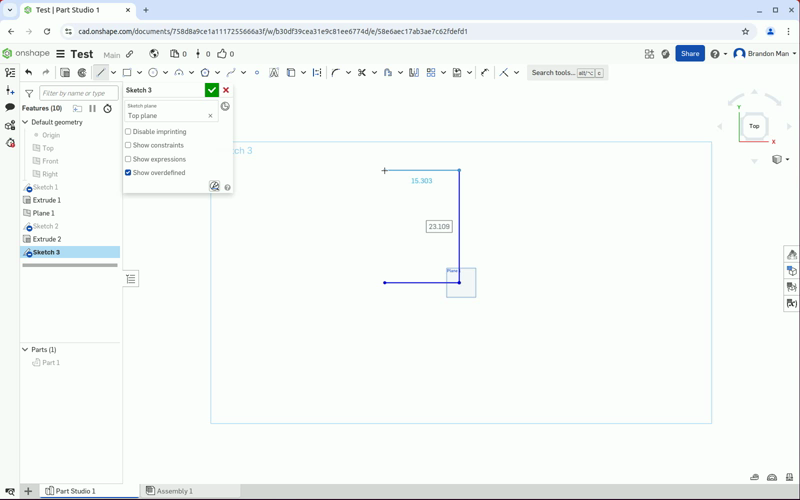
click(384, 170)
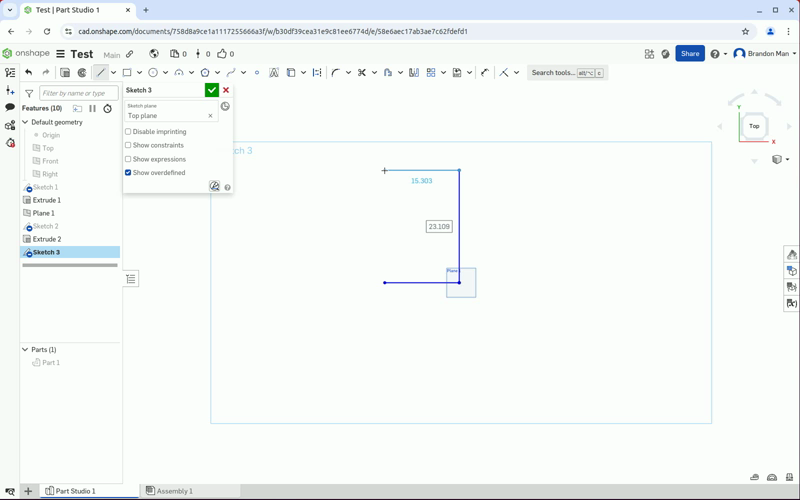
key_up(shift)
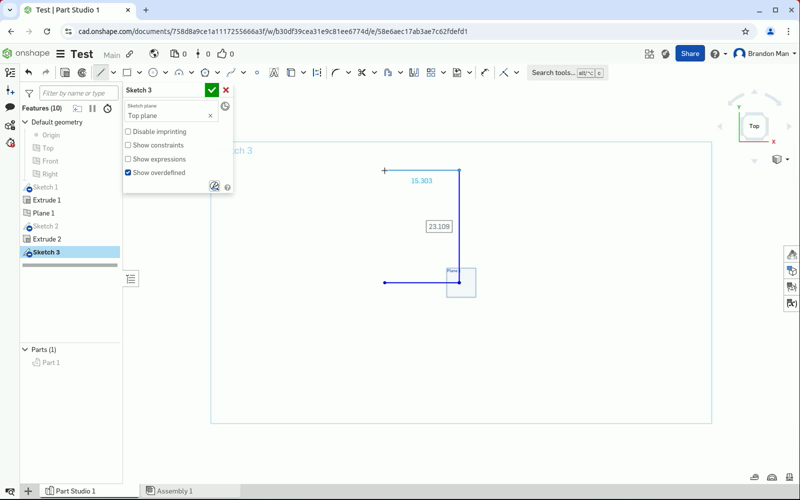
key_down(shift)
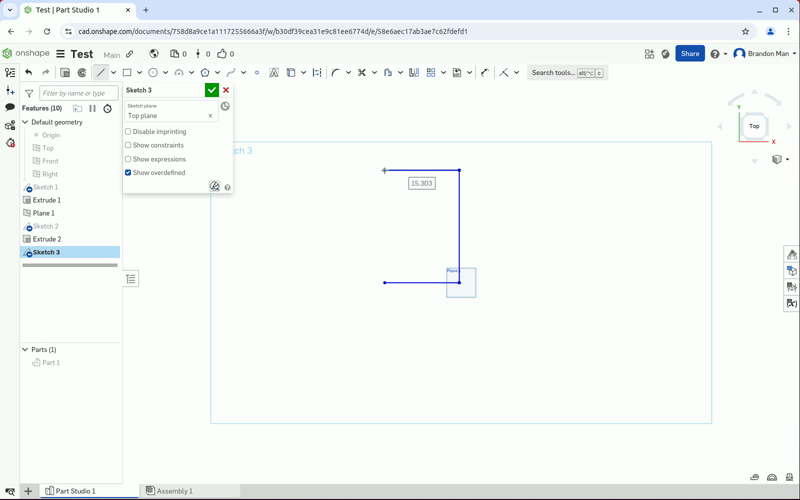
mouse_move(384, 282)
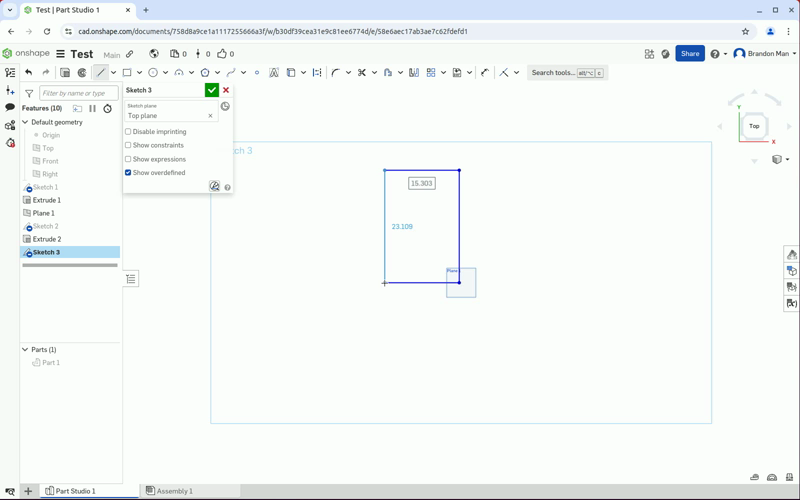
key_up(shift)
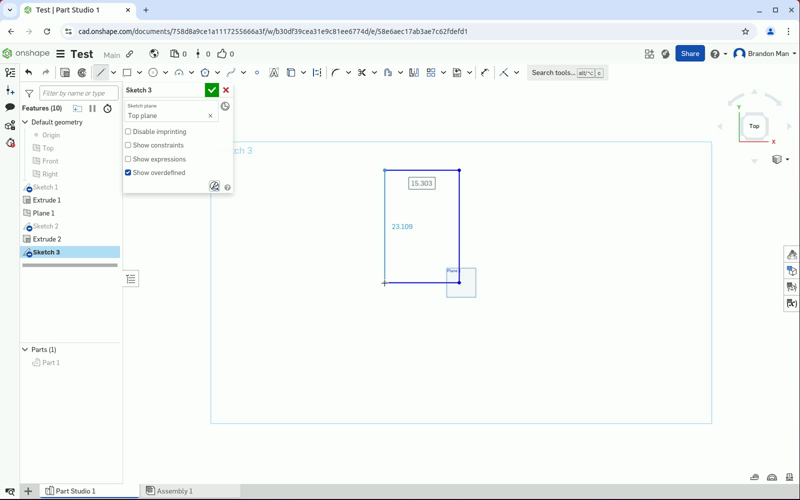
click(384, 282)
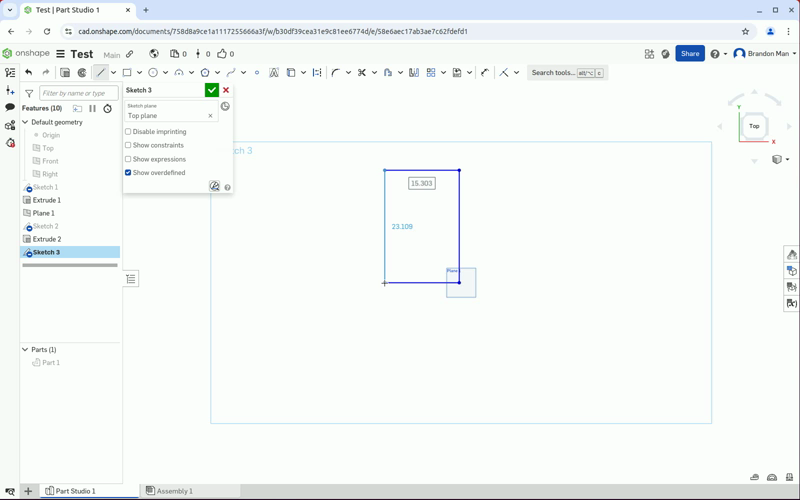
key(esc)
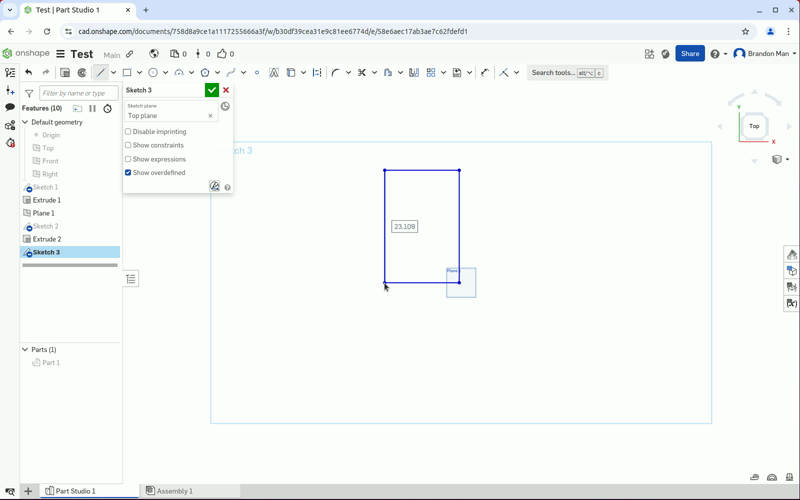
mouse_move(416, 221)
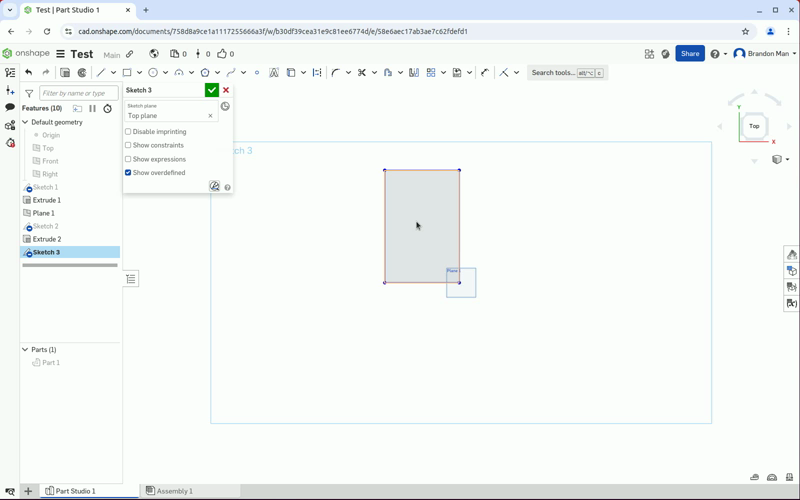
click(416, 221)
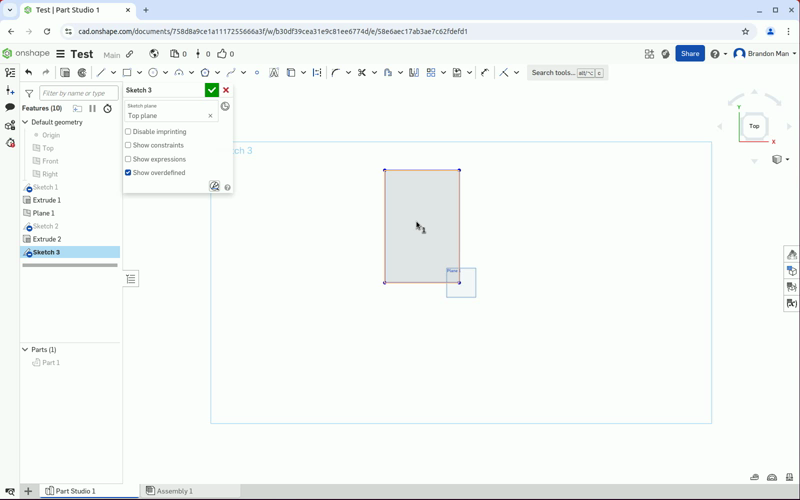
mouse_move(73, 352)
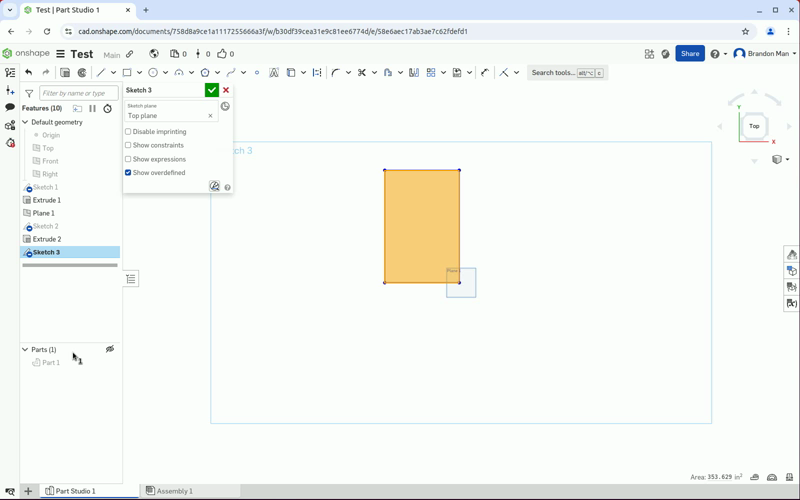
key(shift+y)
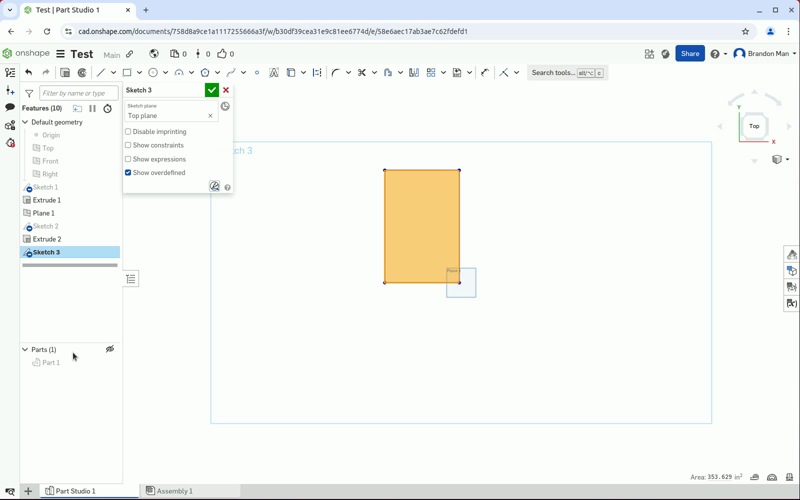
key(shift+e)
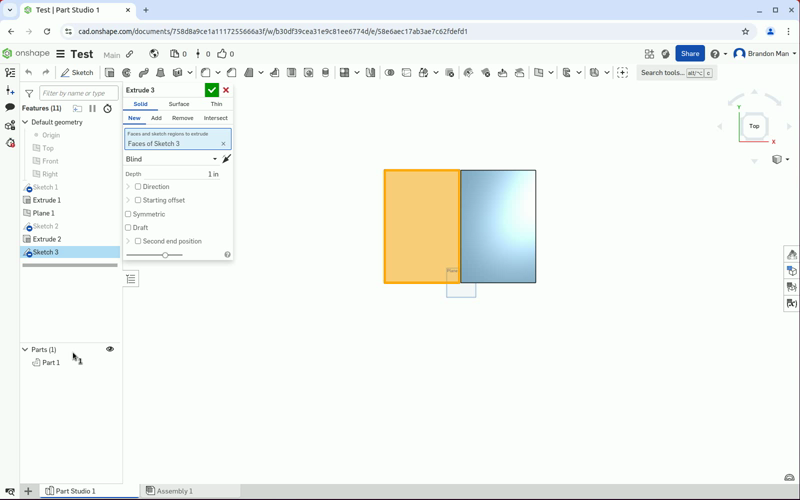
mouse_move(143, 106)
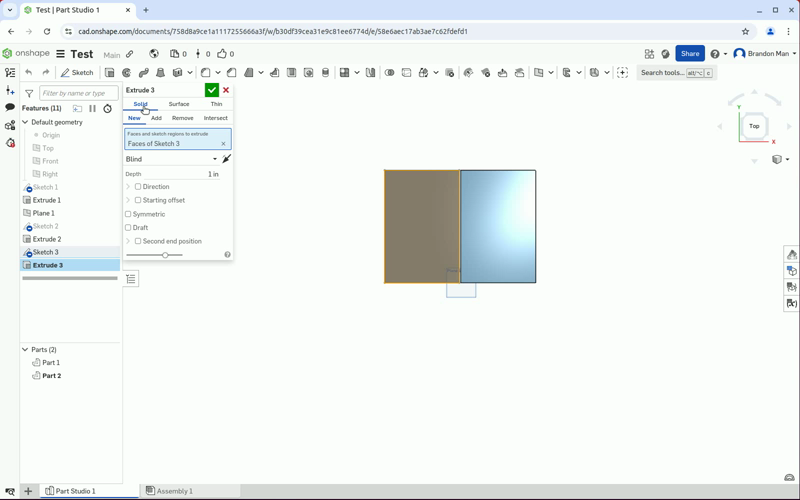
click(143, 106)
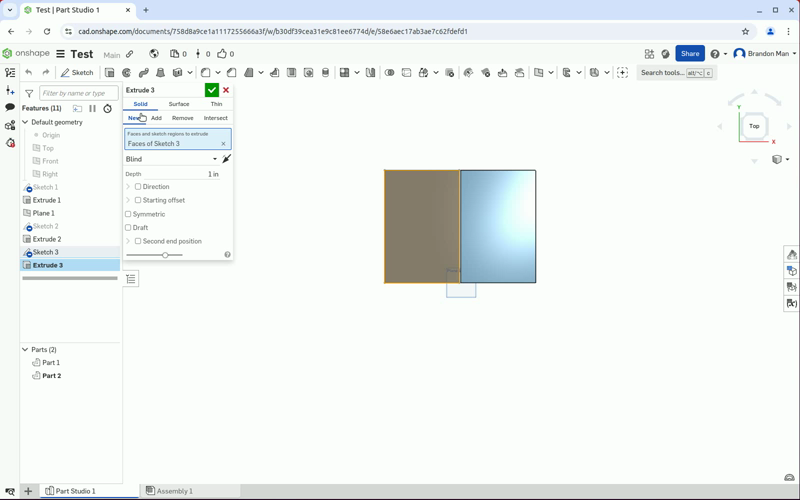
mouse_move(137, 120)
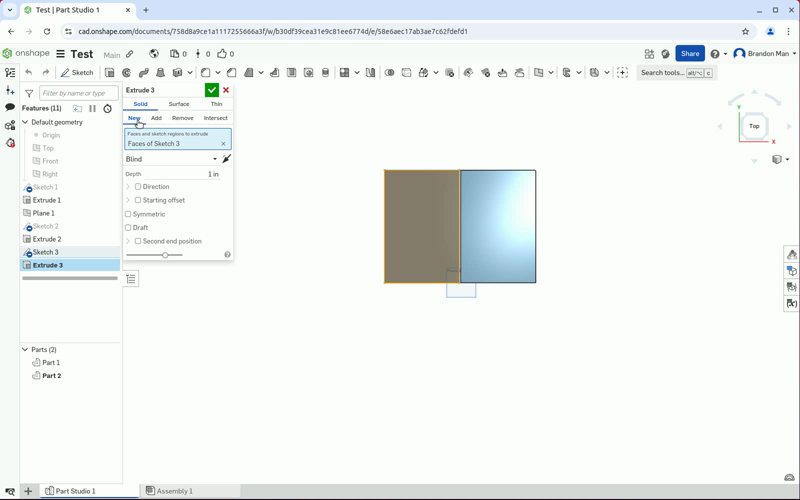
click(137, 120)
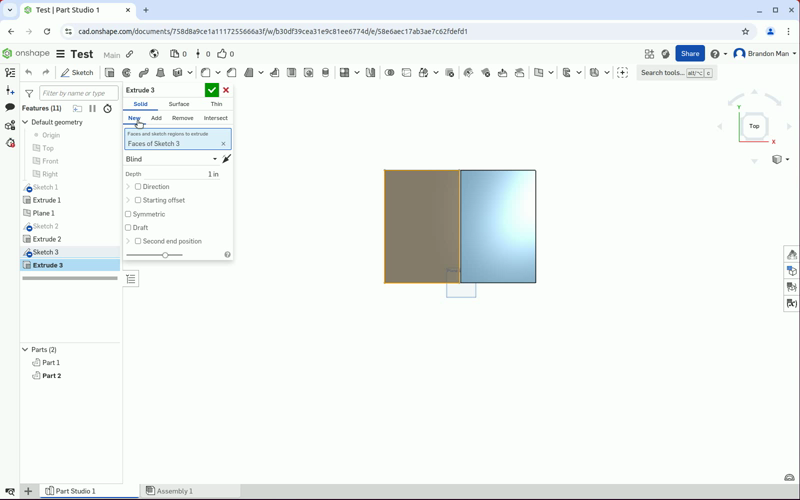
key(tab, 4)
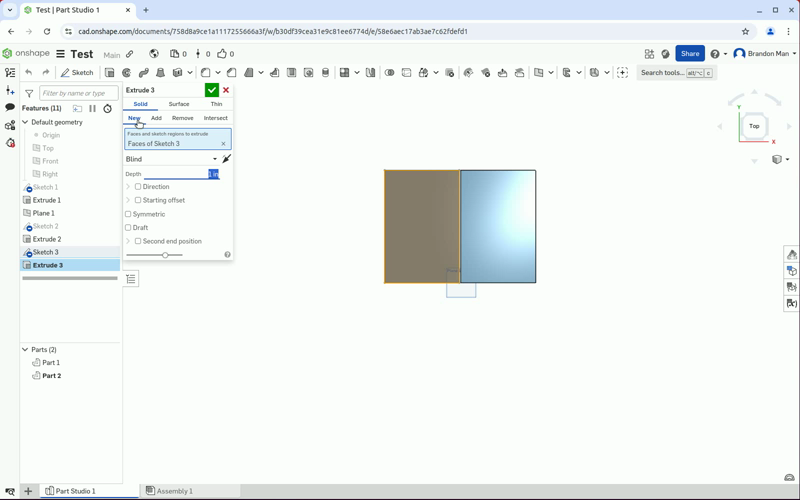
text(0.963)
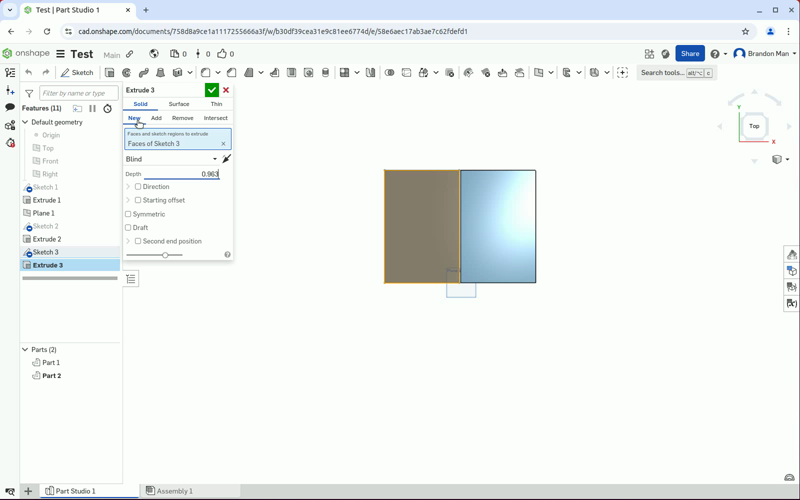
key(enter)
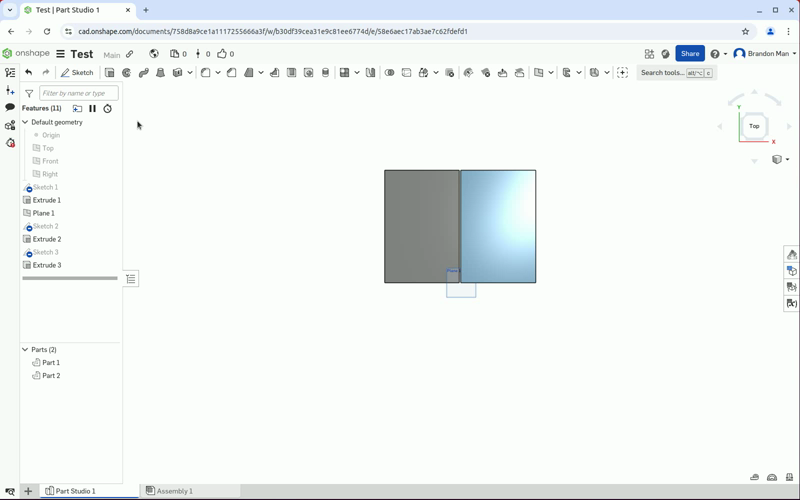
key(shift+h)
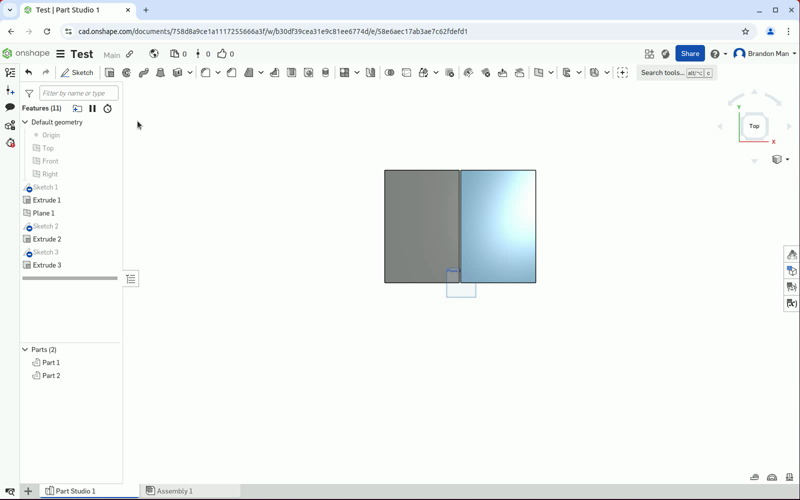
key(shift+h)
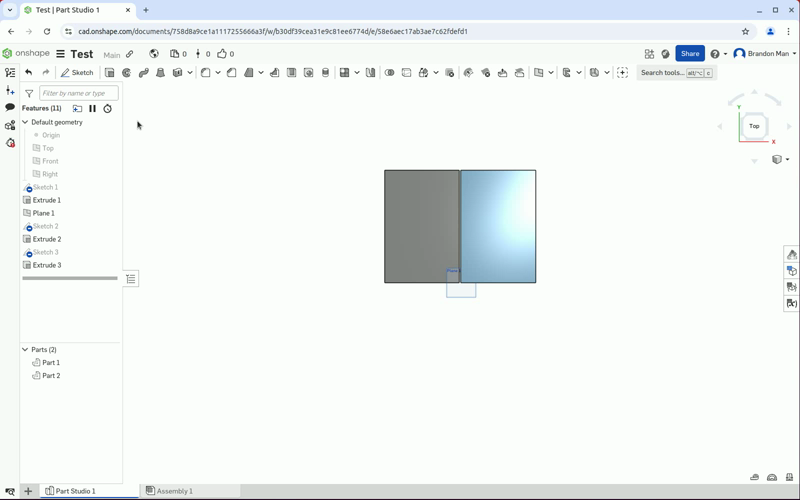
mouse_move(73, 189)
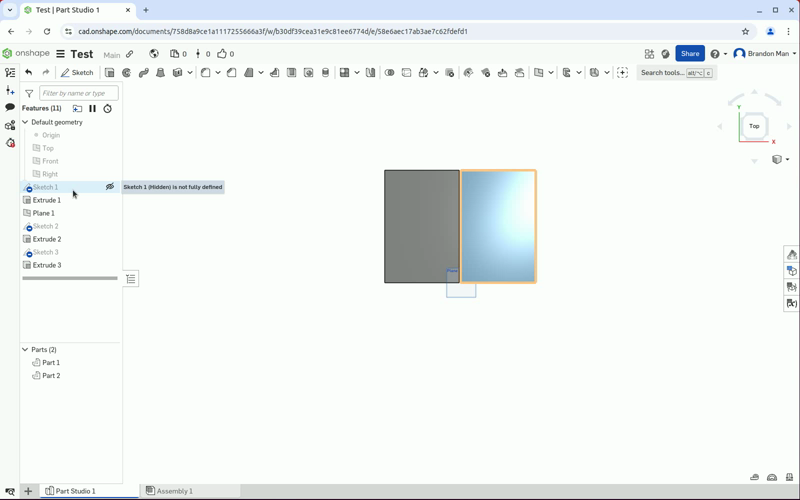
click(73, 189)
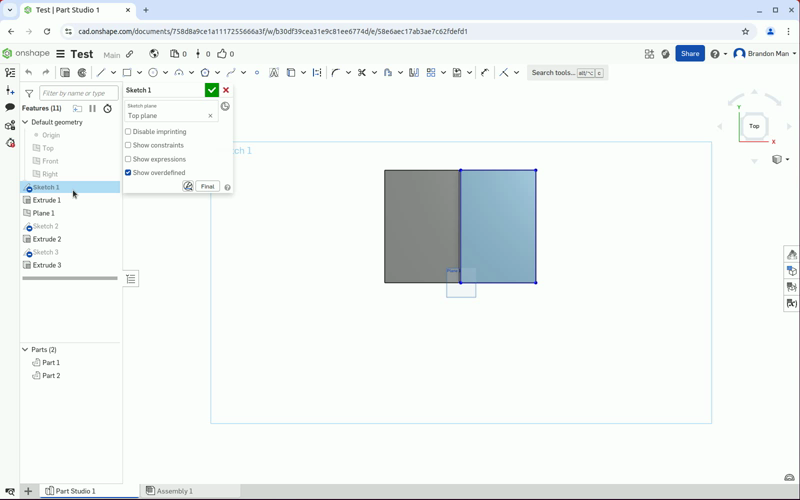
mouse_move(229, 92)
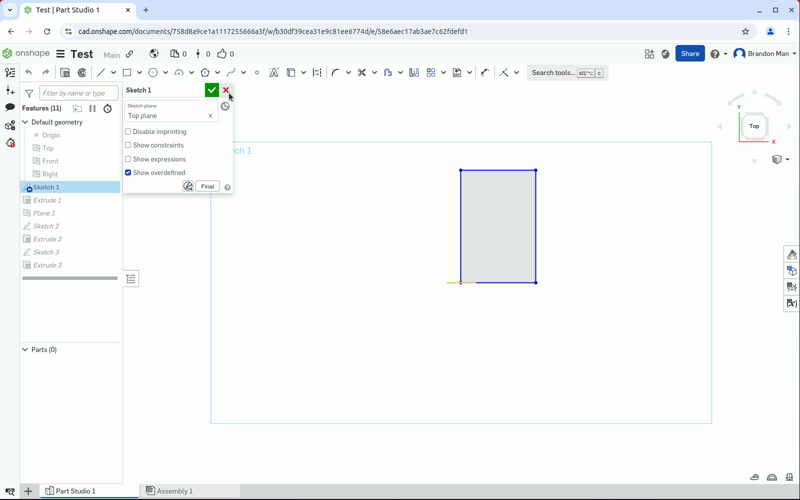
click(229, 92)
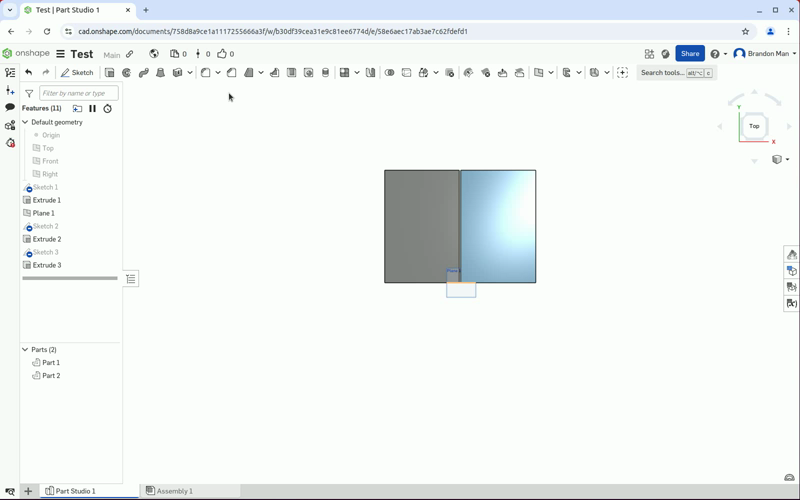
mouse_move(541, 75)
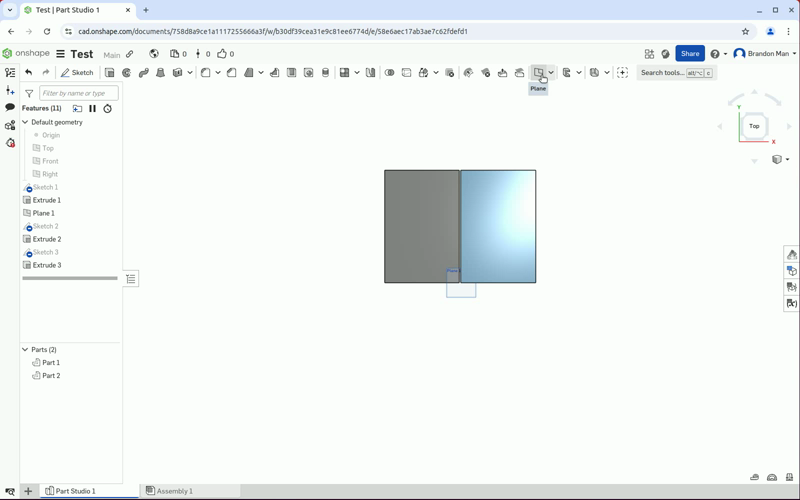
click(541, 75)
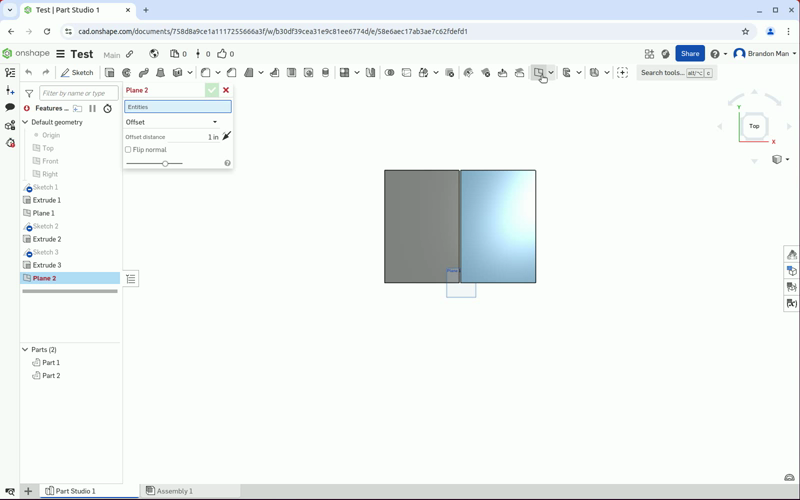
mouse_move(73, 150)
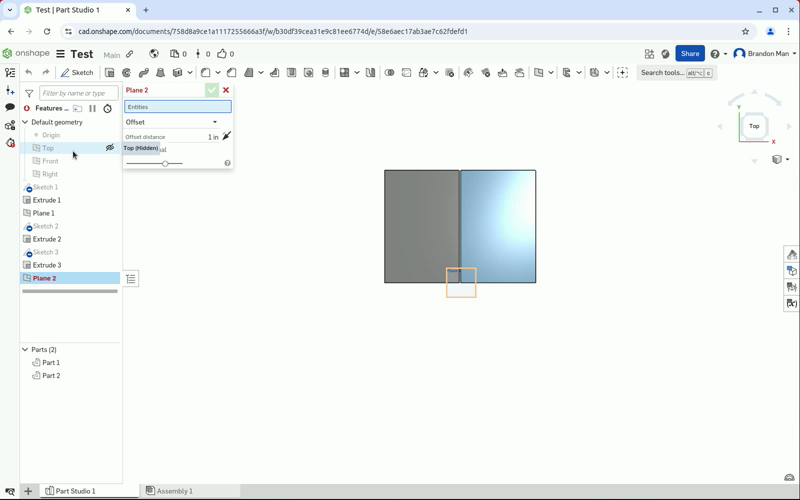
click(73, 150)
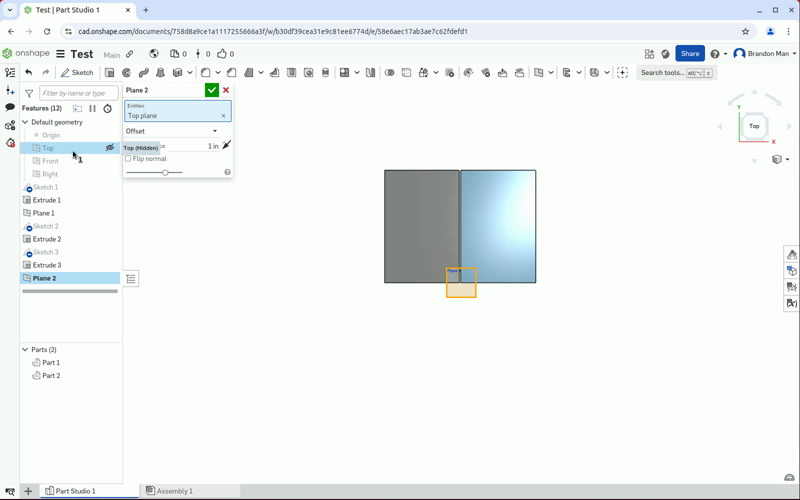
key(tab, 2)
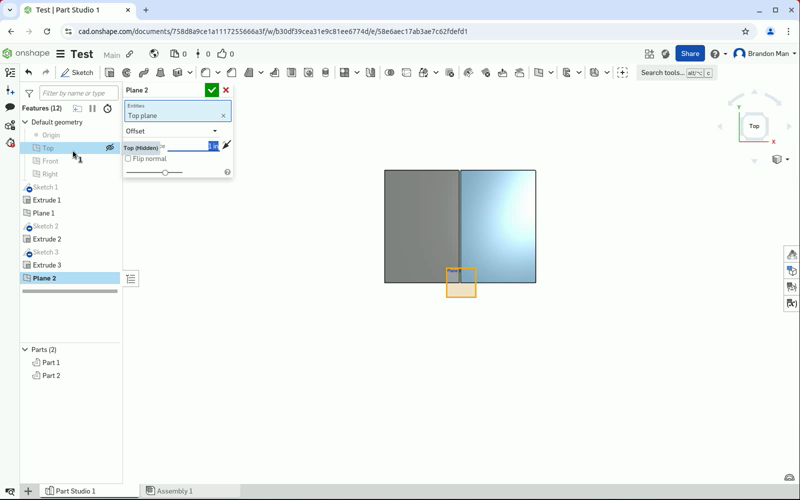
text(0.955)
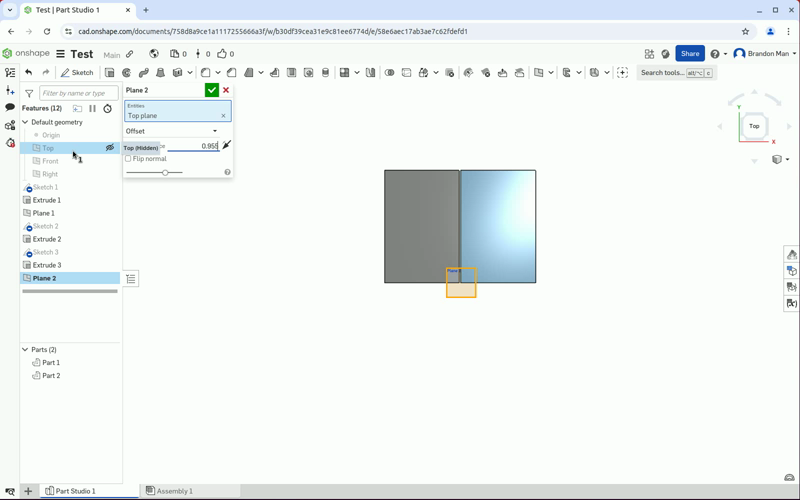
key(enter, 2)
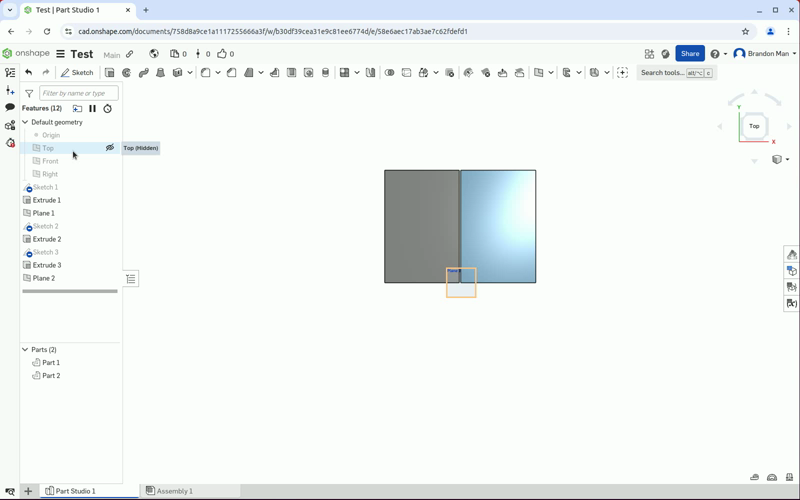
key(shift+s)
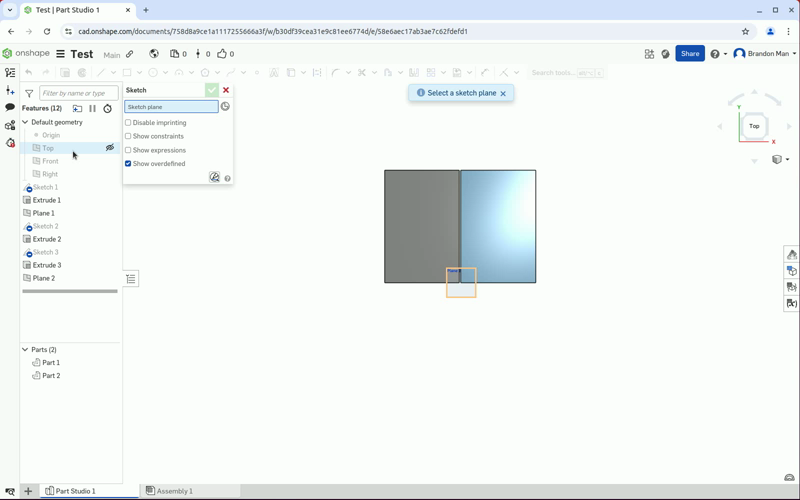
mouse_move(73, 280)
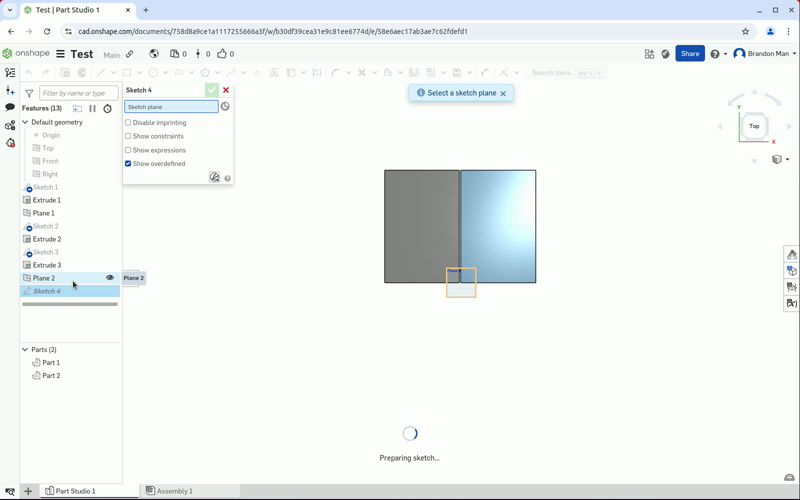
click(73, 280)
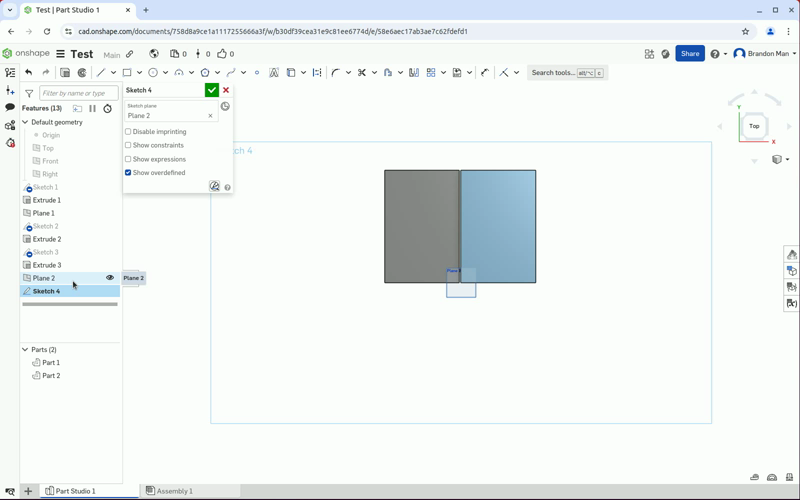
mouse_move(73, 352)
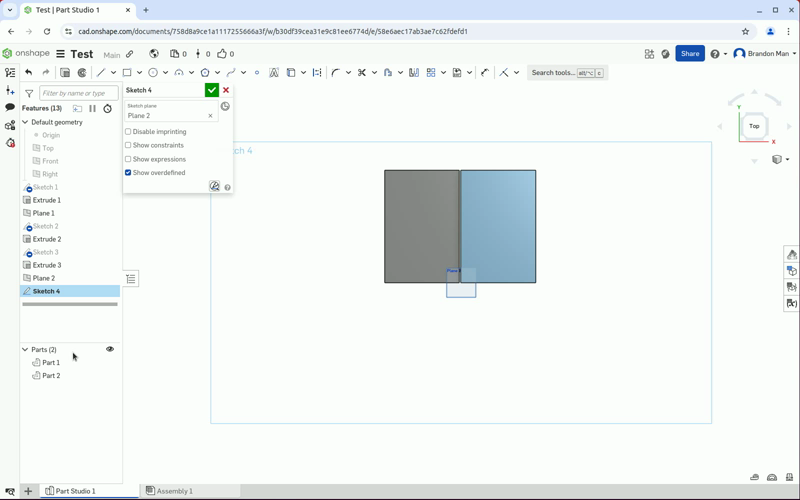
key(y)
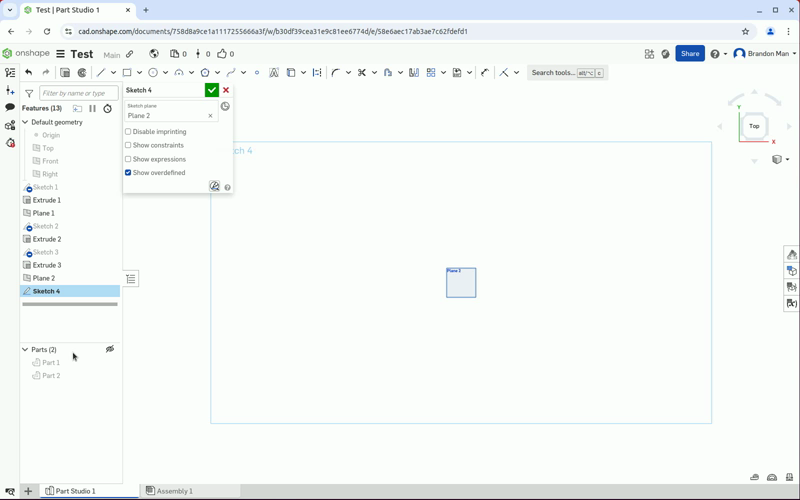
key(l)
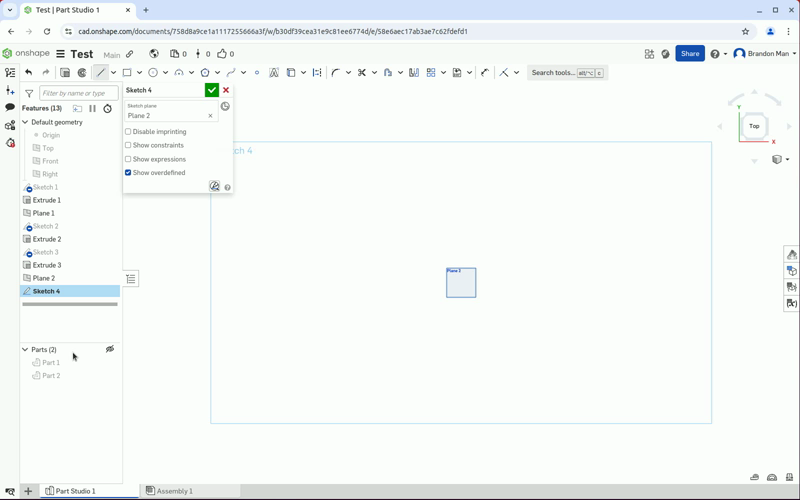
key_down(shift)
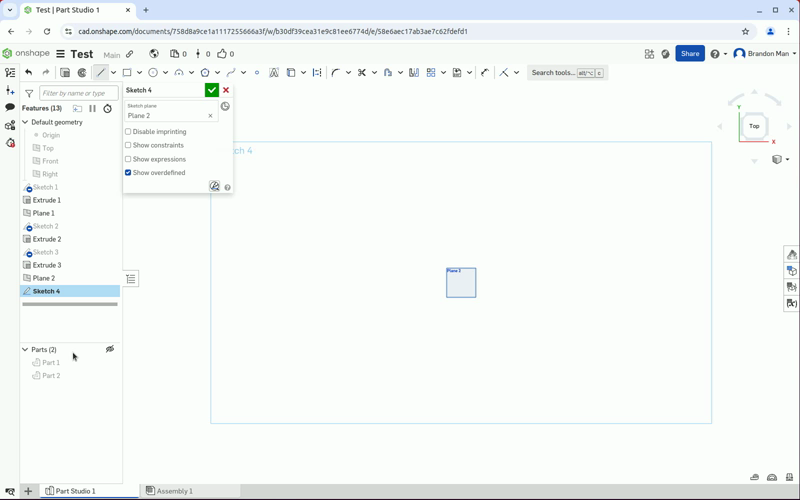
mouse_move(389, 278)
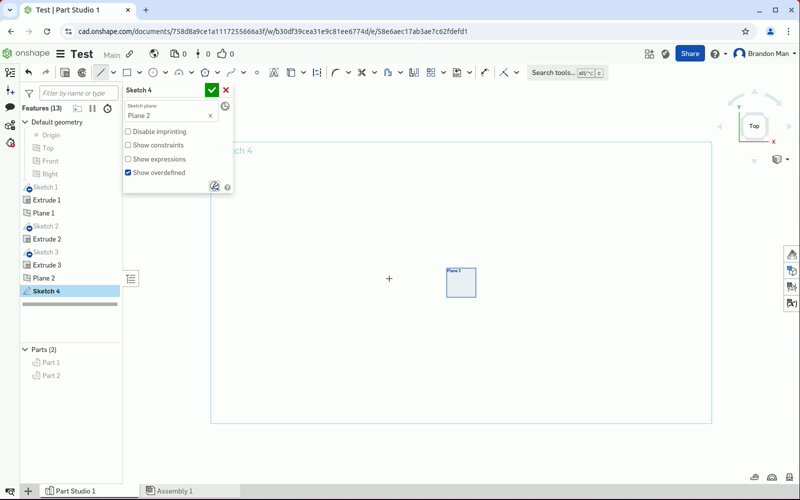
click(389, 278)
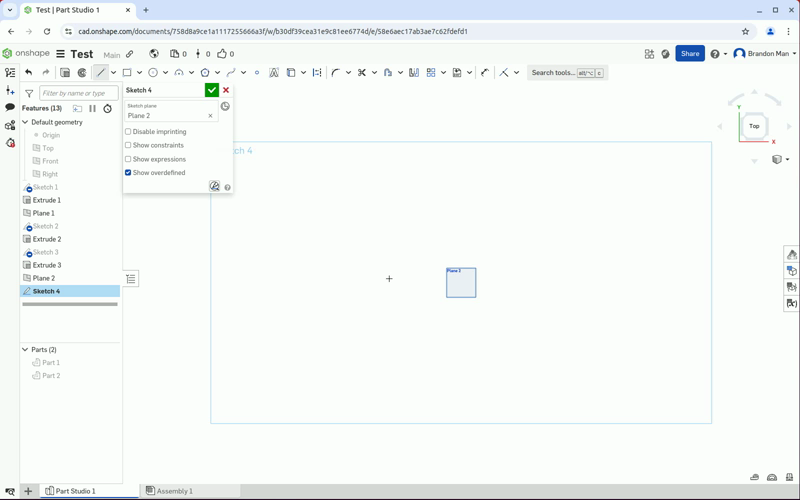
key_up(shift)
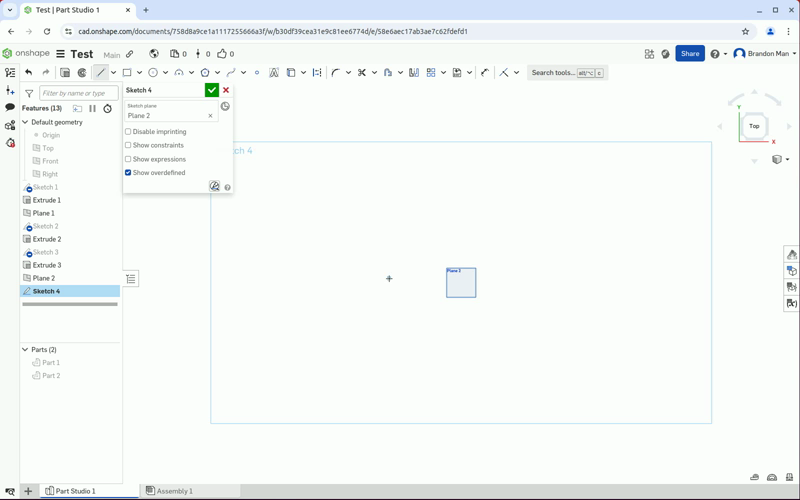
key_down(shift)
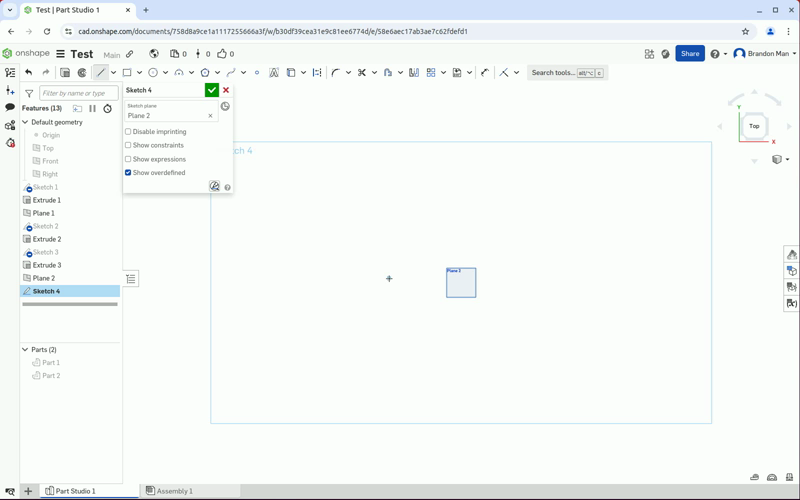
mouse_move(454, 278)
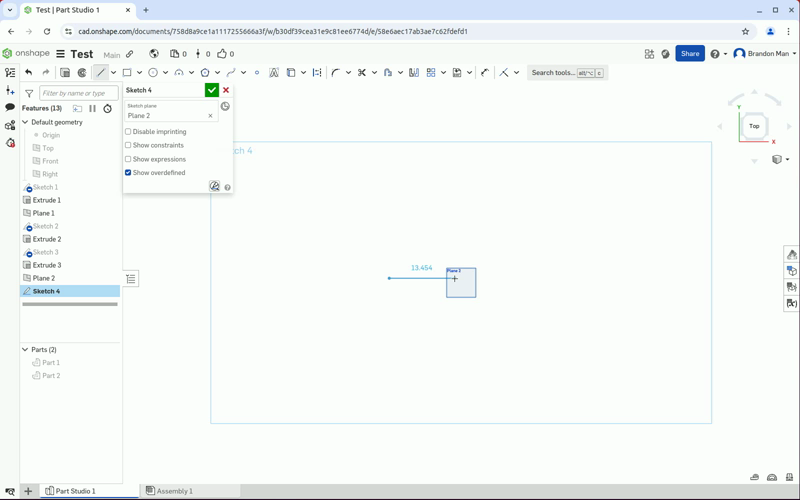
click(454, 278)
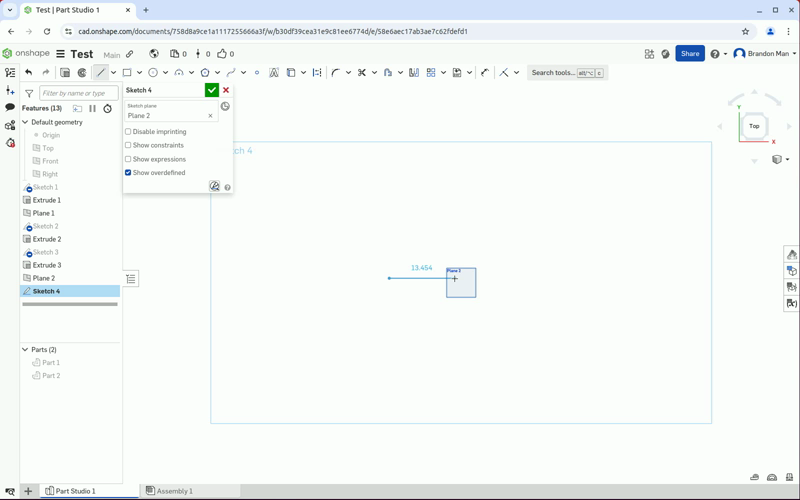
key_up(shift)
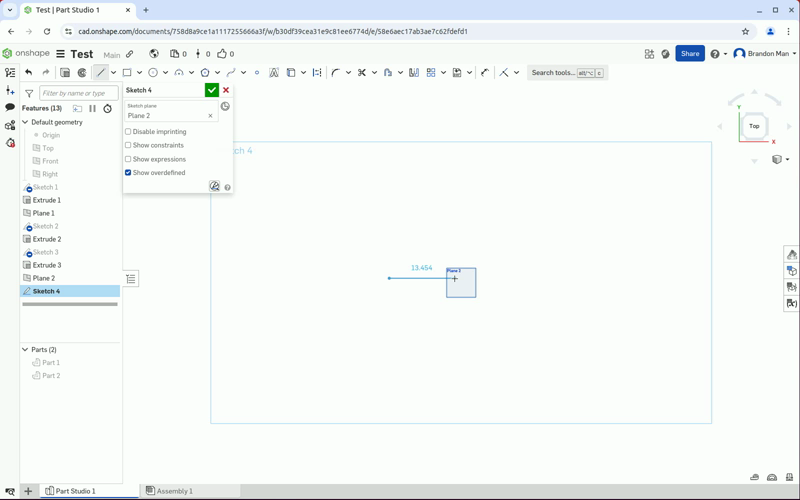
key_down(shift)
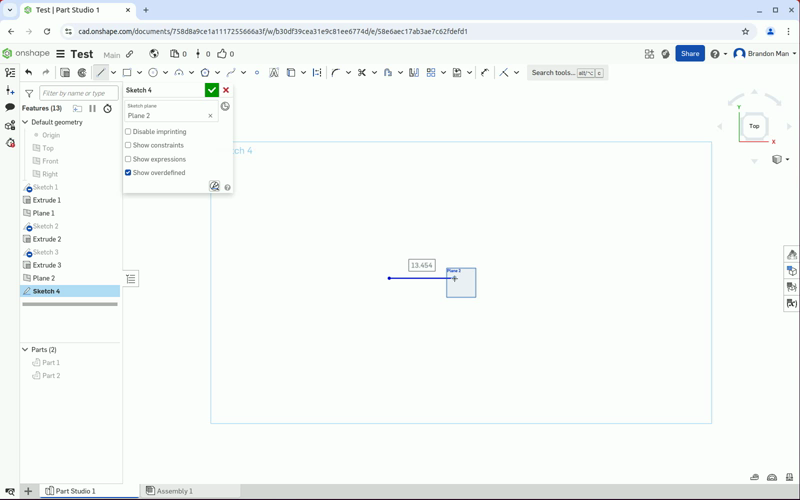
mouse_move(454, 174)
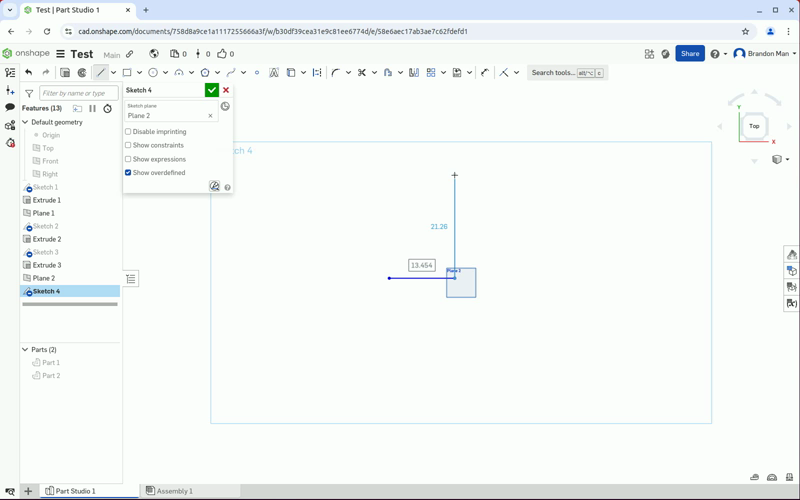
click(454, 174)
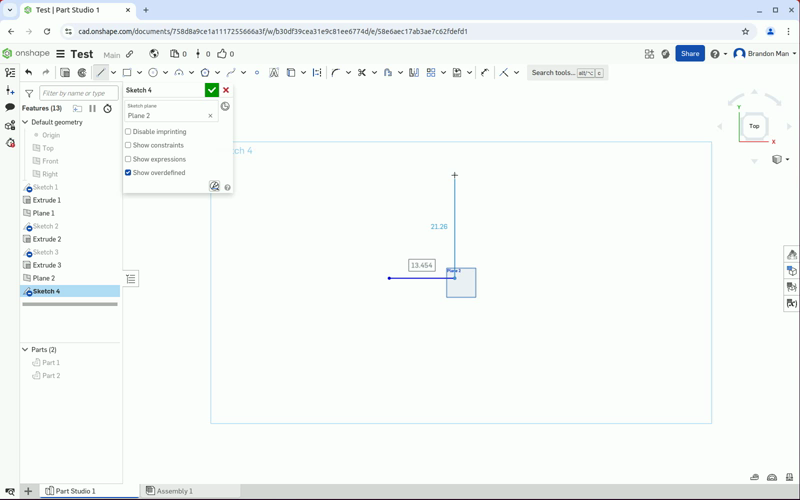
key_up(shift)
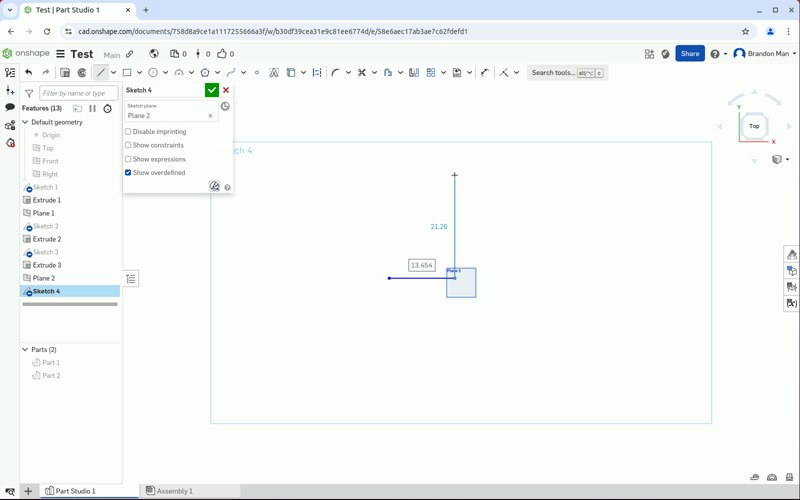
key_down(shift)
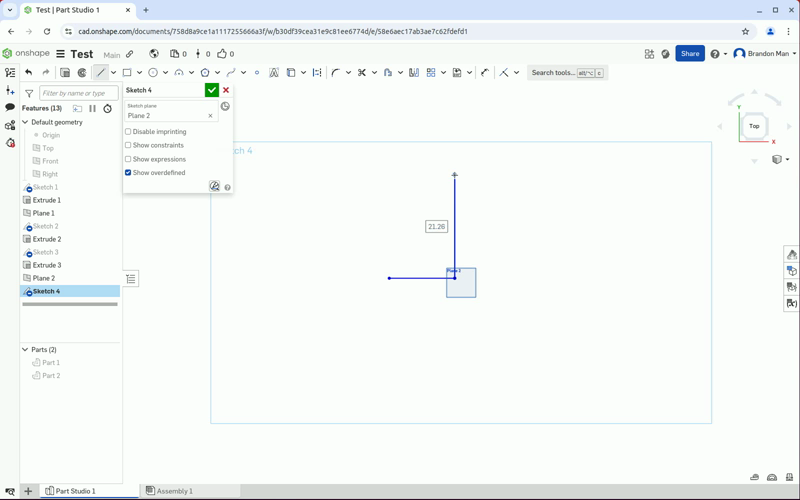
mouse_move(389, 174)
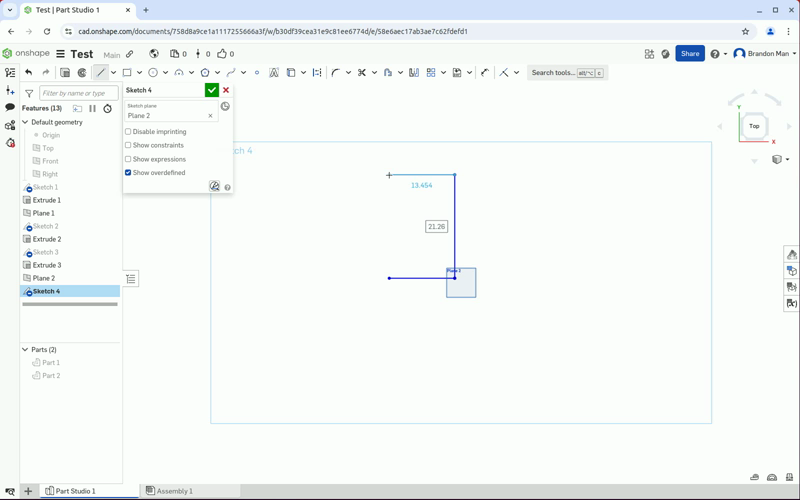
click(389, 174)
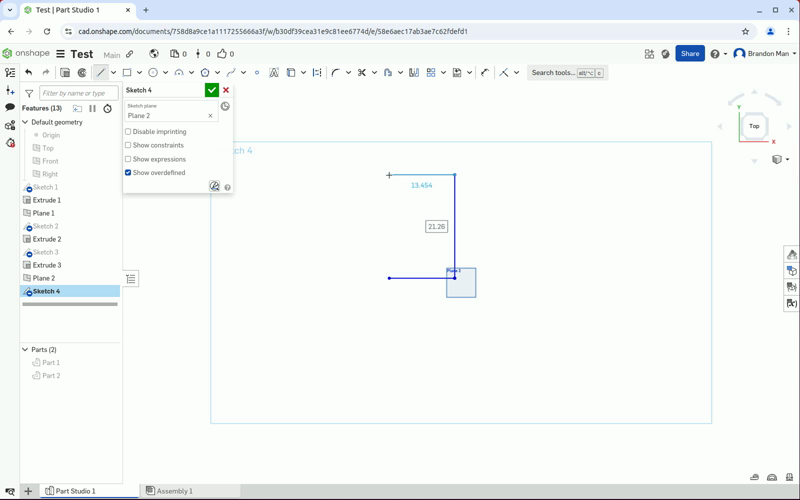
key_up(shift)
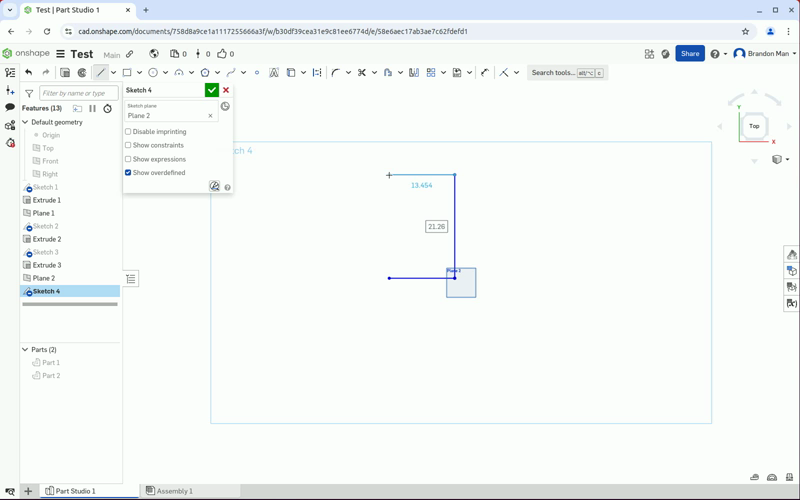
key_down(shift)
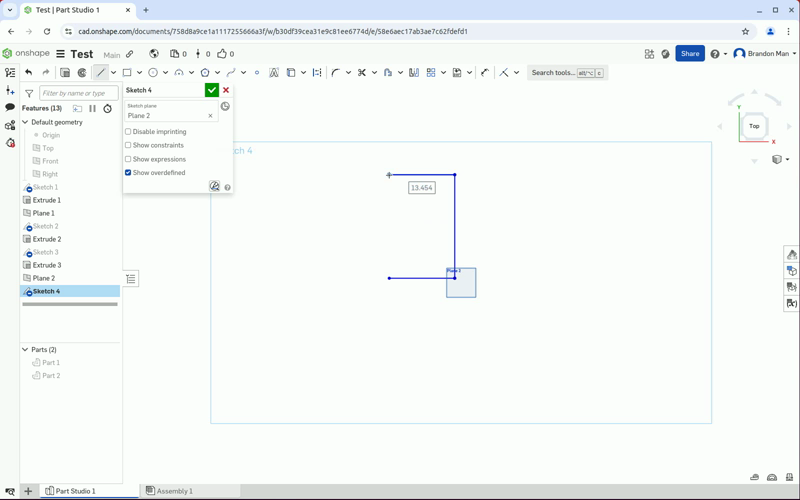
mouse_move(389, 278)
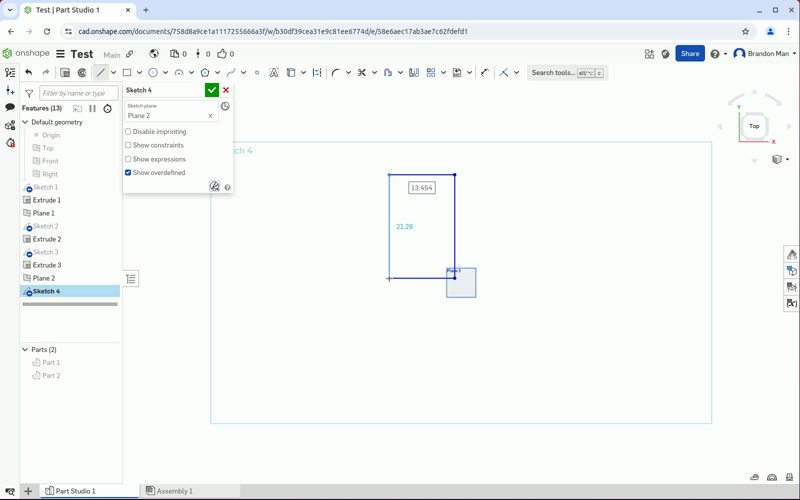
key_up(shift)
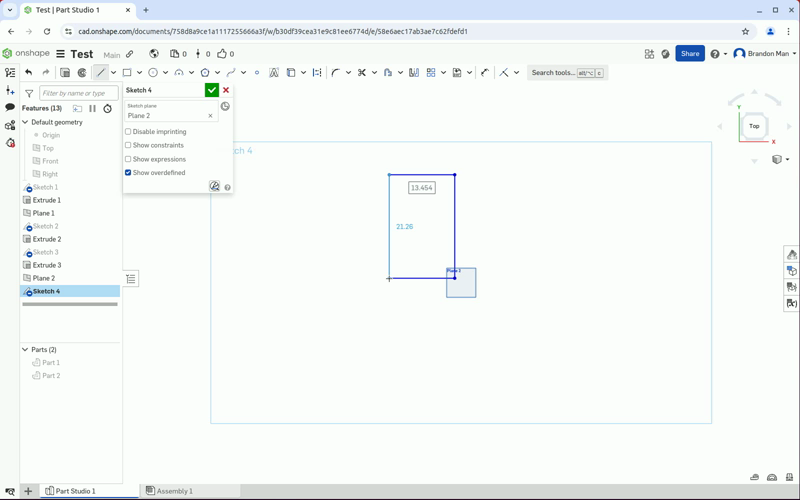
click(389, 278)
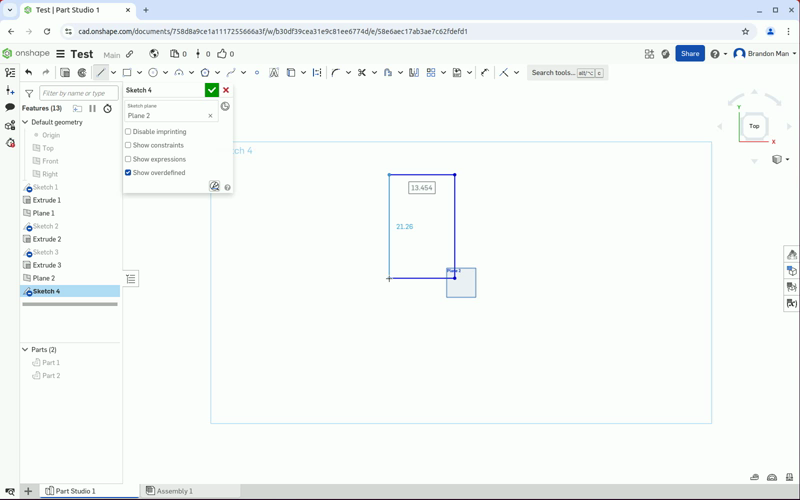
key(esc)
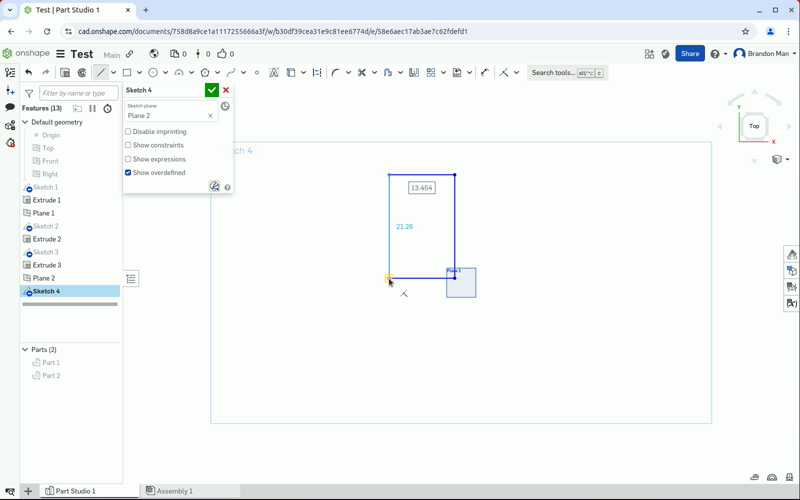
mouse_move(407, 199)
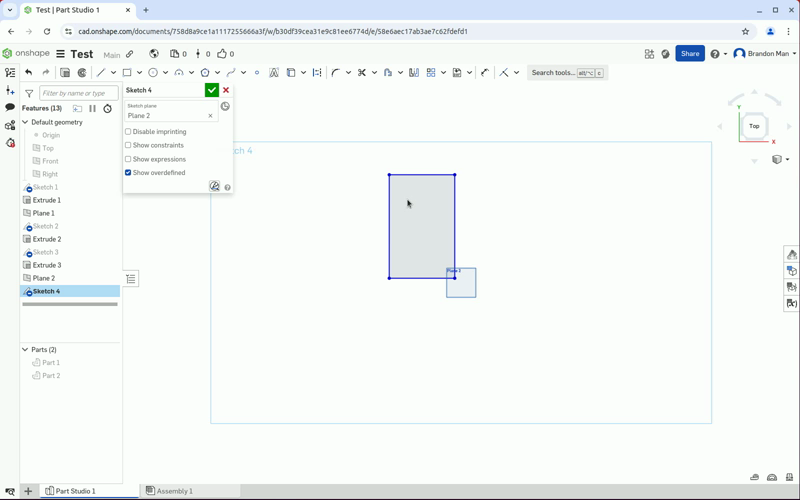
click(407, 199)
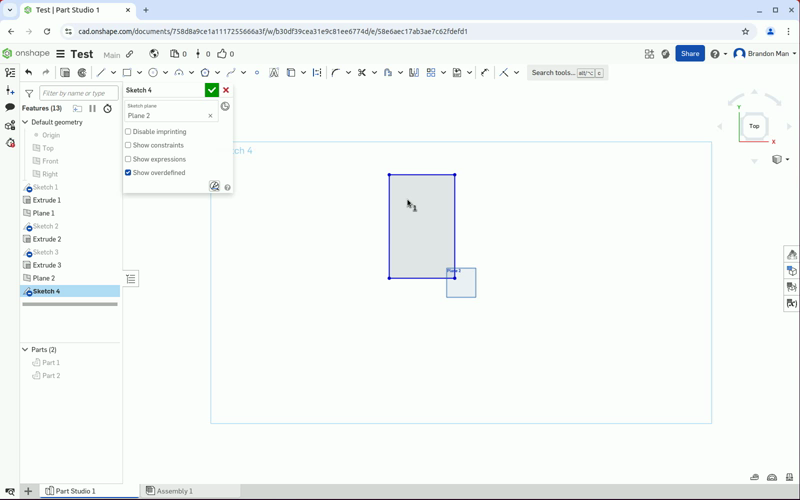
mouse_move(73, 352)
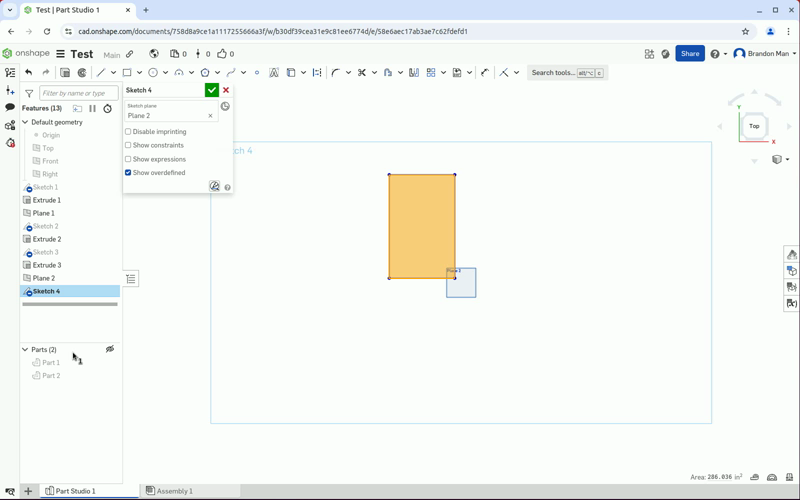
key(shift+y)
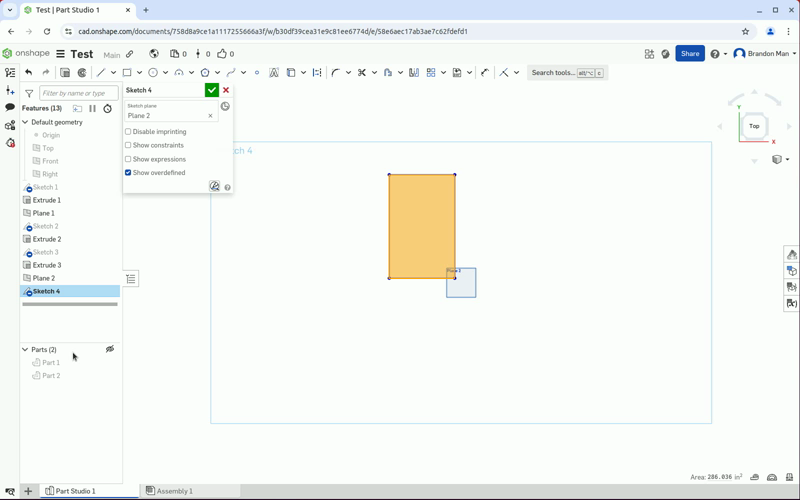
key(shift+e)
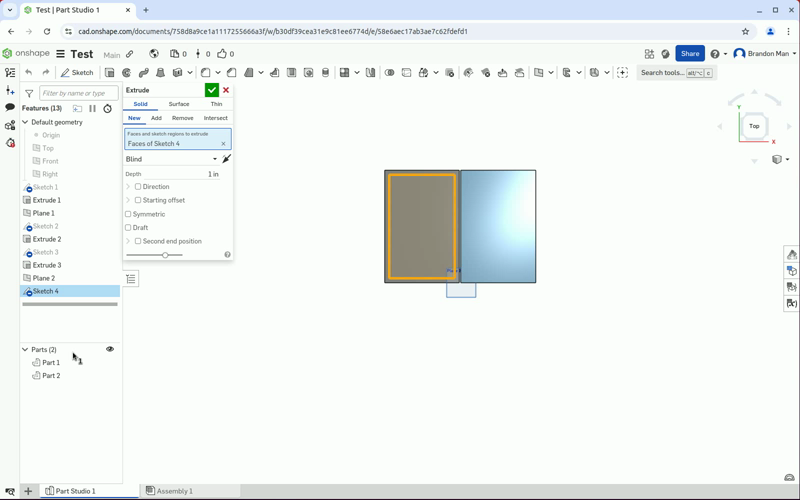
mouse_move(143, 106)
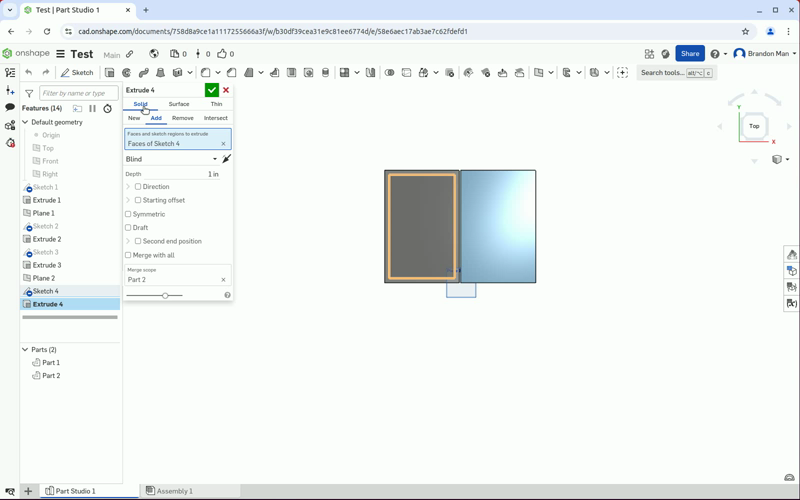
click(143, 106)
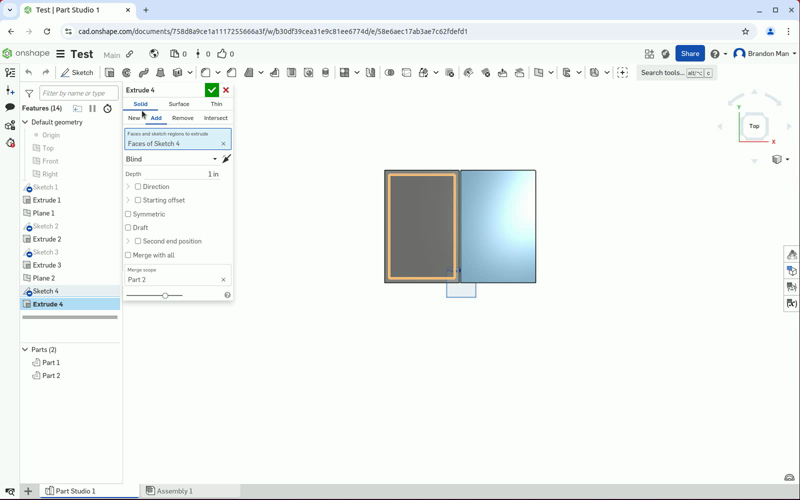
mouse_move(137, 120)
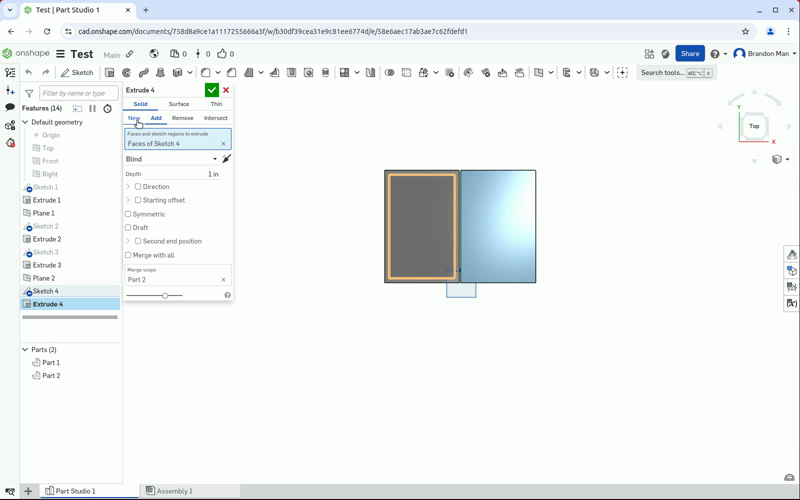
click(137, 120)
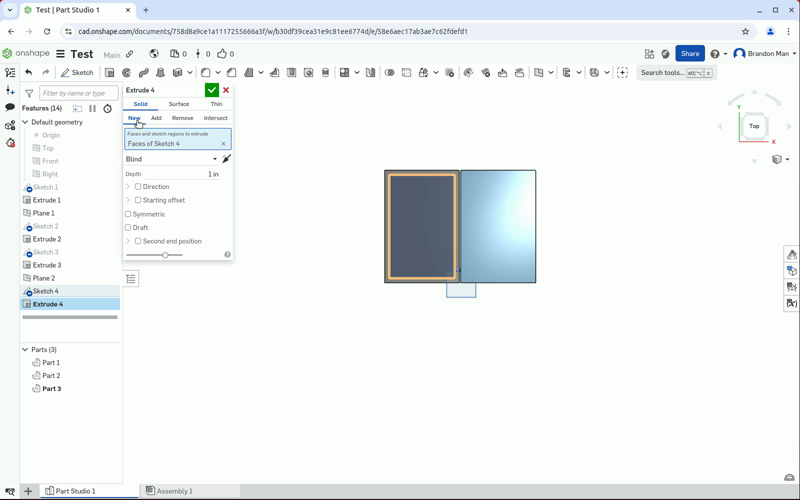
key(tab, 4)
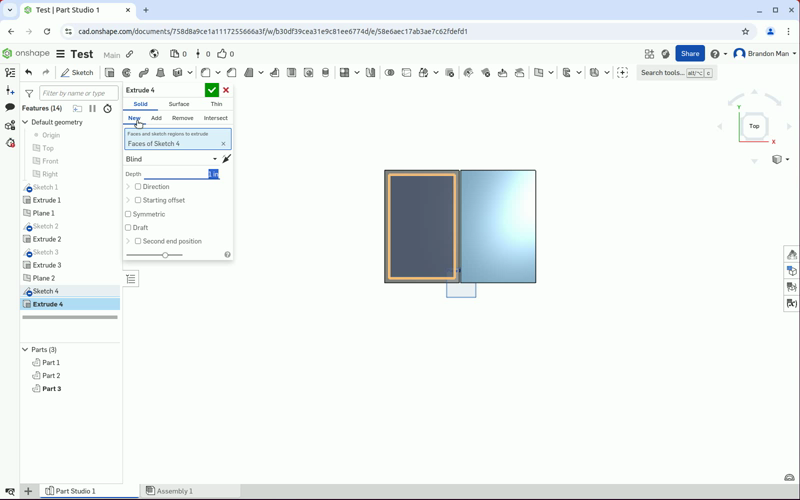
text(0.722)
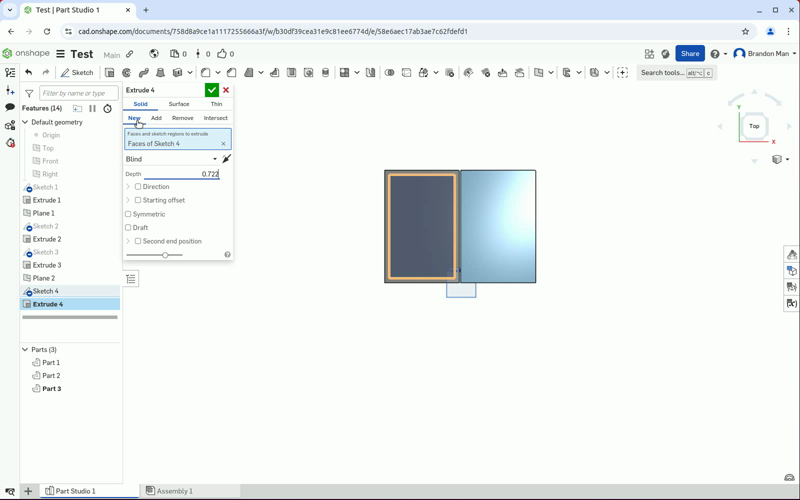
key(enter)
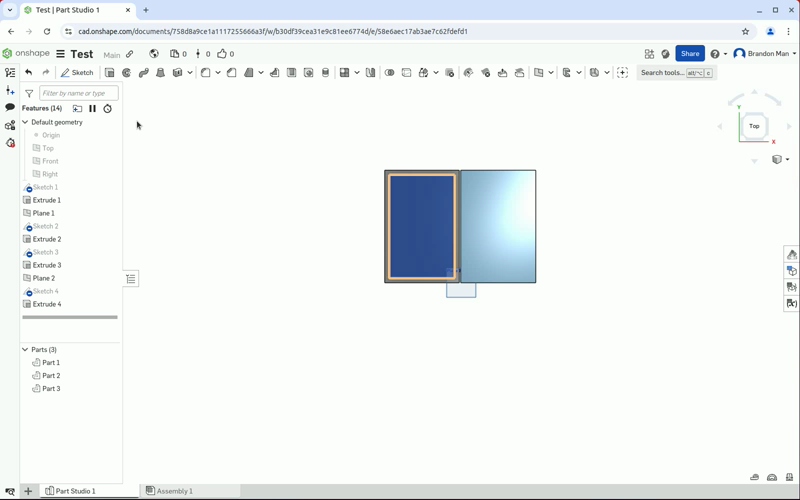
key(shift+h)
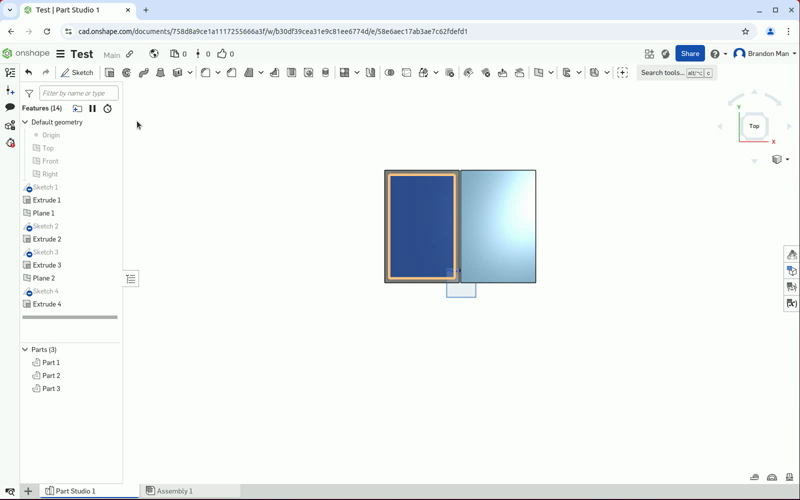
key(shift+h)
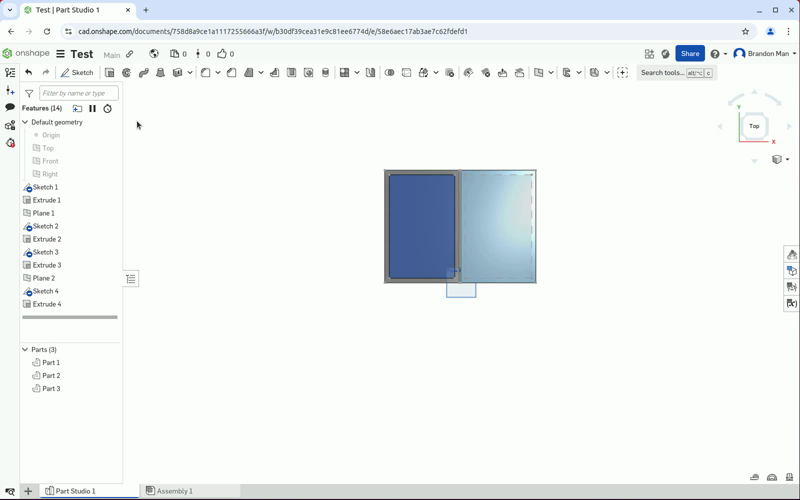
key(shift+7)
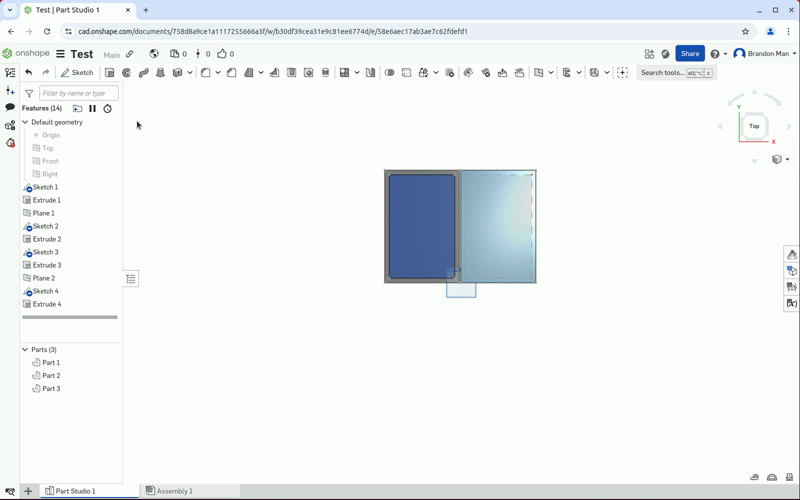
key(up, 3)
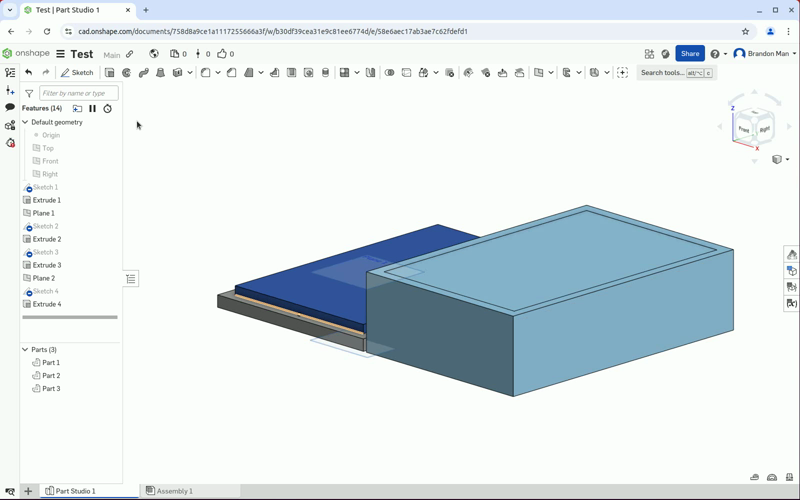
key(left, 3)
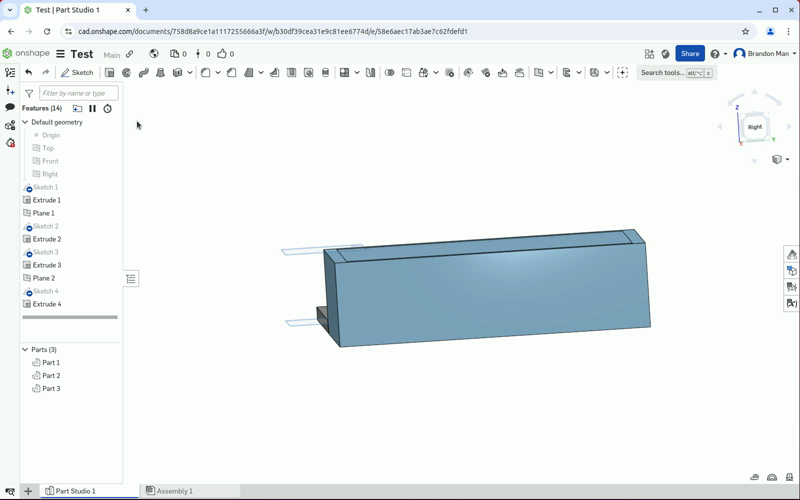
key(right, 3)
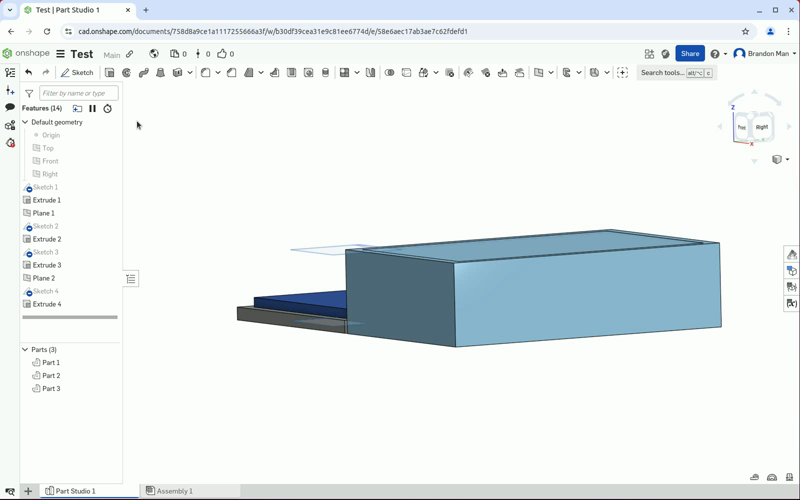
key(down, 3)
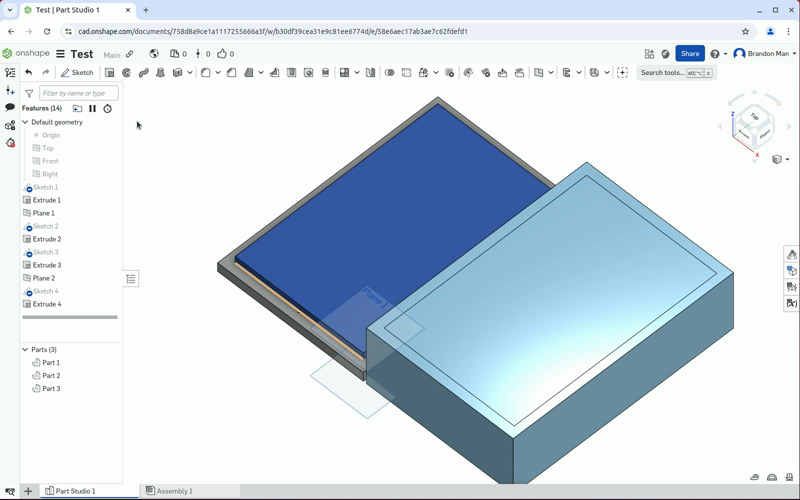
mouse_move(73, 189)
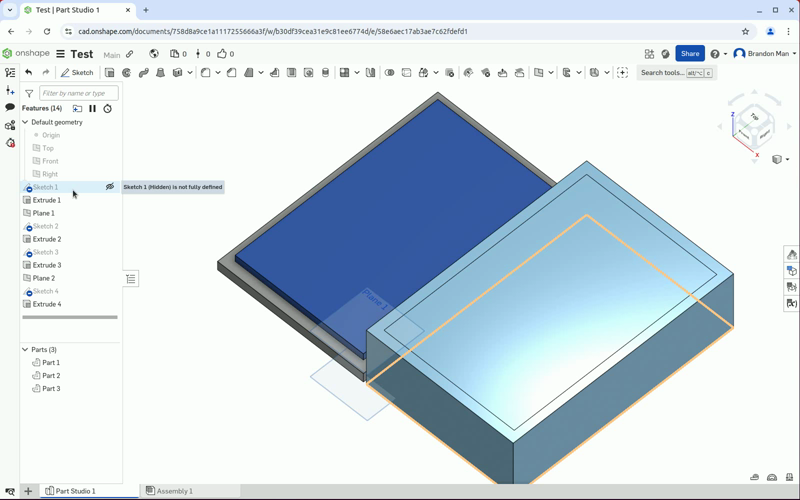
click(73, 189)